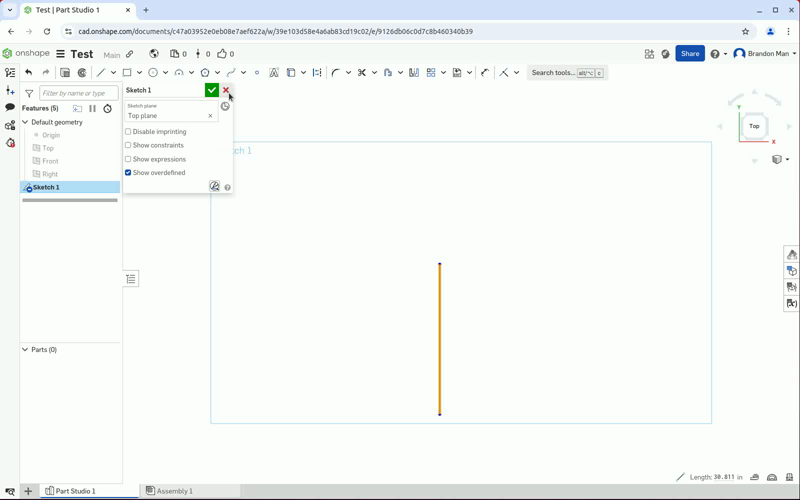
key(shift+h)
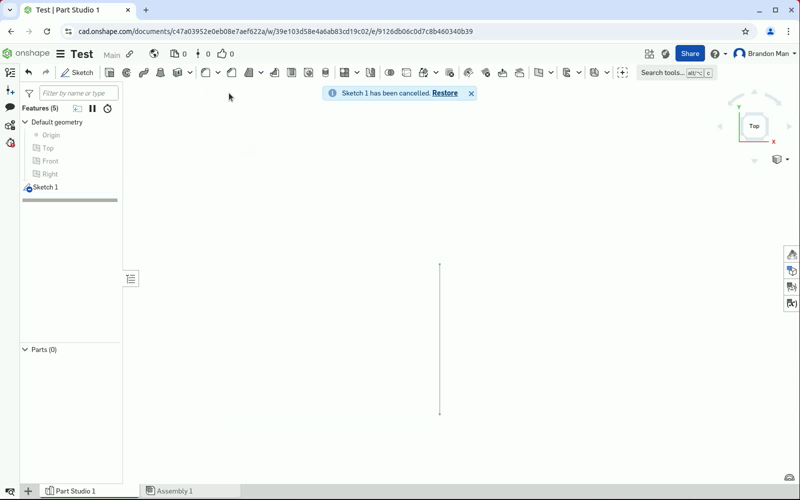
key(shift+s)
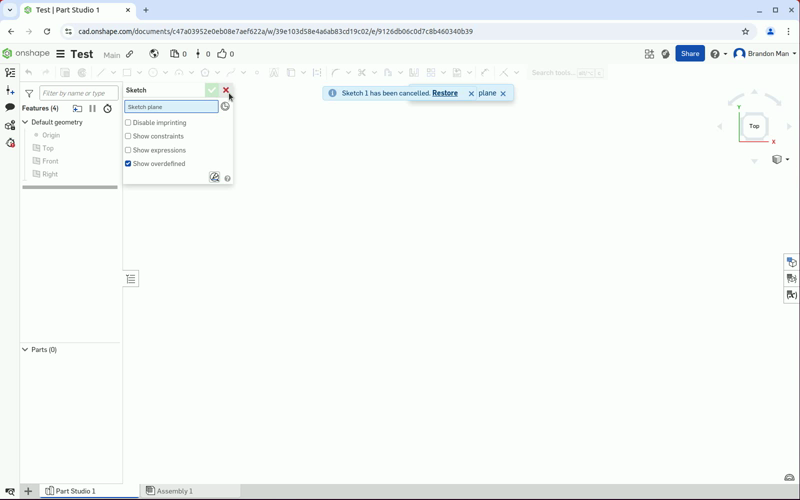
mouse_move(73, 150)
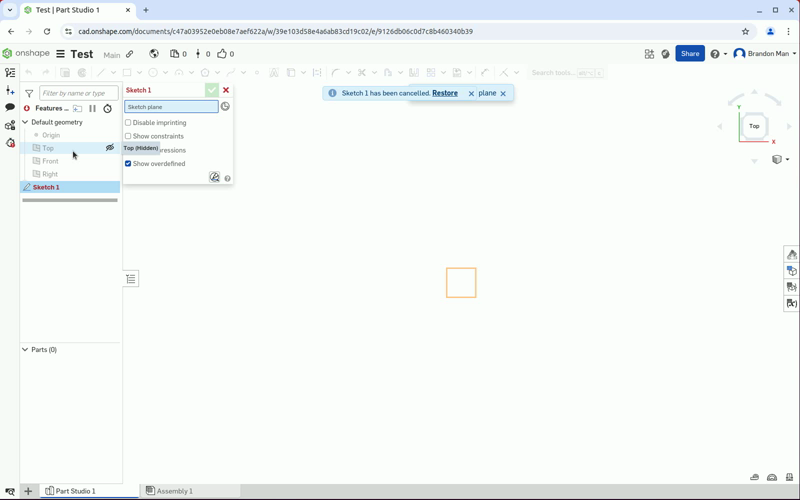
click(73, 150)
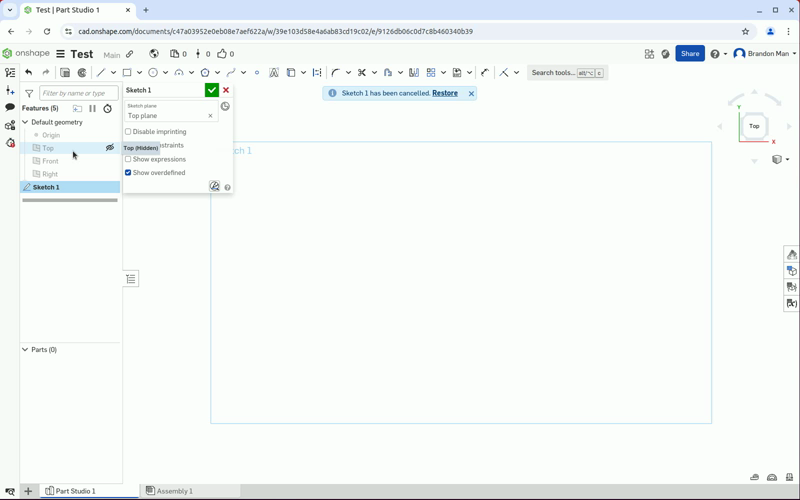
mouse_move(73, 352)
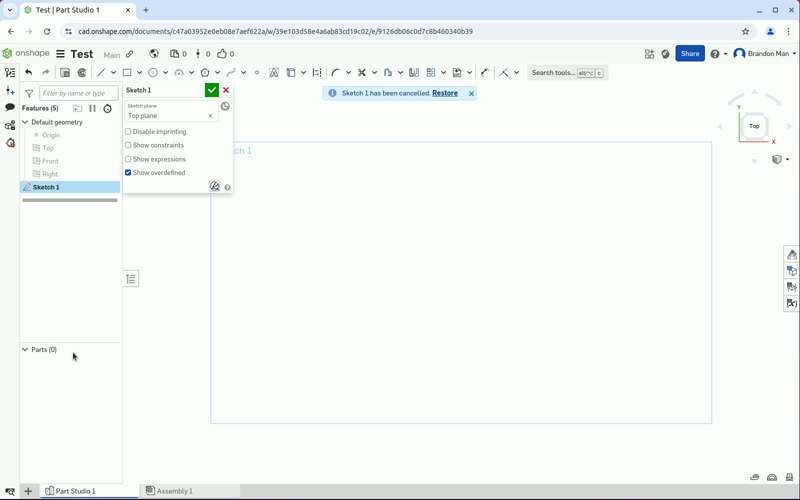
key(y)
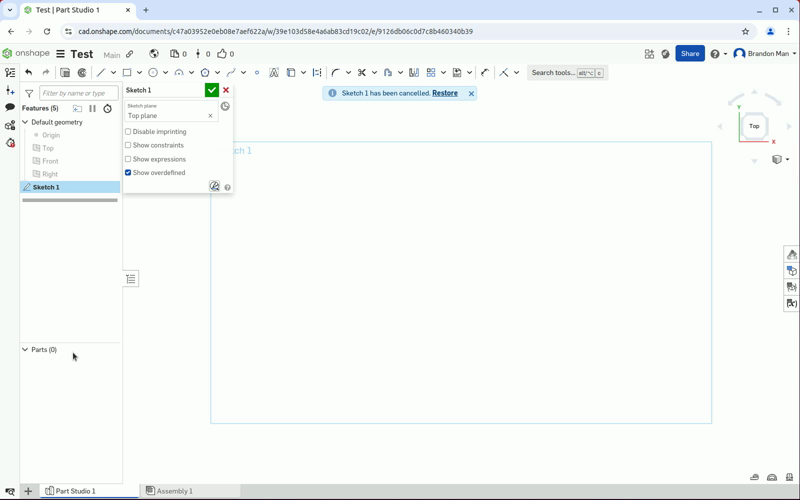
key(l)
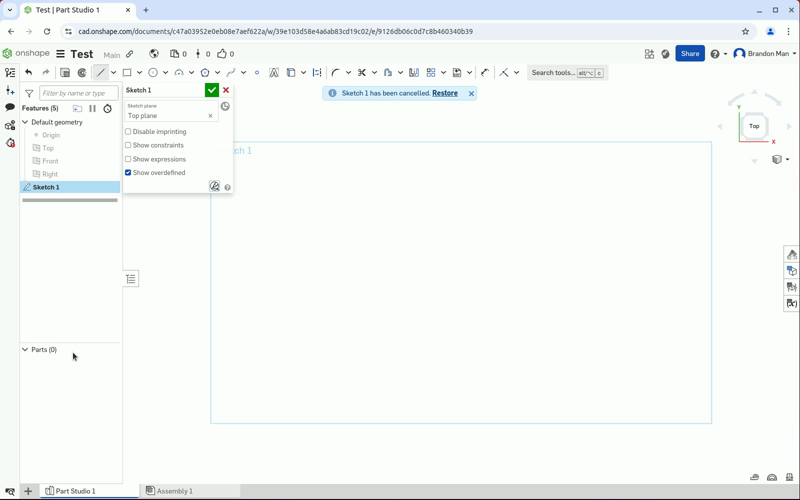
key_down(shift)
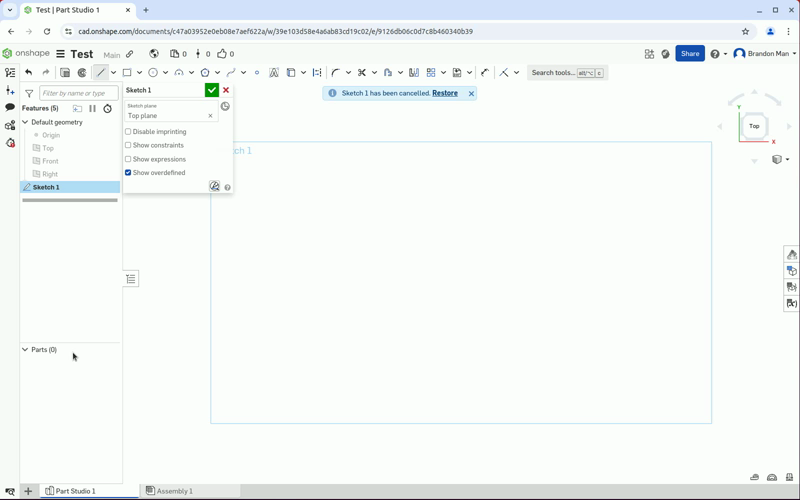
mouse_move(382, 275)
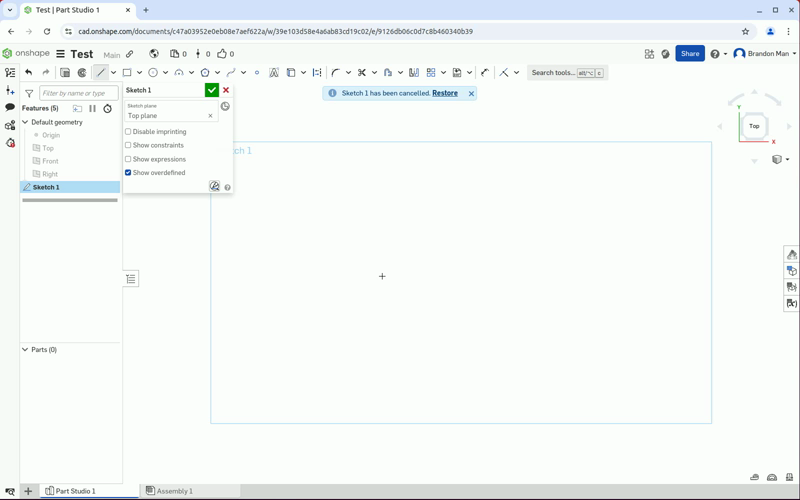
click(382, 275)
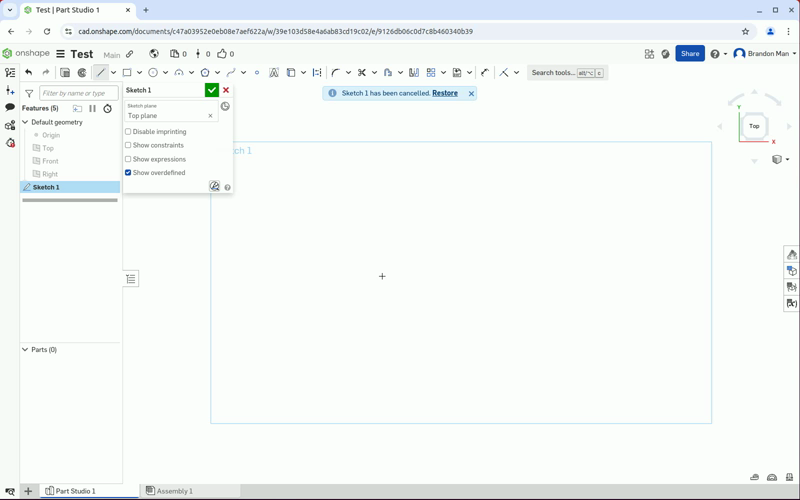
key_up(shift)
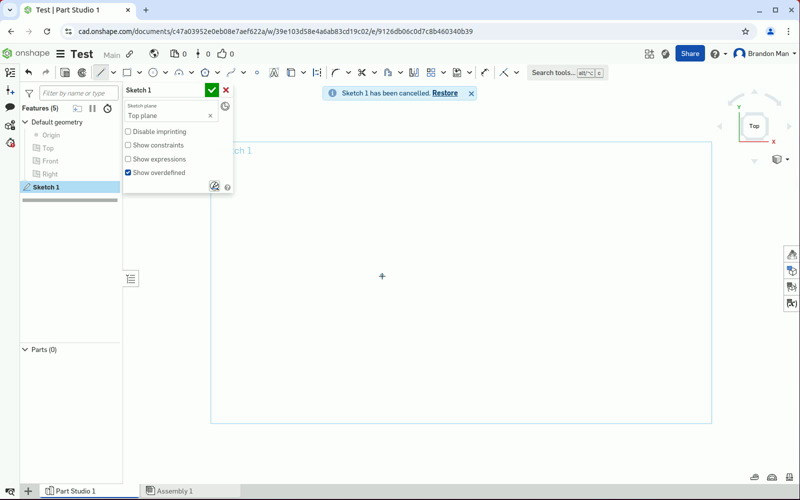
key_down(shift)
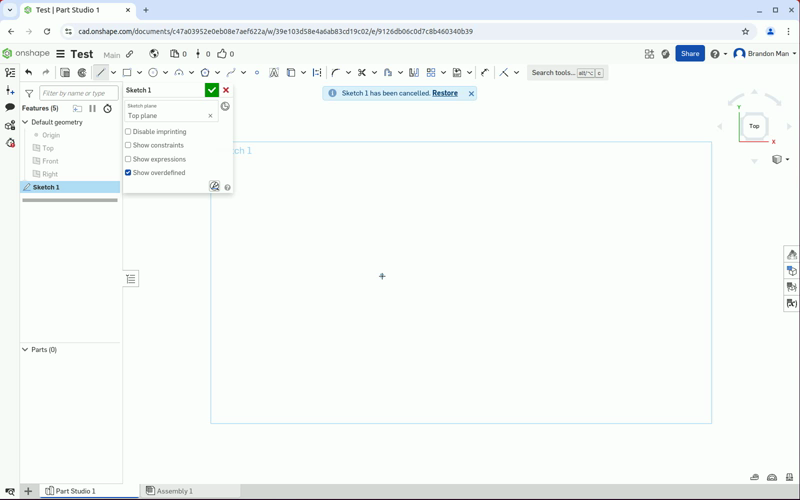
mouse_move(572, 275)
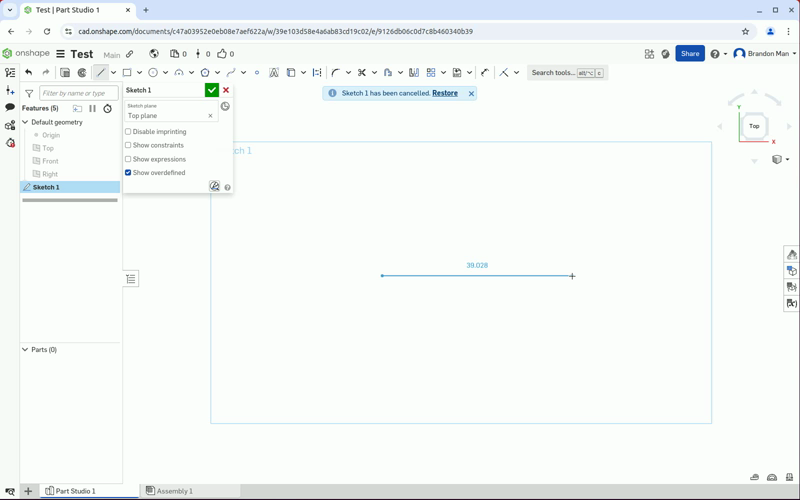
click(572, 275)
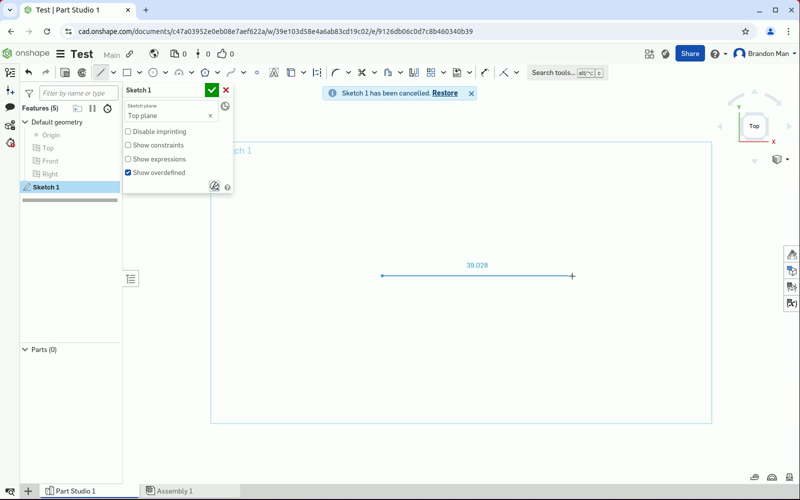
key_up(shift)
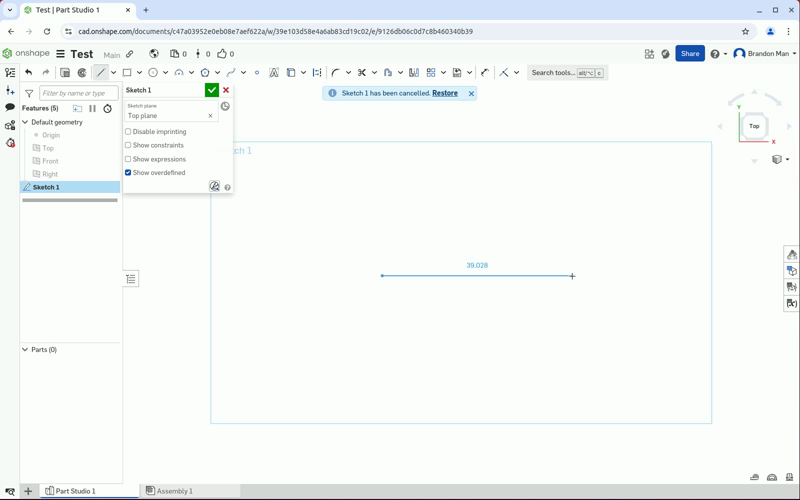
key_down(shift)
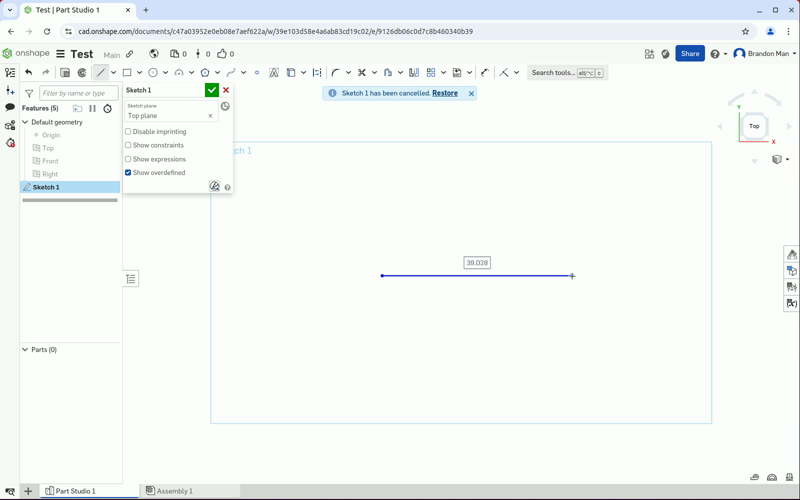
mouse_move(589, 275)
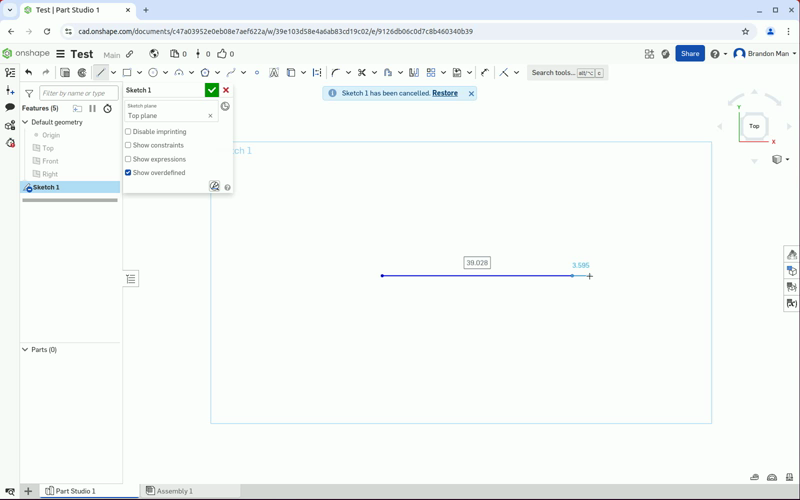
mouse_move(572, 243)
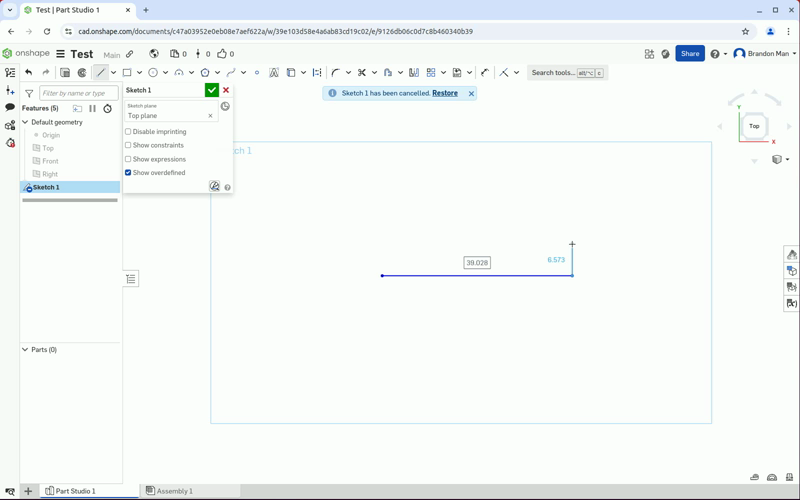
click(572, 243)
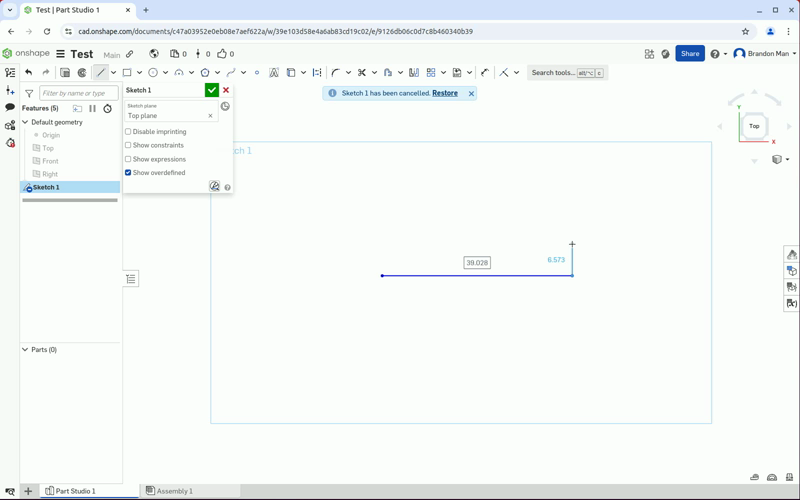
key_up(shift)
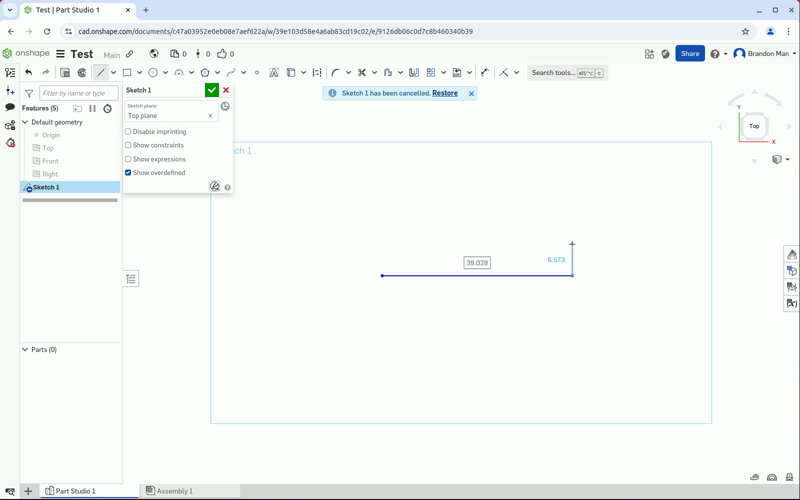
key_down(shift)
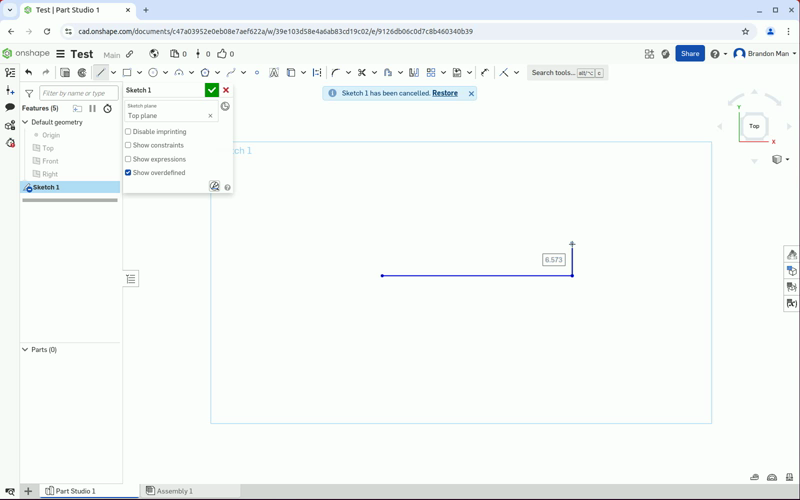
mouse_move(414, 243)
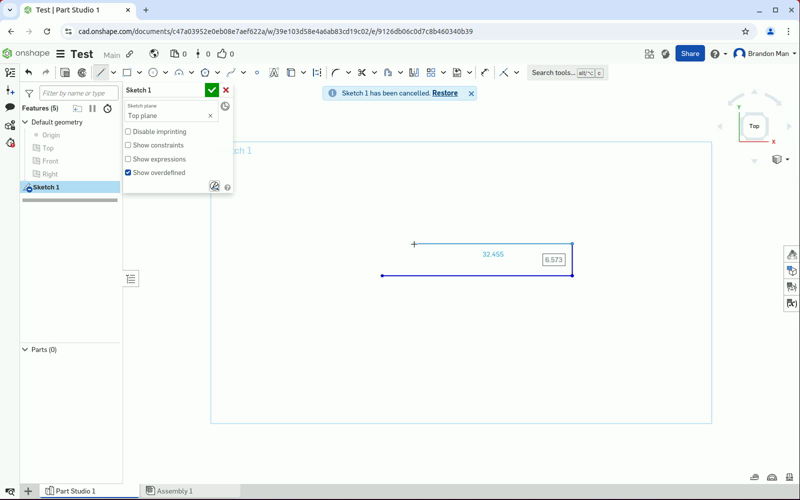
click(414, 243)
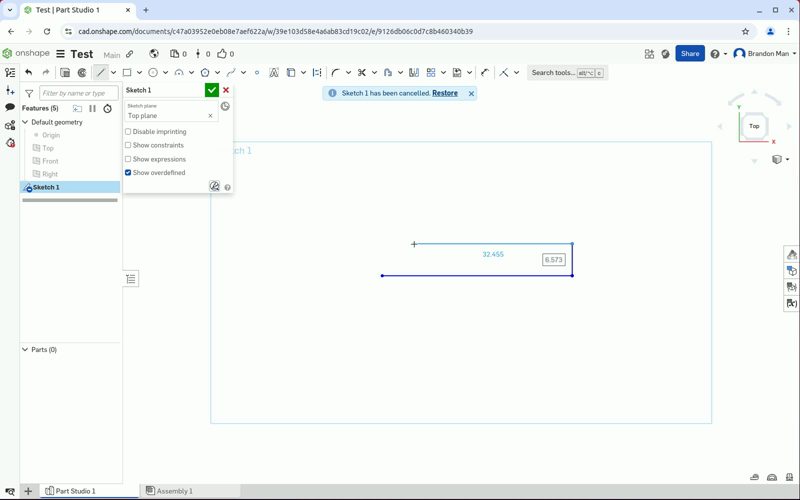
key_up(shift)
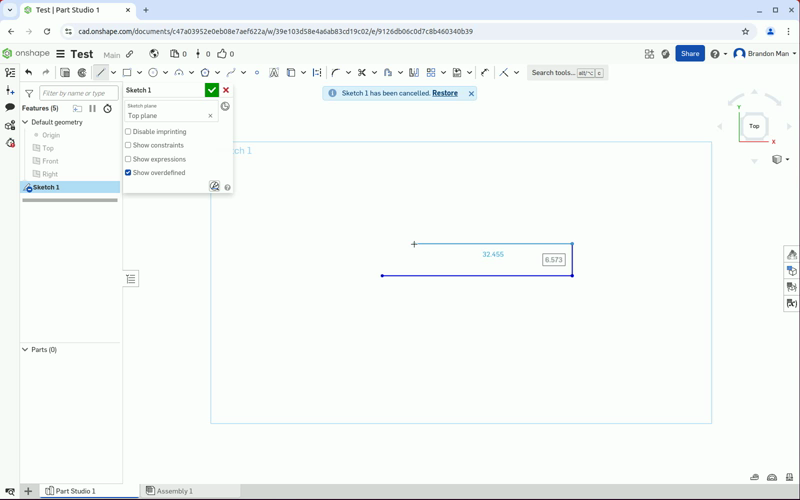
key_down(shift)
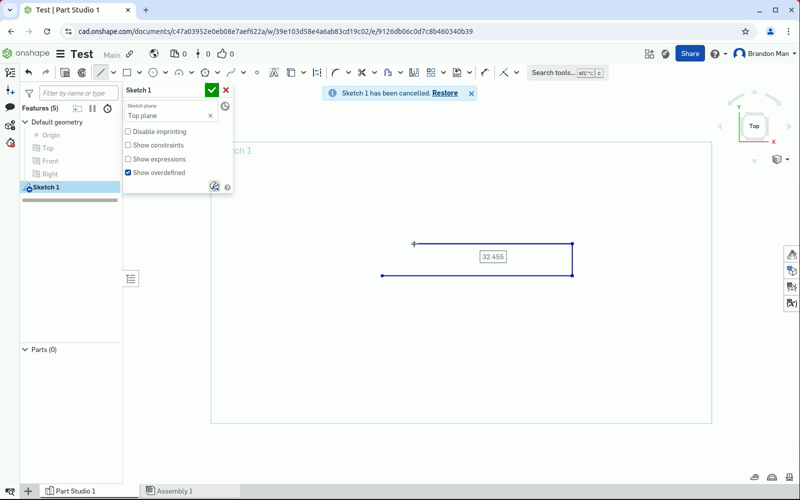
mouse_move(444, 243)
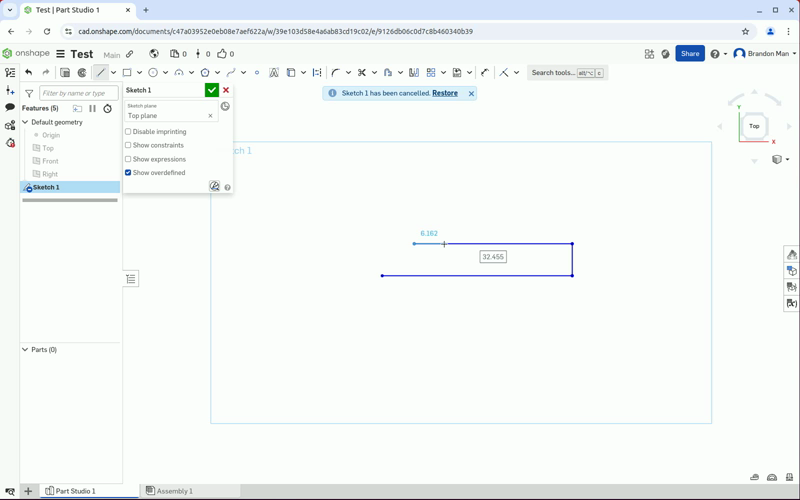
mouse_move(414, 213)
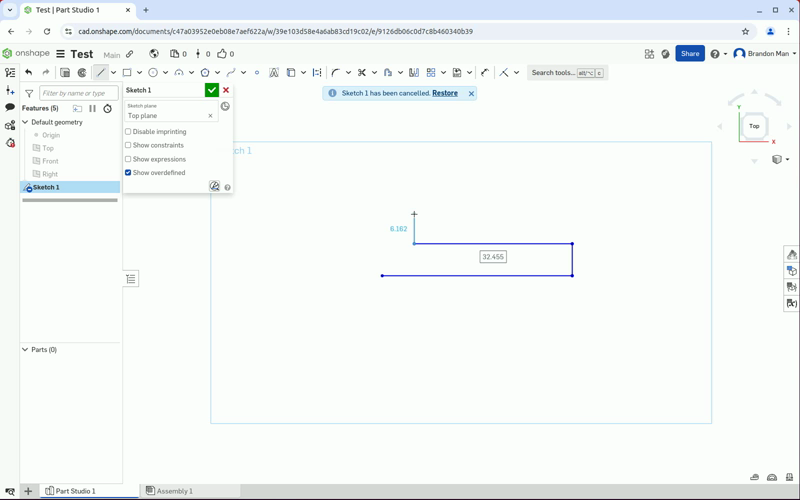
click(414, 213)
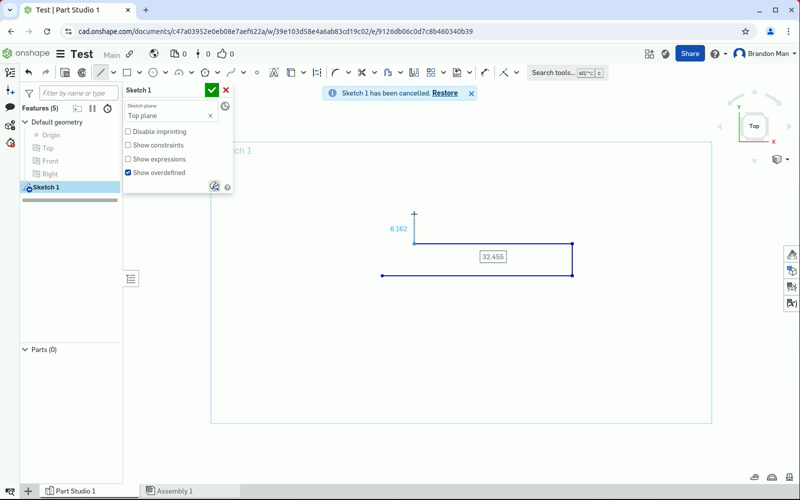
key_up(shift)
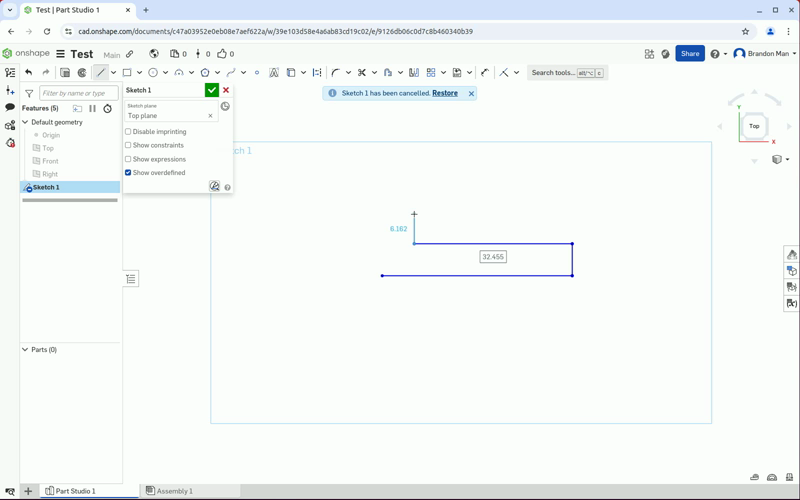
key_down(shift)
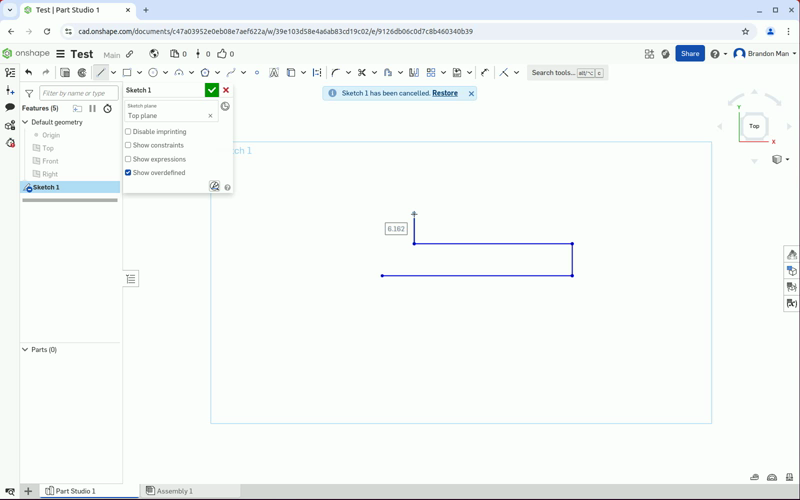
mouse_move(444, 213)
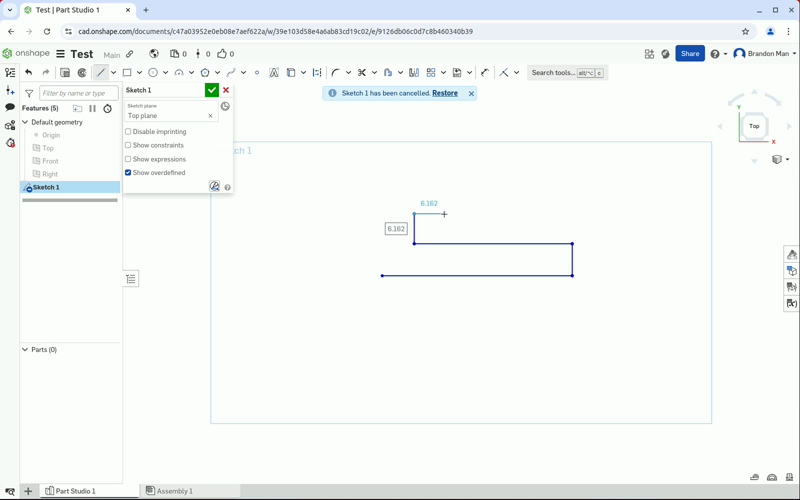
mouse_move(414, 211)
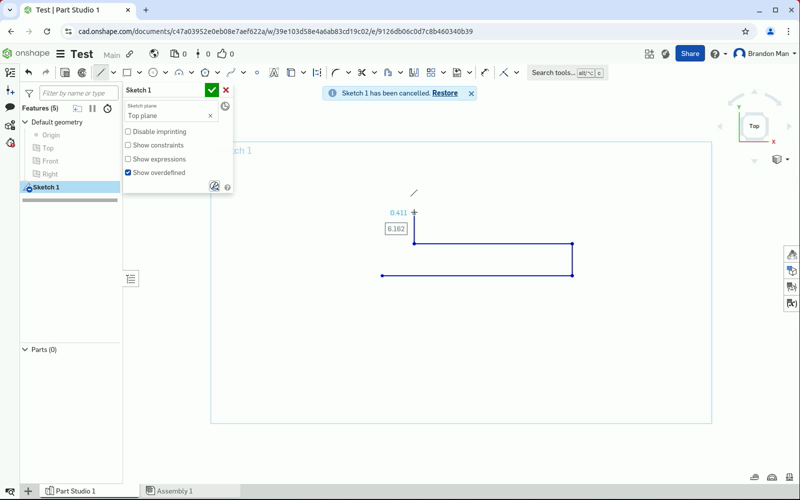
scroll(6)
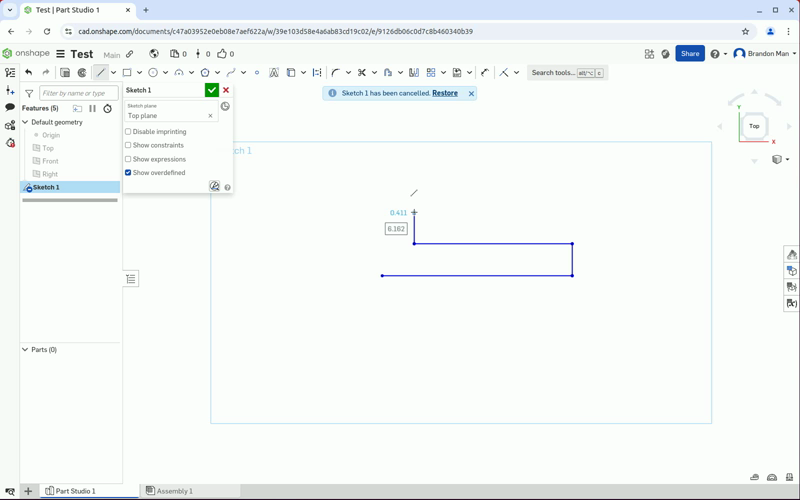
scroll(6)
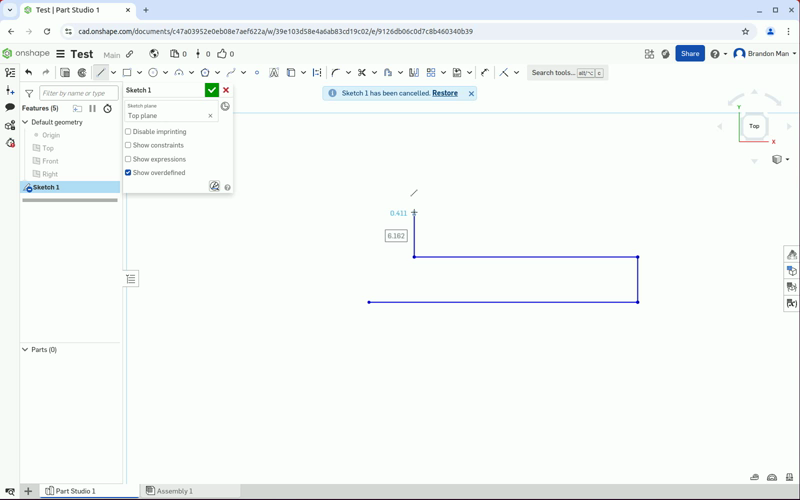
scroll(6)
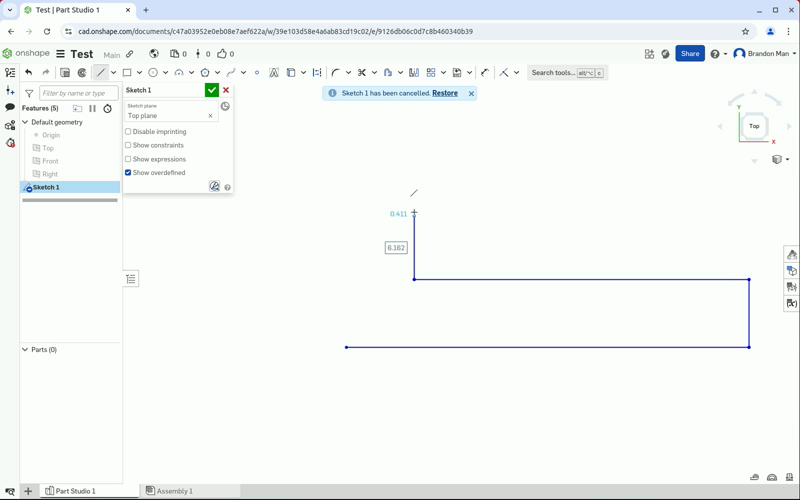
scroll(6)
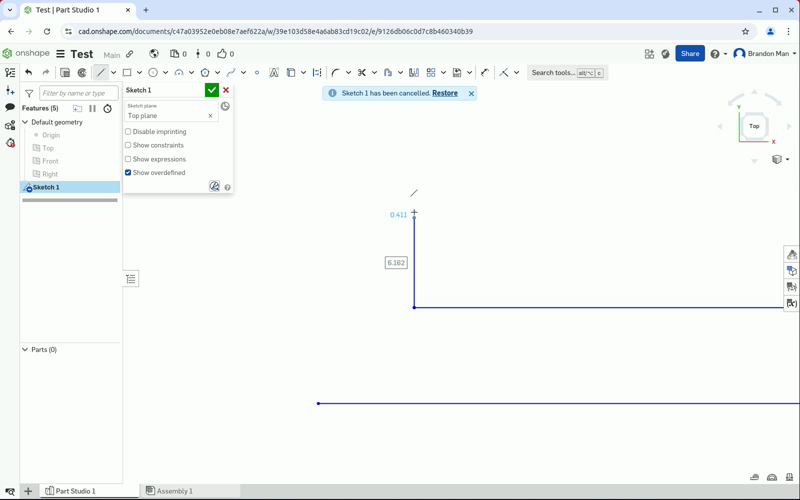
scroll(6)
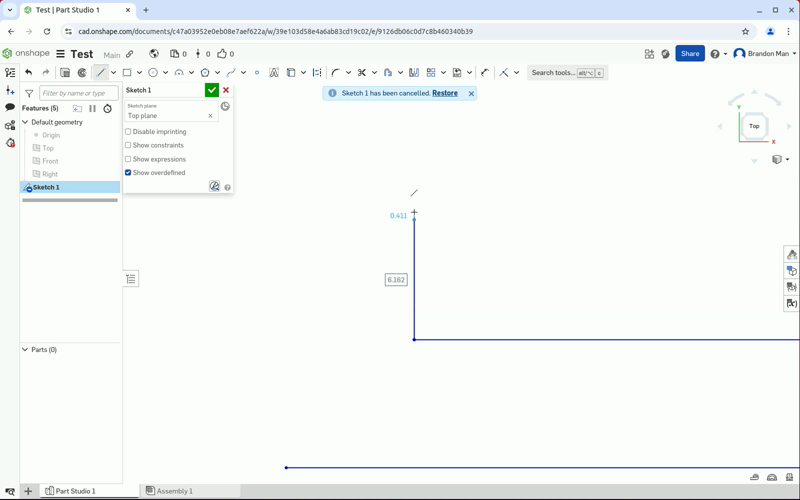
scroll(6)
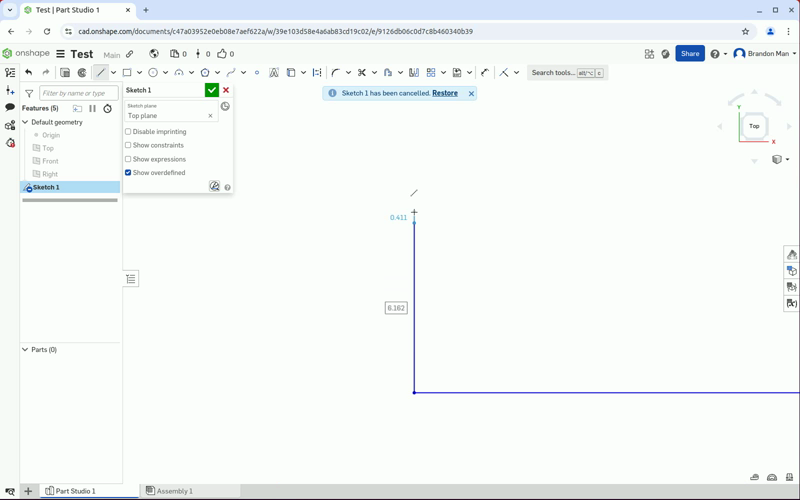
scroll(6)
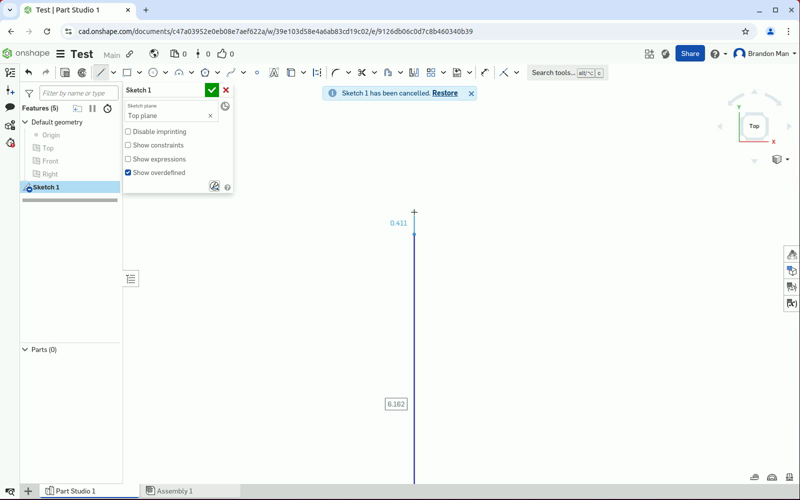
click(414, 211)
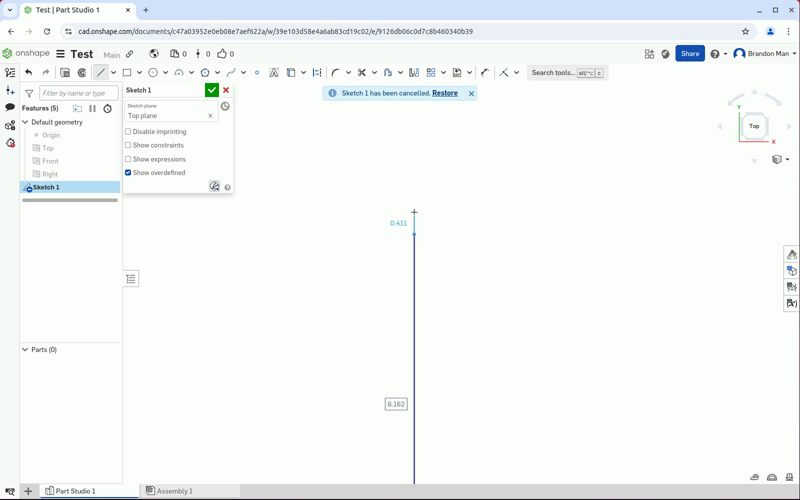
scroll(-6)
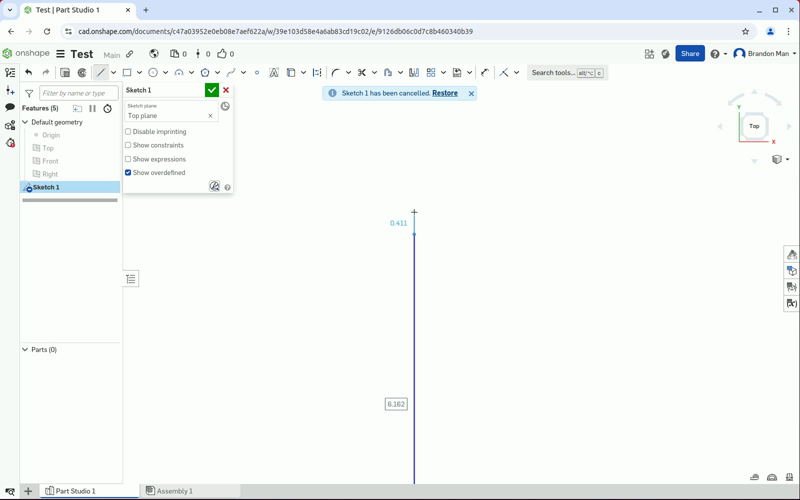
scroll(-6)
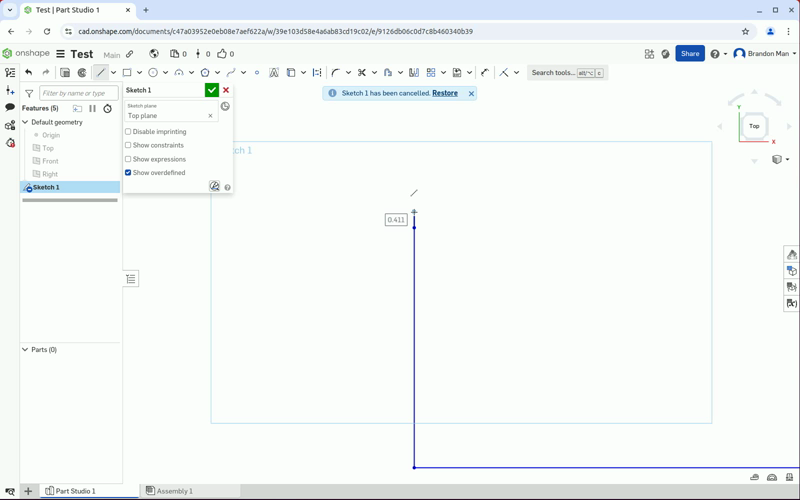
scroll(-6)
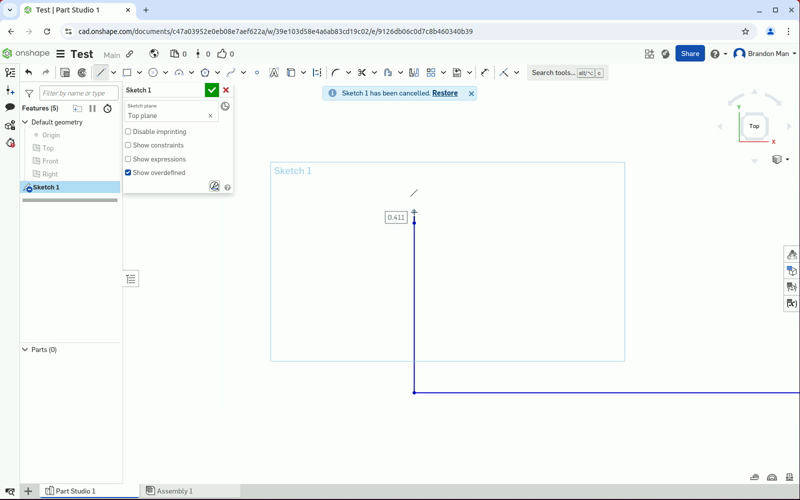
scroll(-6)
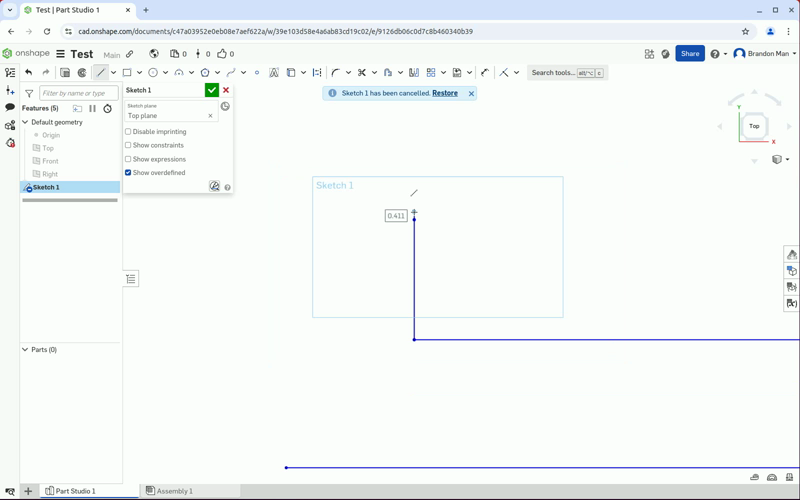
scroll(-6)
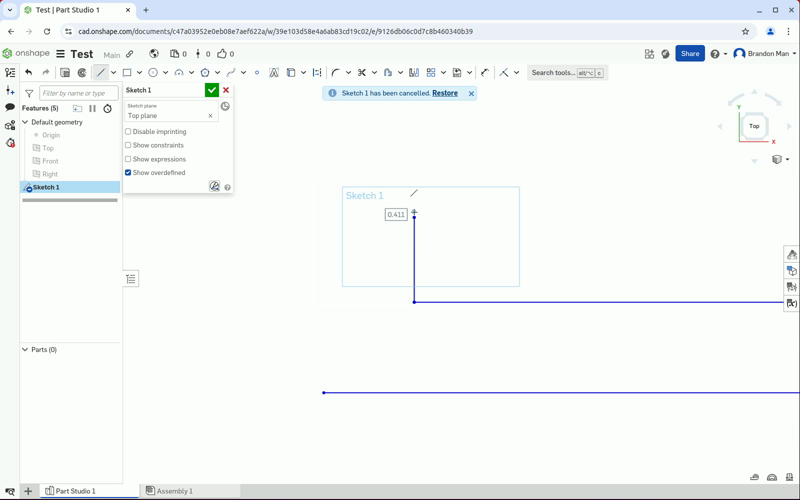
scroll(-6)
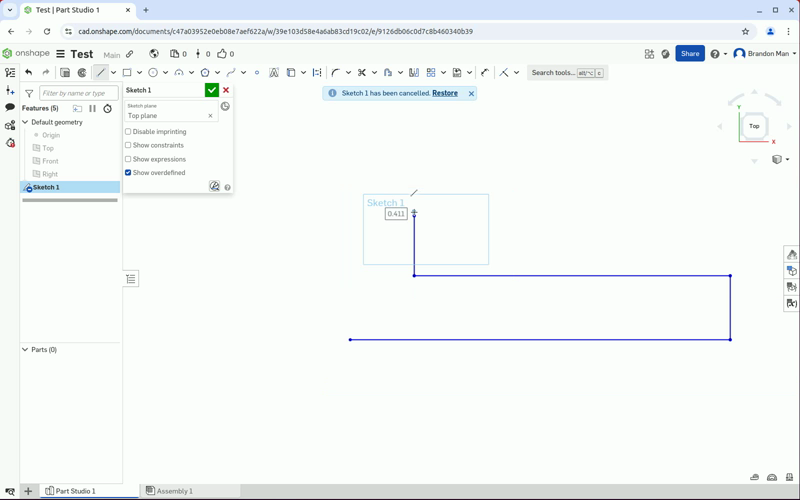
scroll(-6)
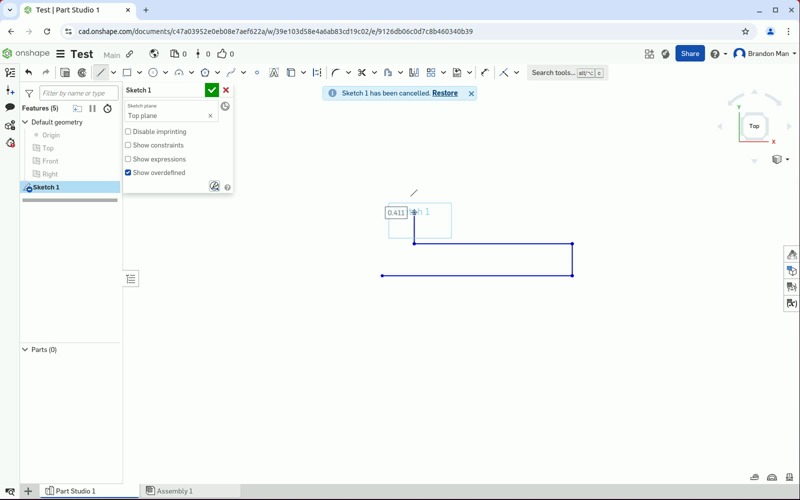
key_up(shift)
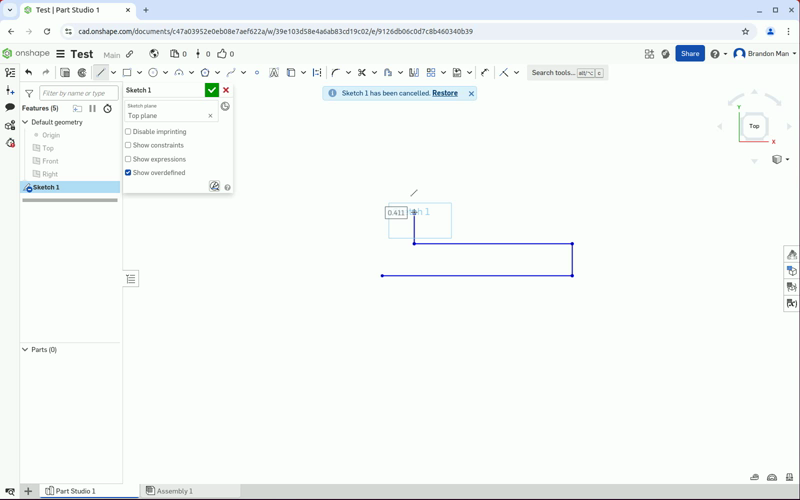
key_down(shift)
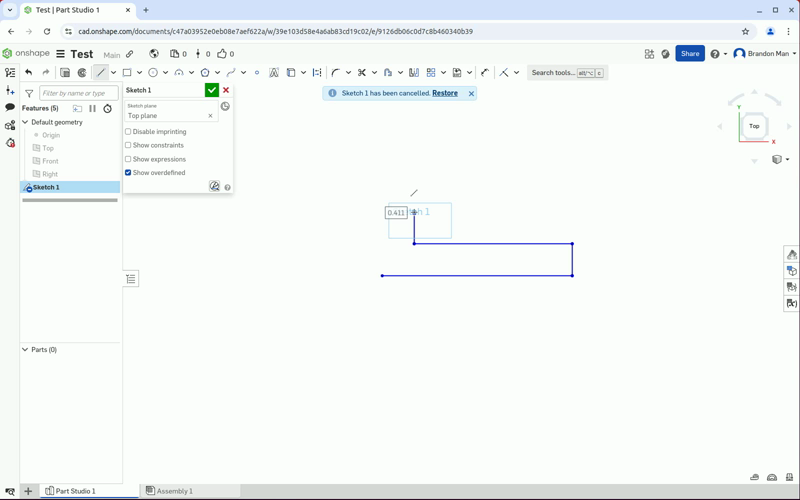
mouse_move(444, 211)
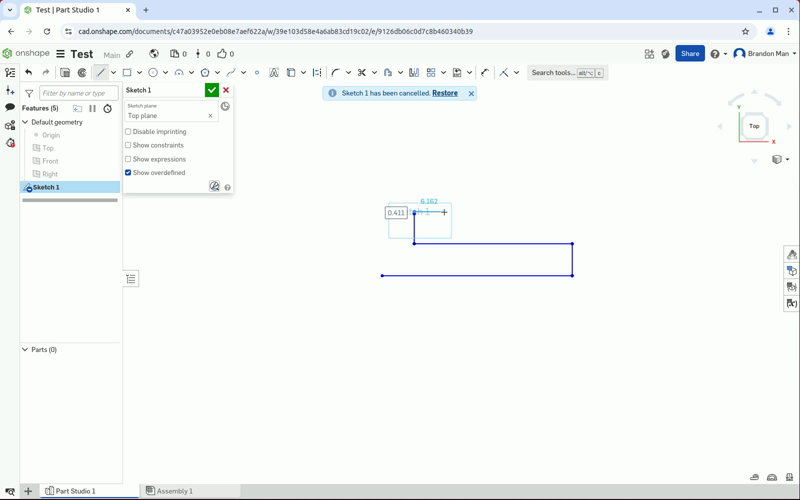
mouse_move(382, 211)
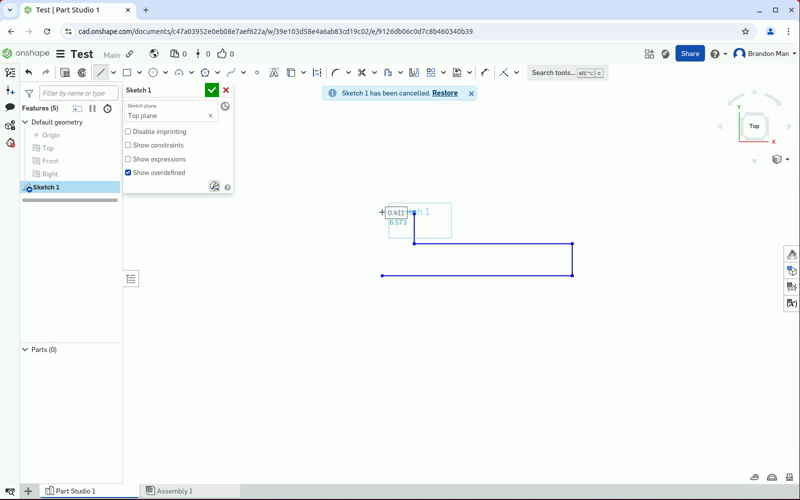
click(382, 211)
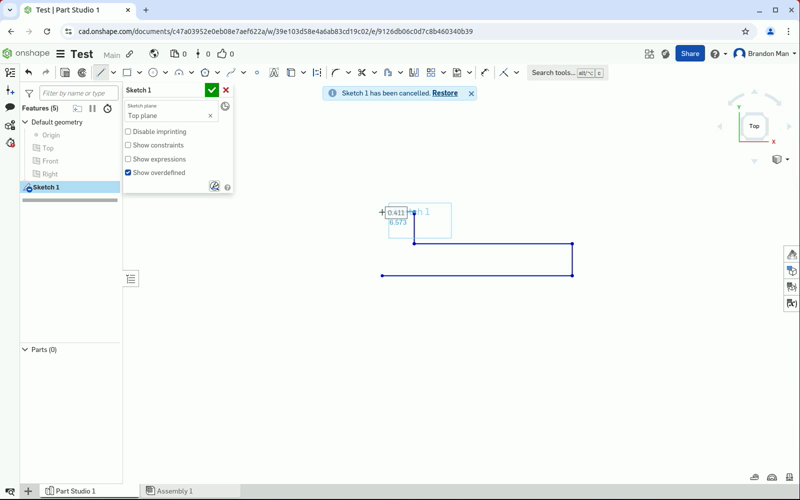
key_up(shift)
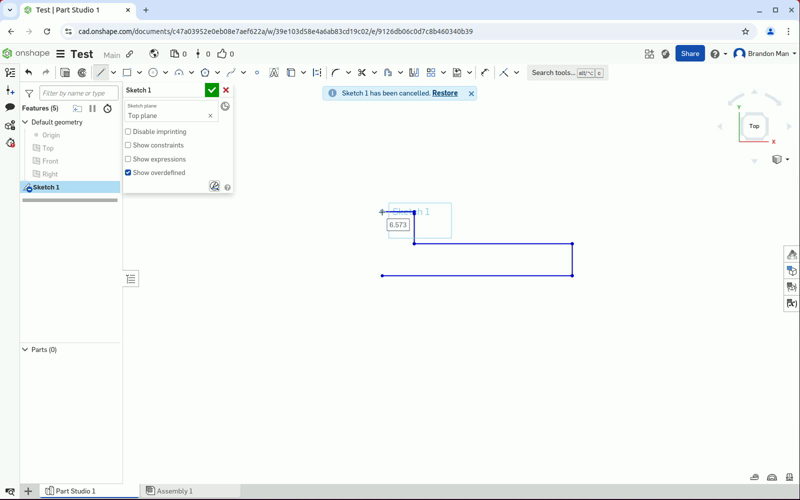
key_down(shift)
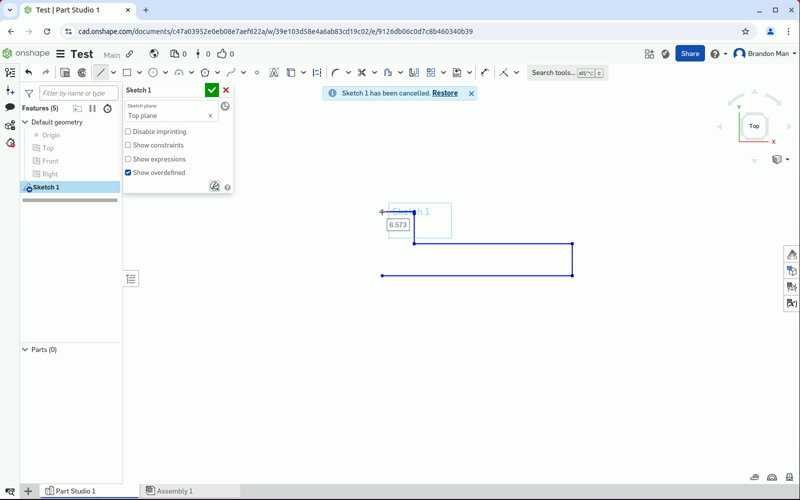
mouse_move(382, 275)
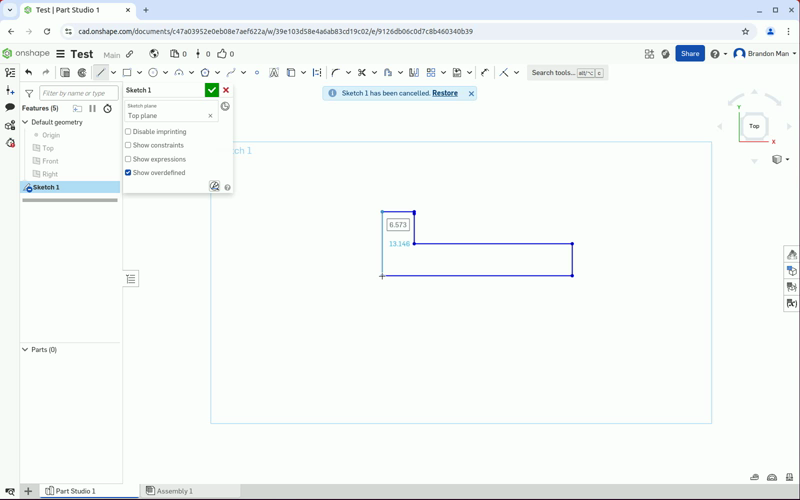
key_up(shift)
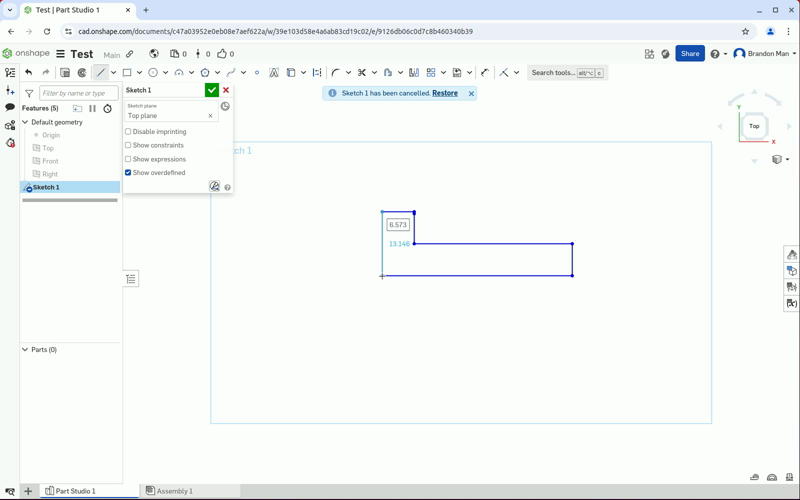
click(382, 275)
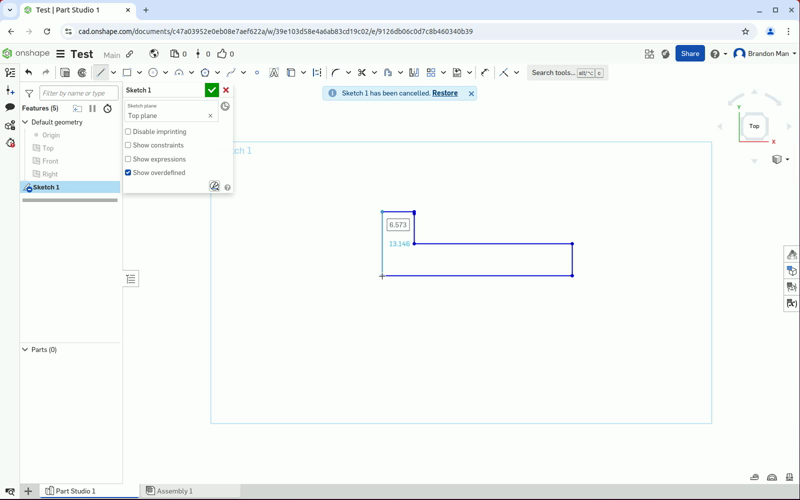
key(esc)
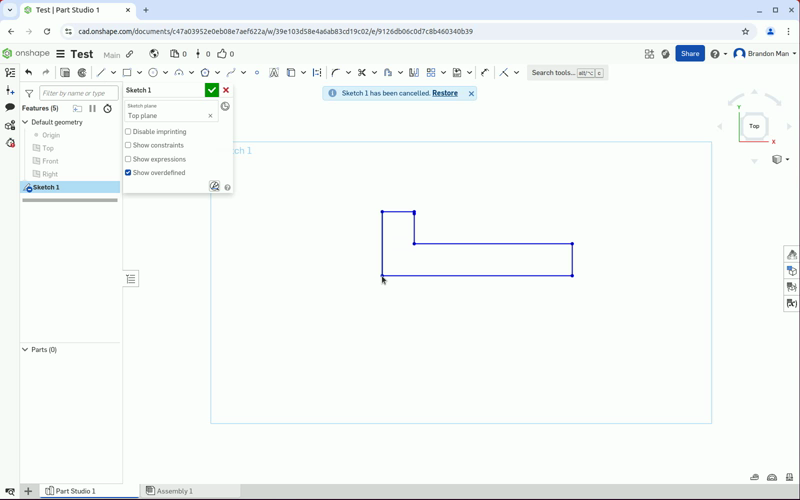
mouse_move(455, 257)
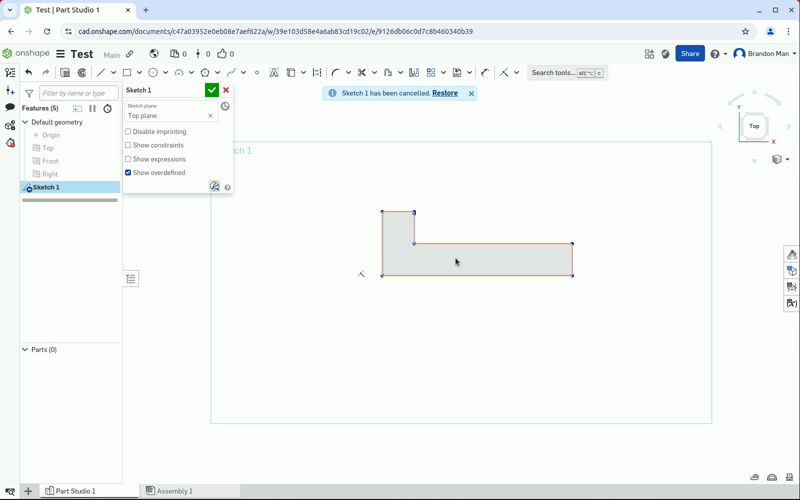
click(455, 257)
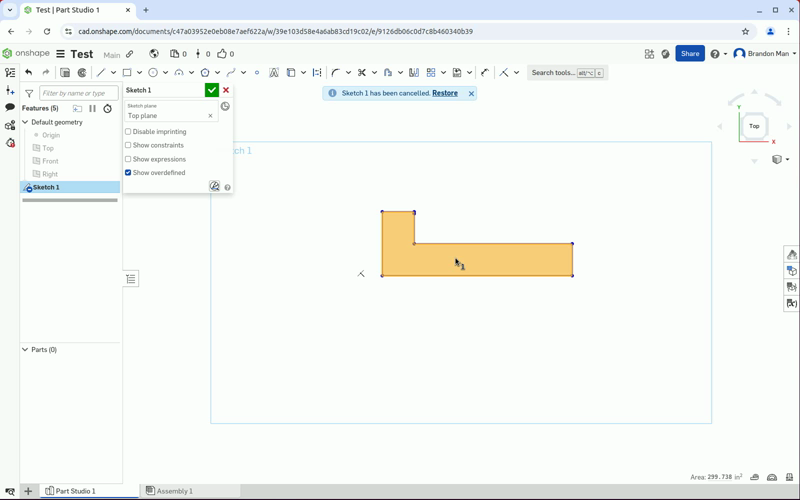
mouse_move(73, 352)
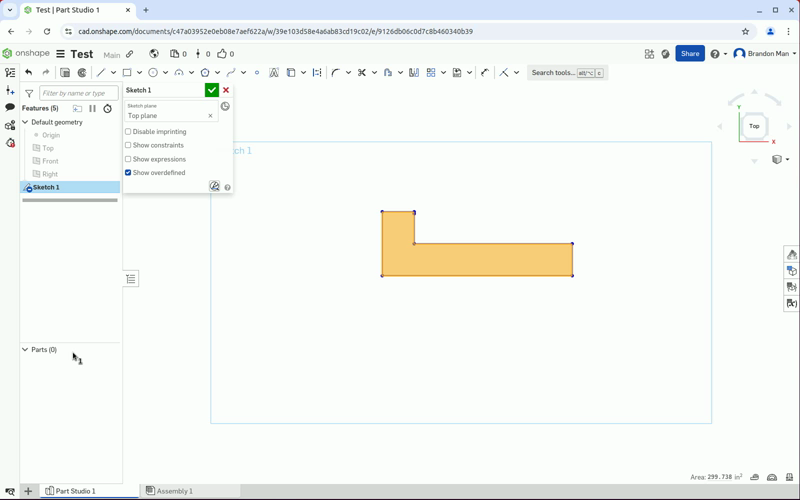
key(shift+y)
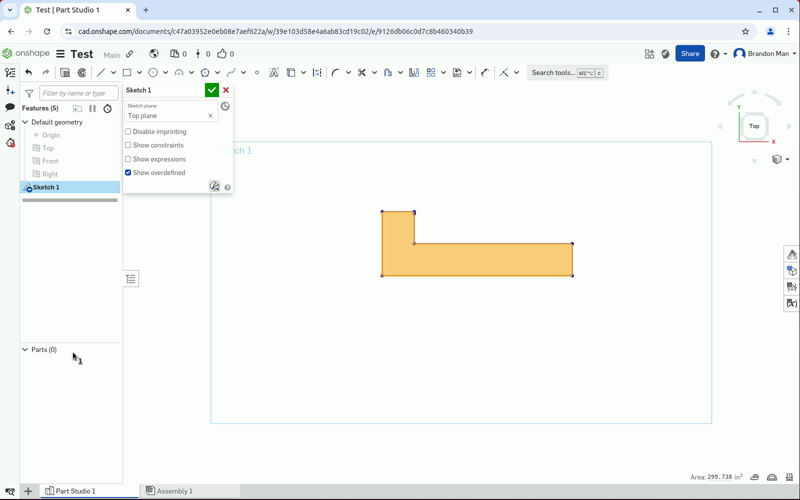
key(shift+e)
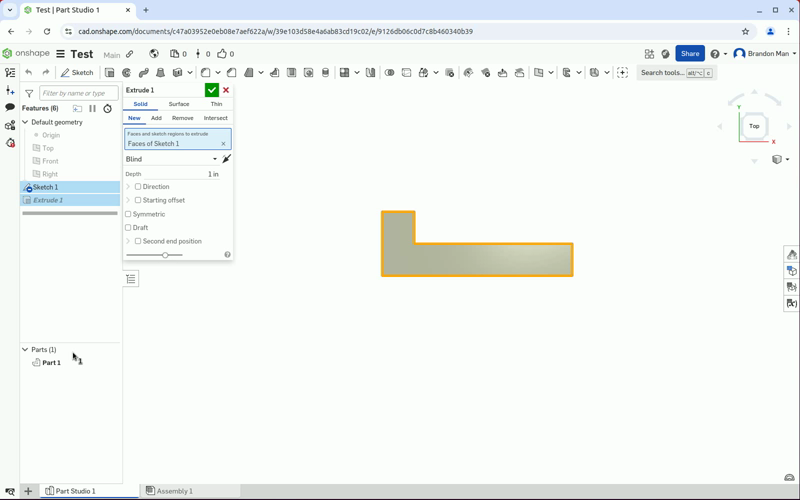
mouse_move(143, 106)
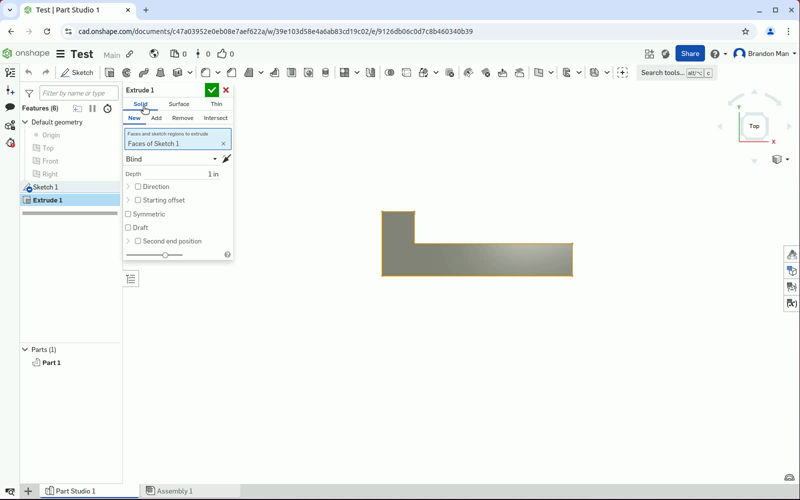
click(143, 106)
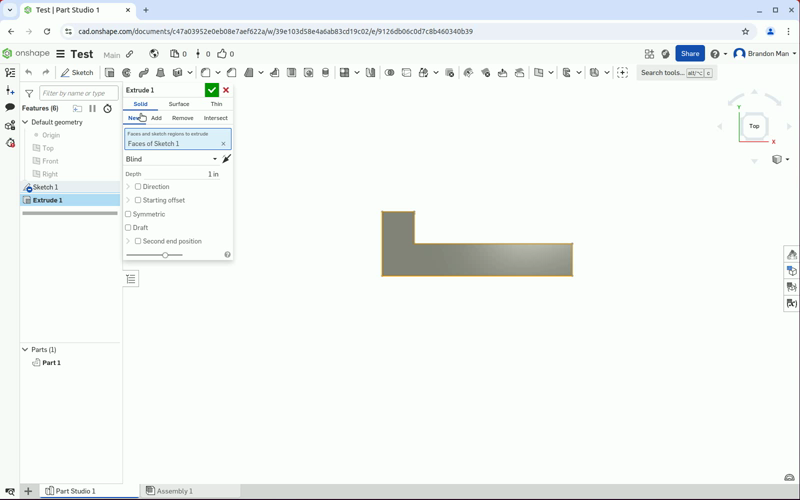
mouse_move(137, 120)
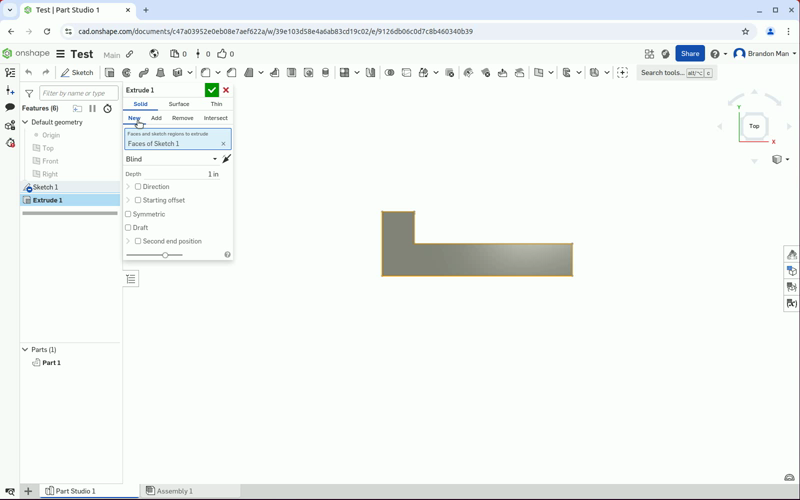
click(137, 120)
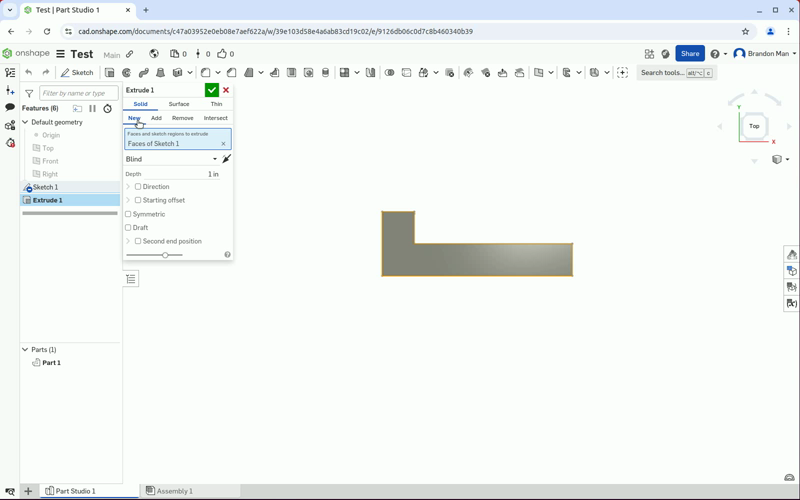
key(tab, 4)
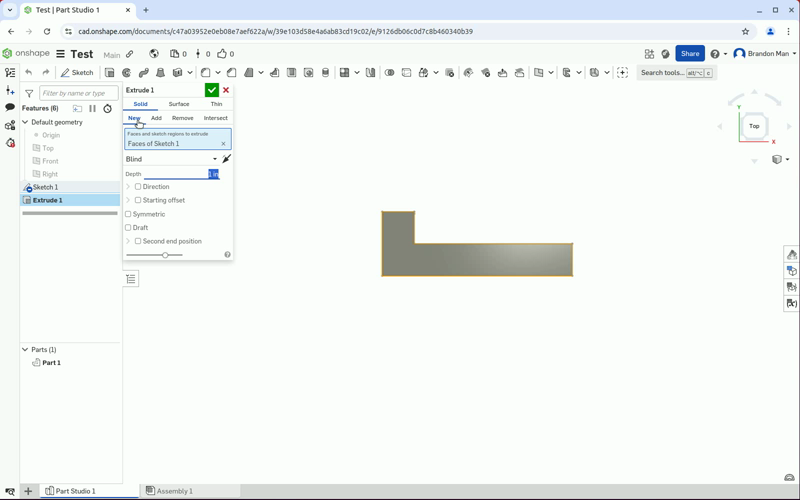
text(-12.998)
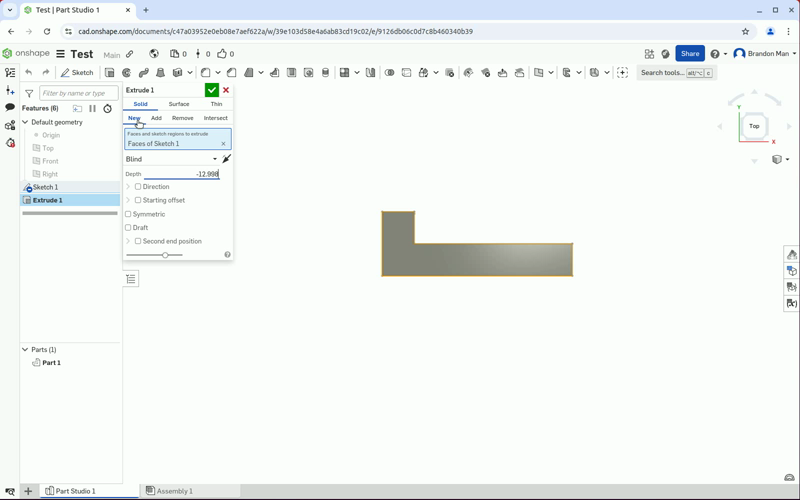
key(enter)
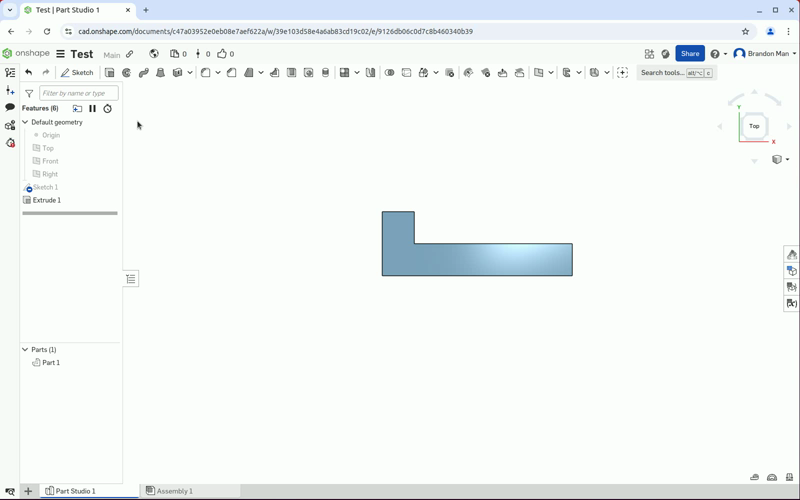
key(shift+h)
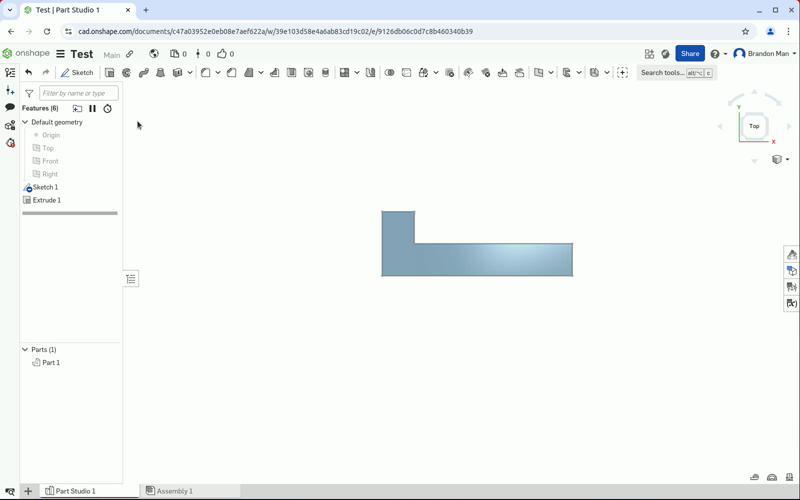
key(shift+h)
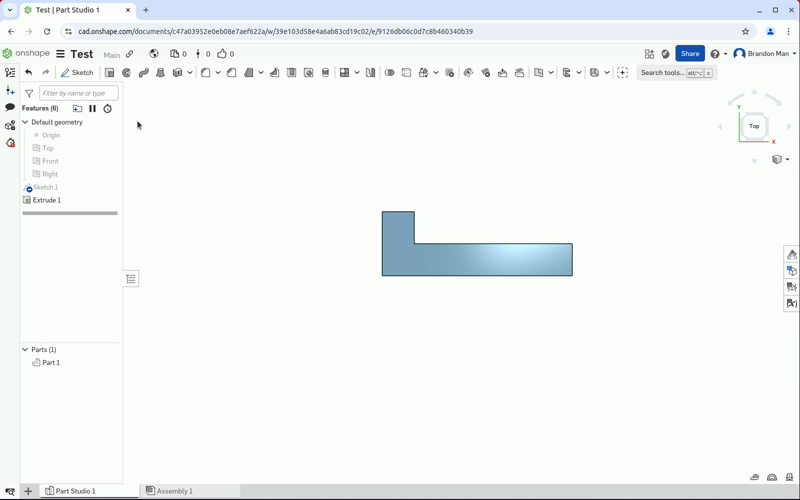
mouse_move(73, 189)
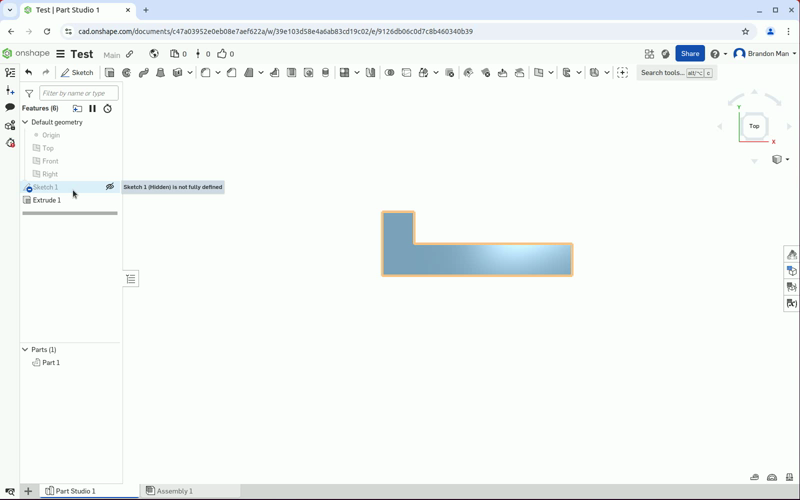
click(73, 189)
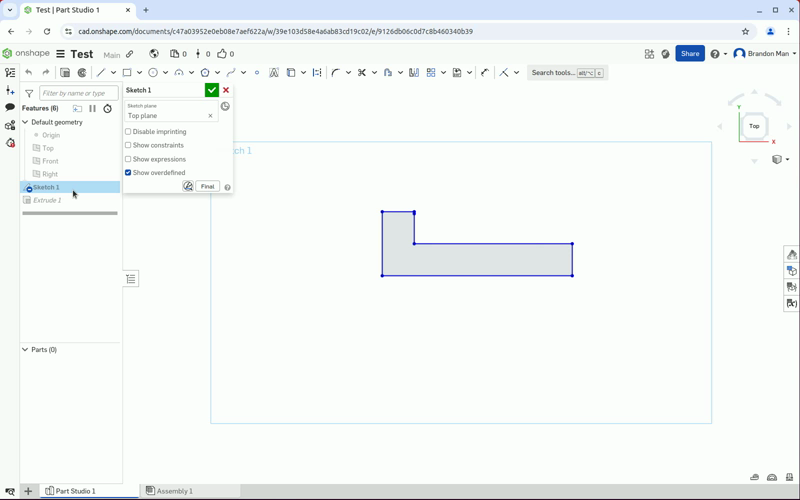
mouse_move(229, 92)
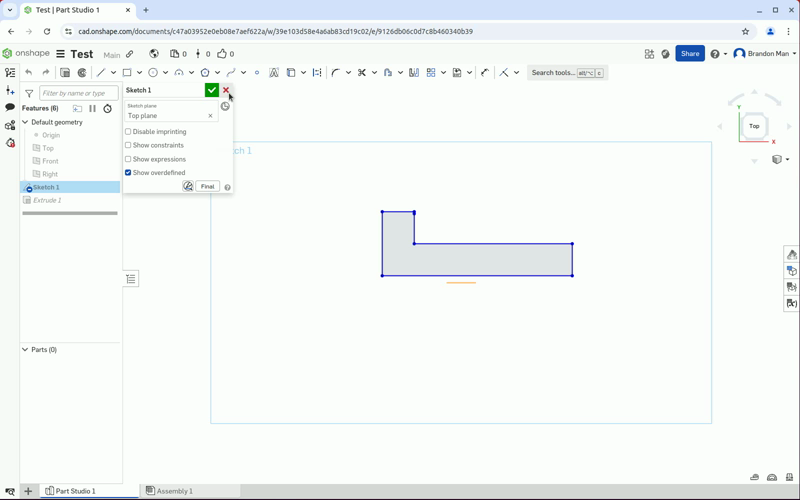
click(229, 92)
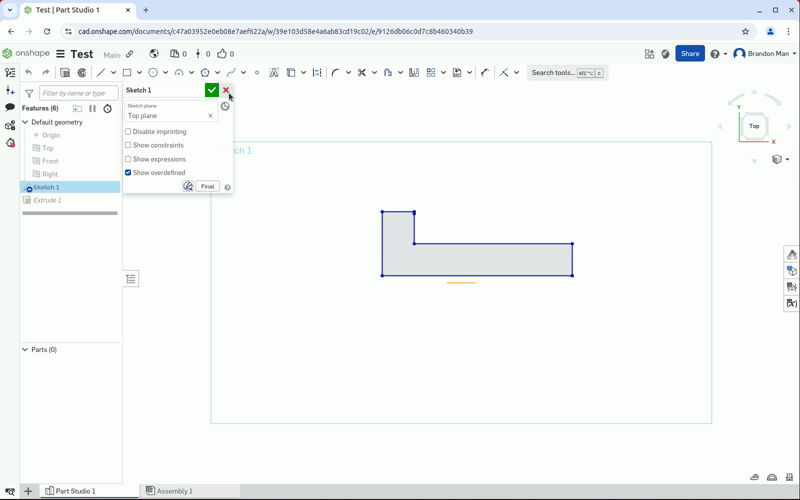
key(shift+s)
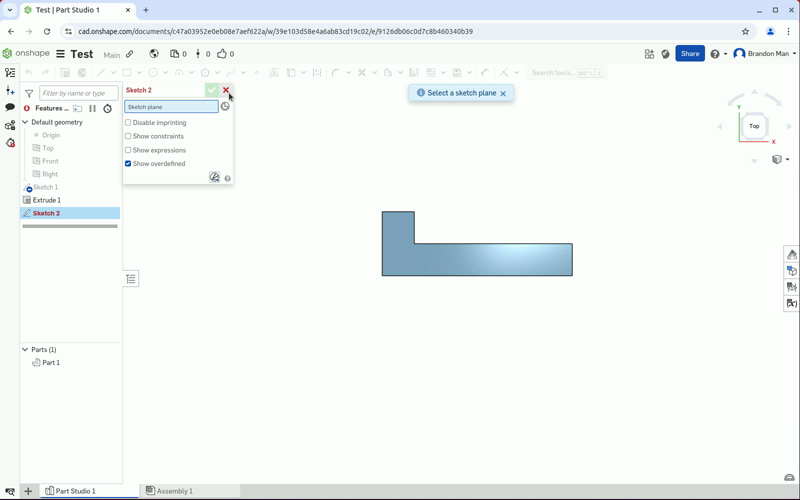
mouse_move(73, 150)
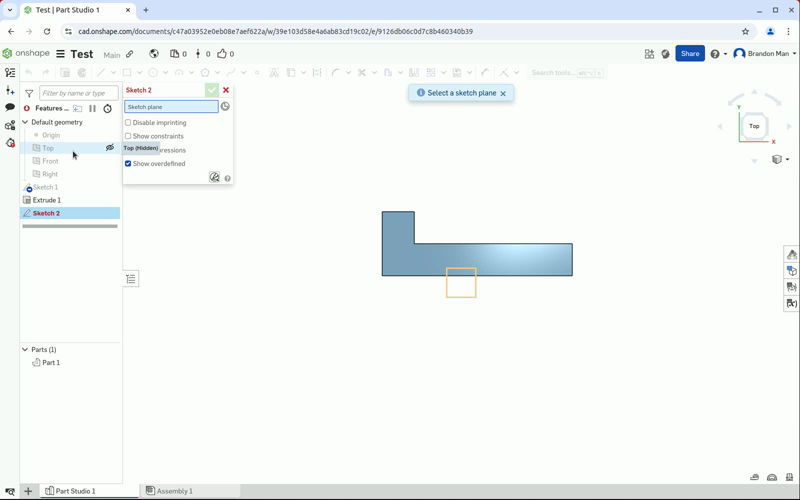
click(73, 150)
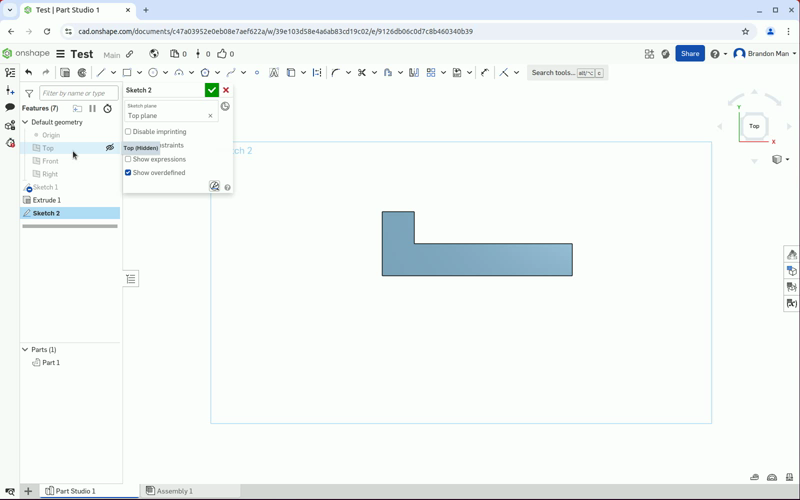
mouse_move(73, 352)
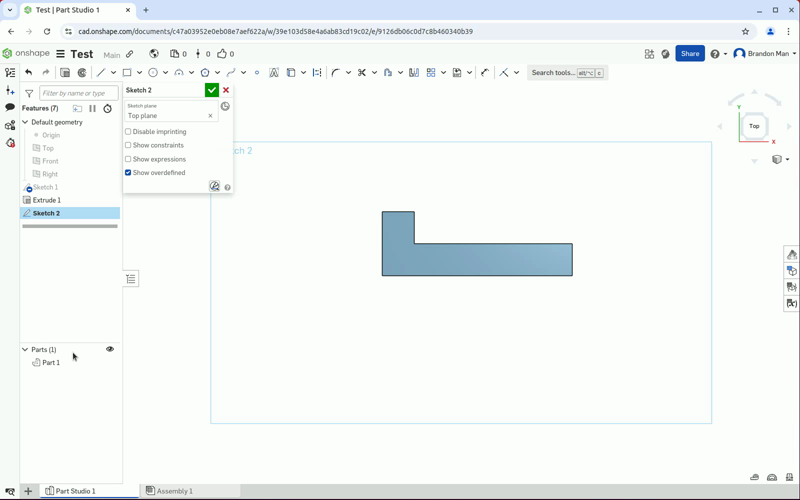
key(y)
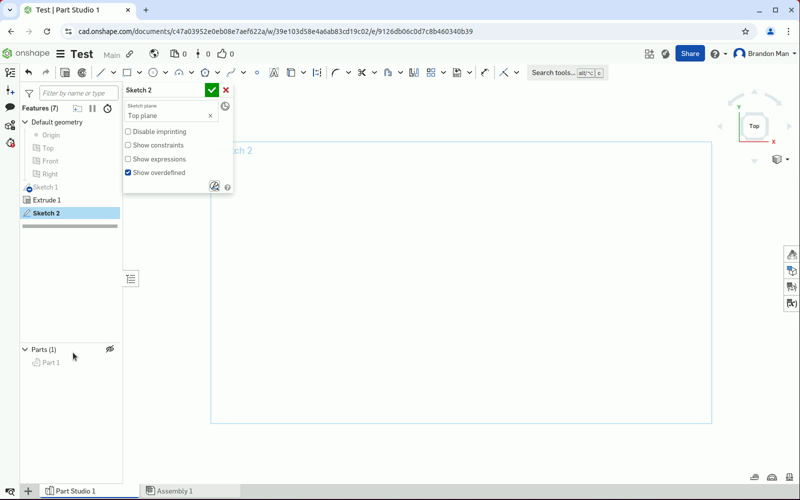
key(l)
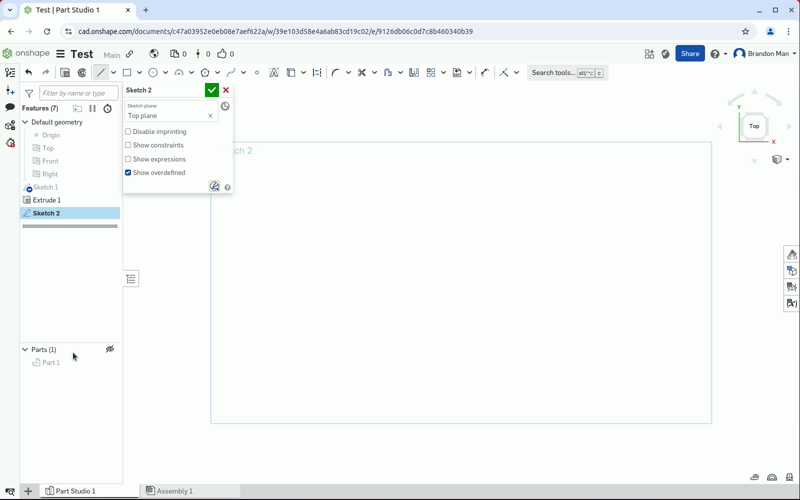
key_down(shift)
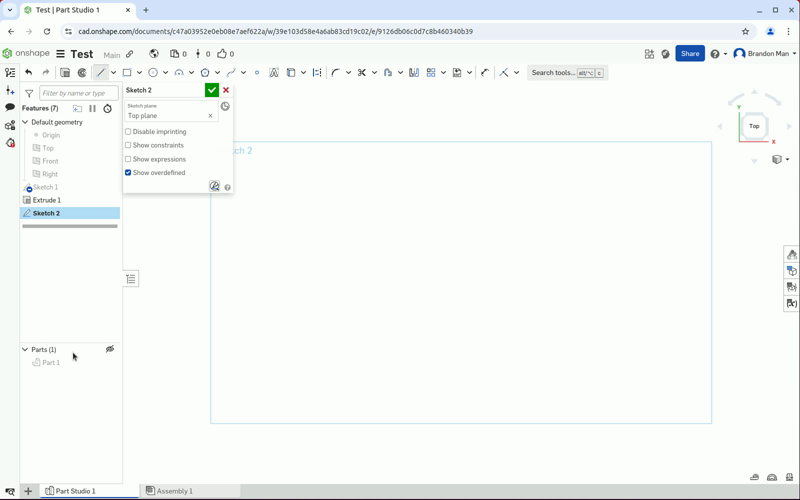
mouse_move(413, 244)
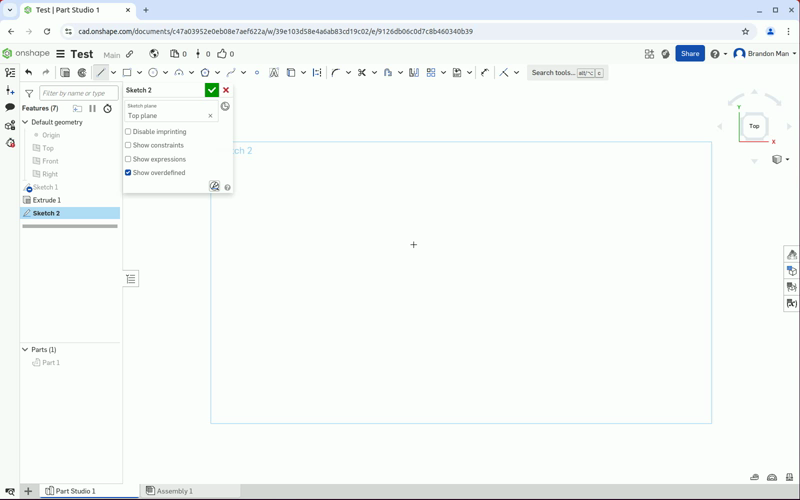
click(413, 244)
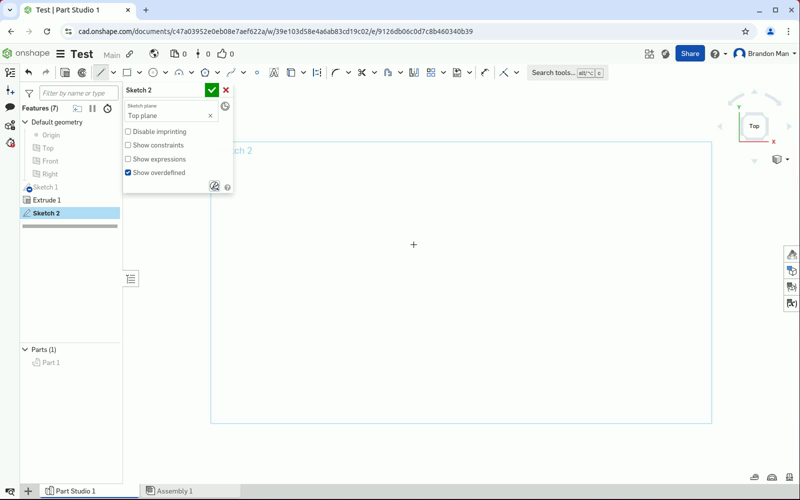
key_up(shift)
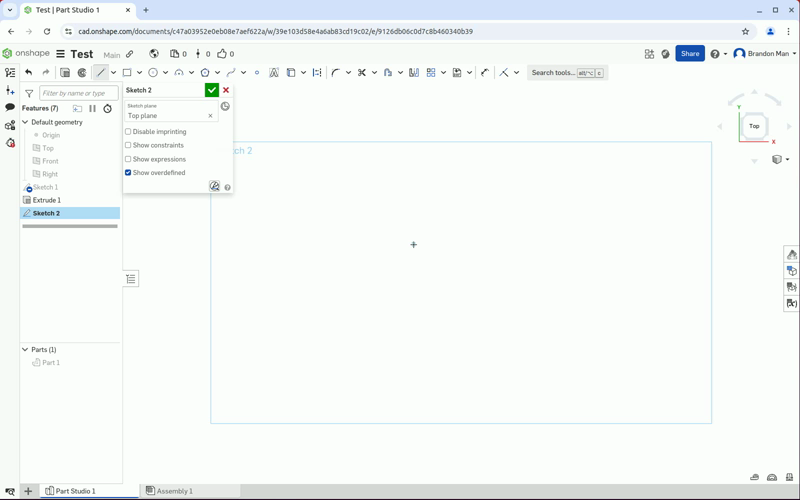
key_down(shift)
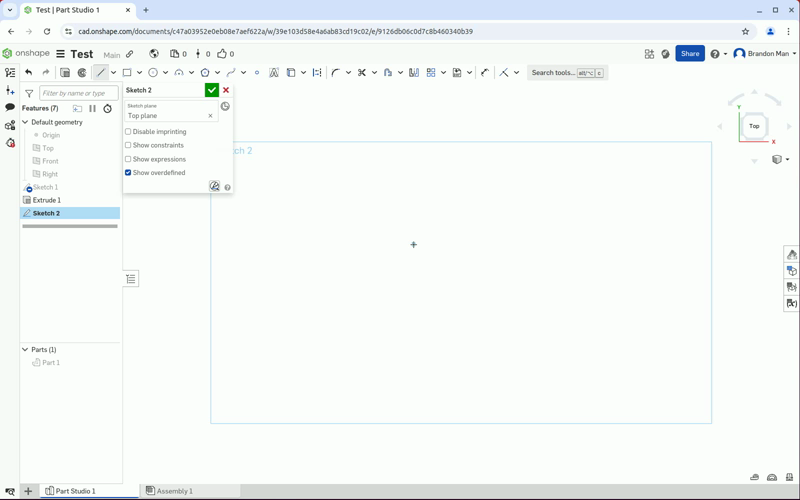
mouse_move(573, 244)
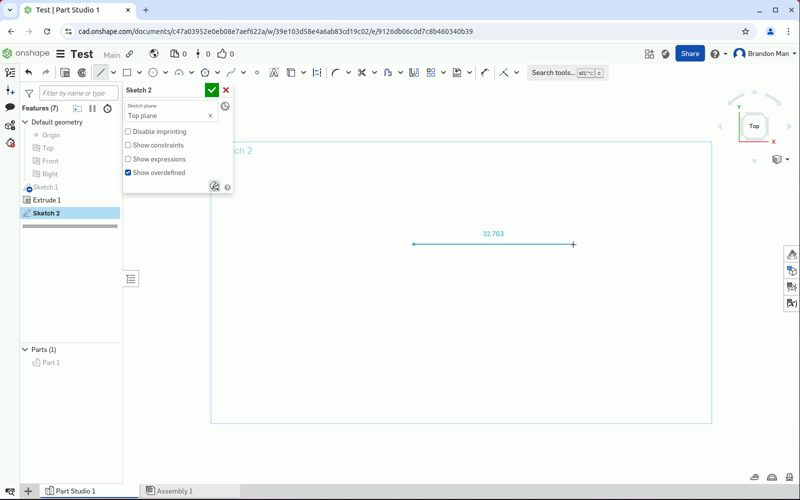
click(573, 244)
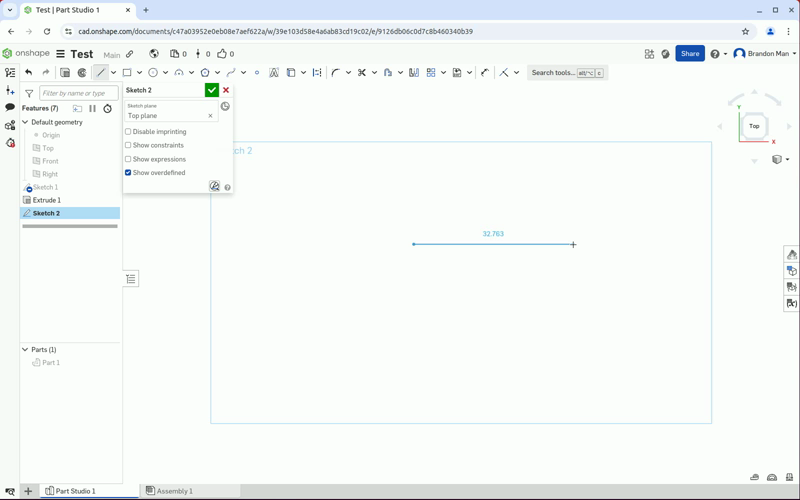
key_up(shift)
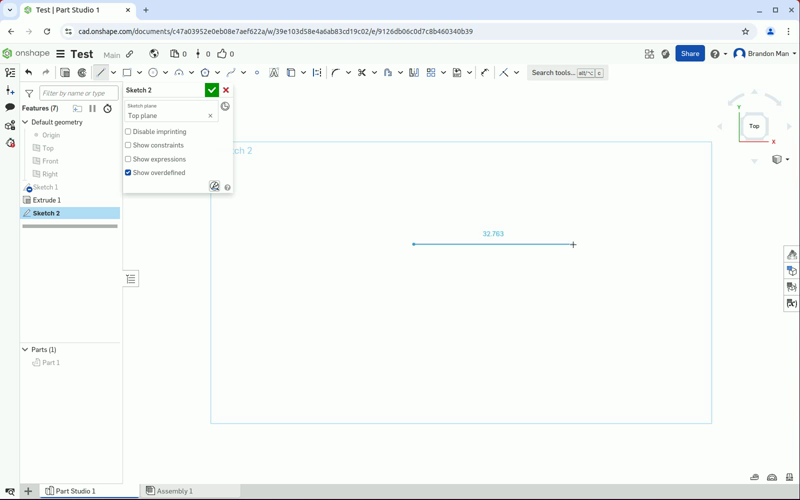
key_down(shift)
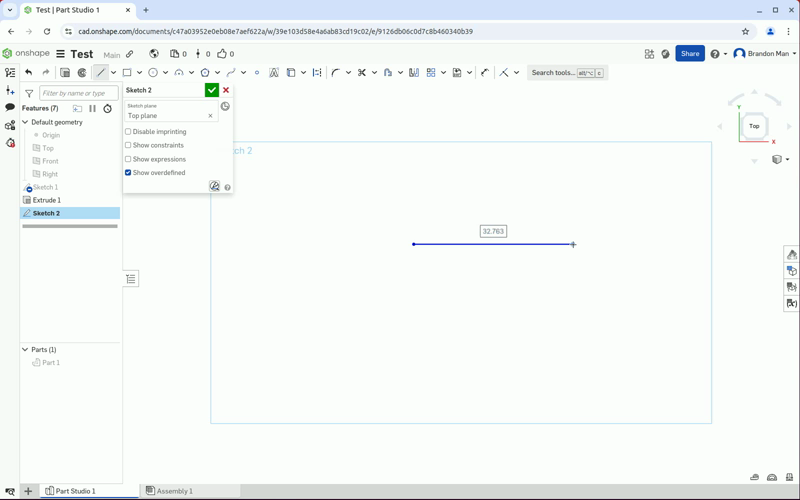
mouse_move(413, 212)
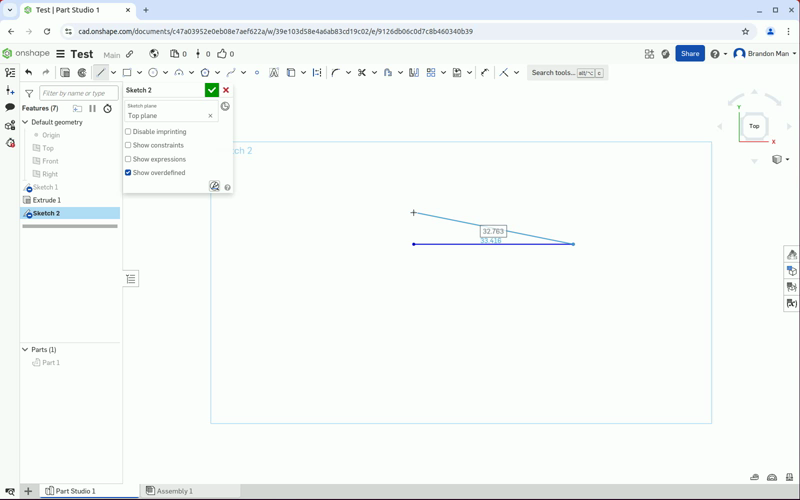
click(413, 212)
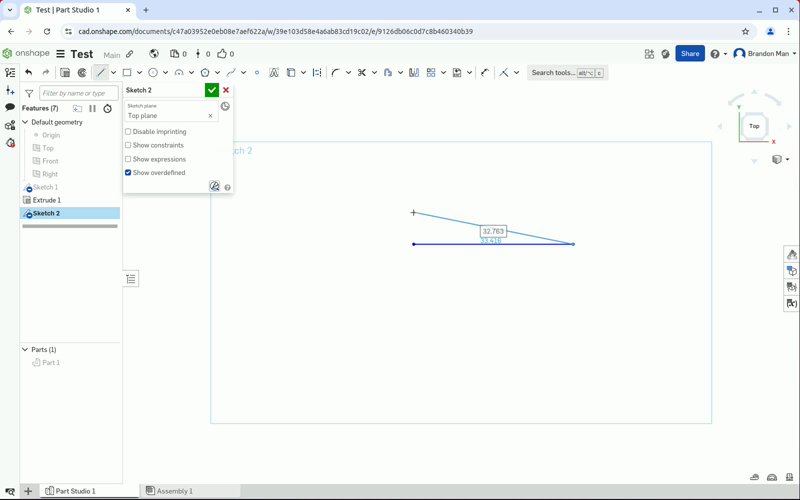
key_up(shift)
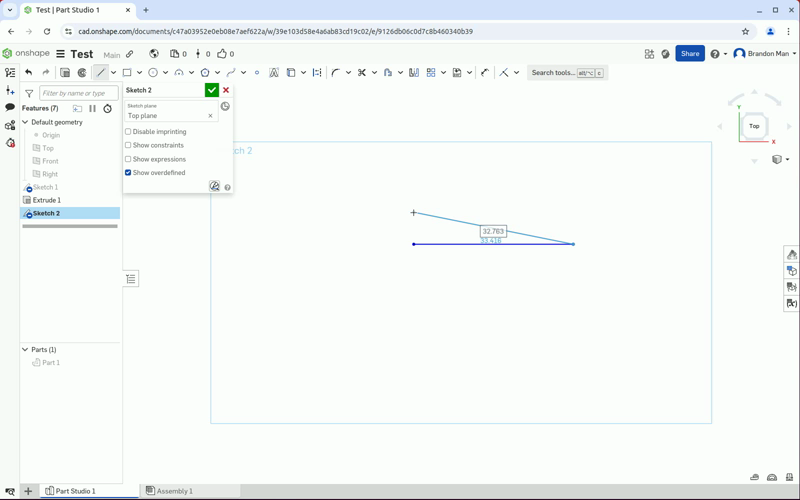
mouse_move(444, 212)
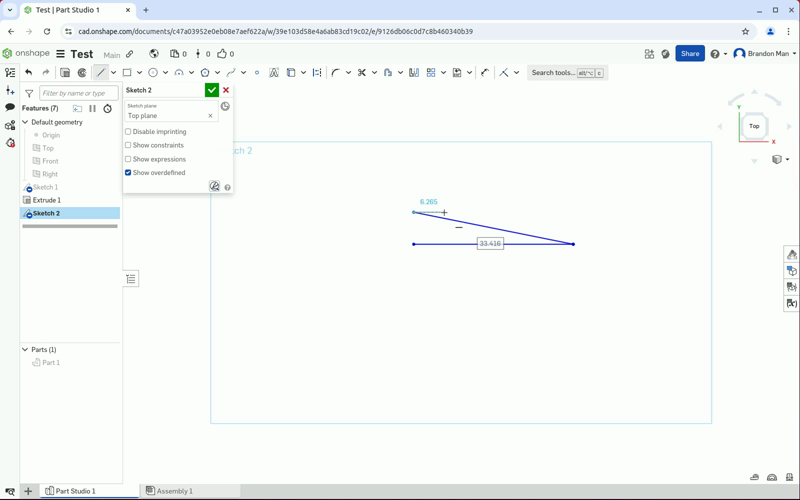
key_down(shift)
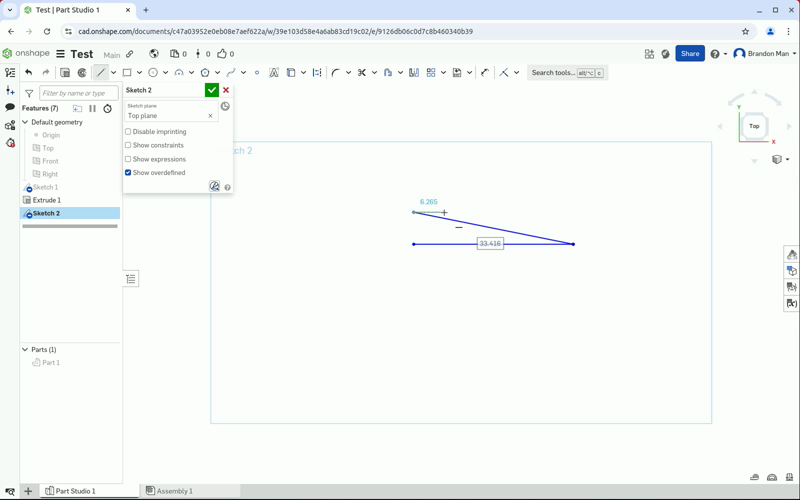
mouse_move(413, 244)
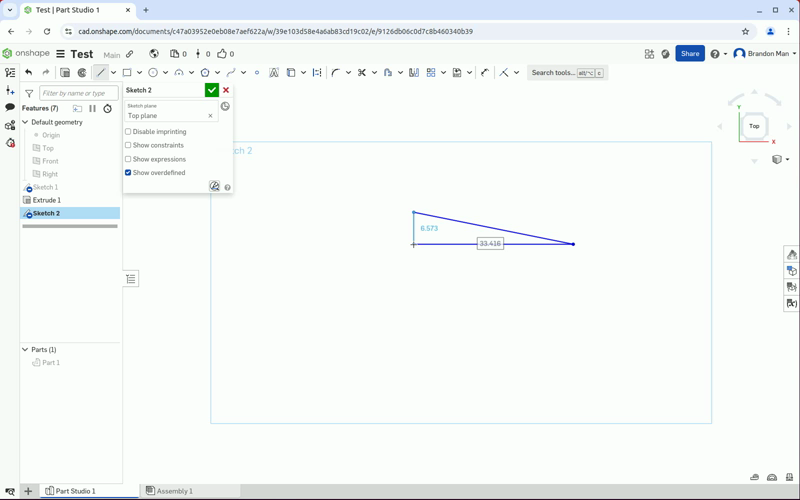
key_up(shift)
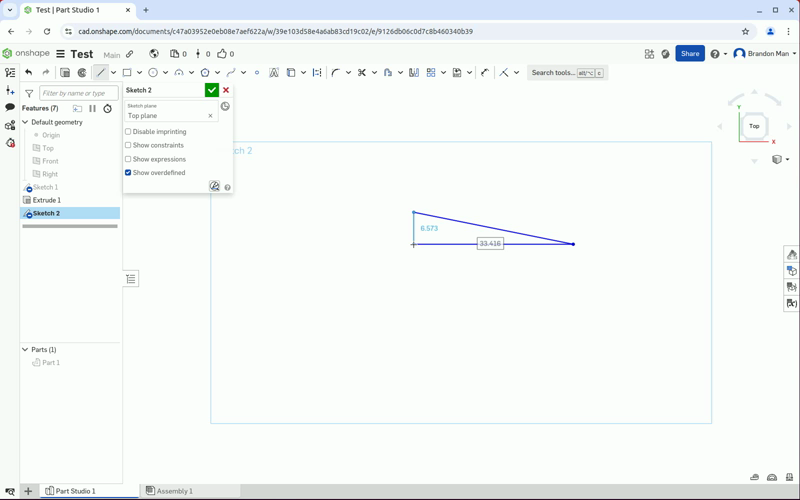
click(413, 244)
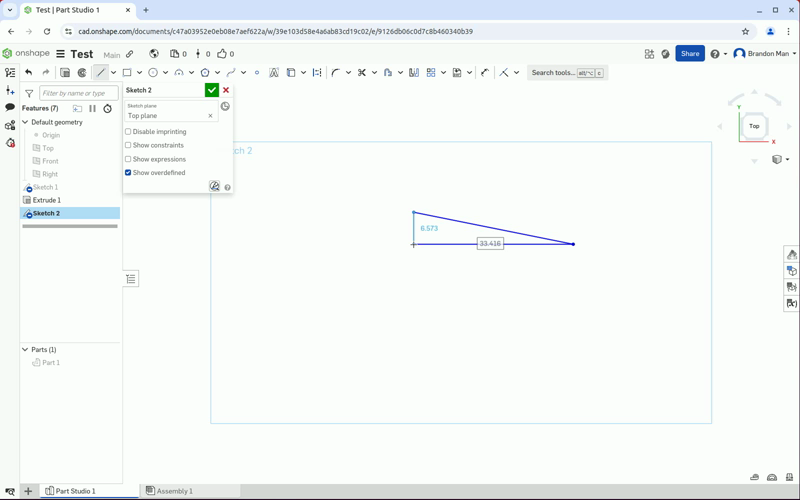
key(esc)
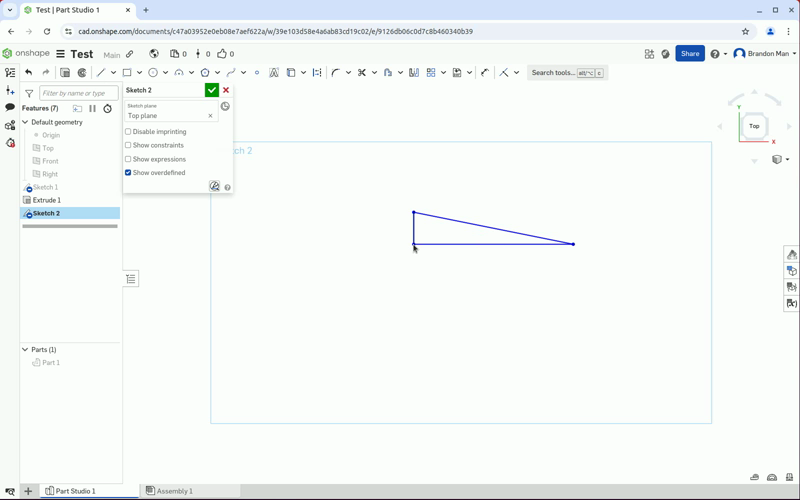
mouse_move(453, 230)
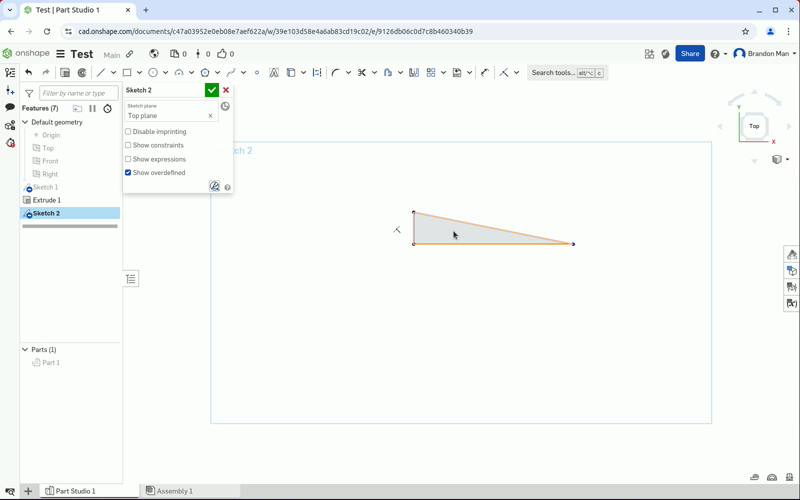
click(453, 230)
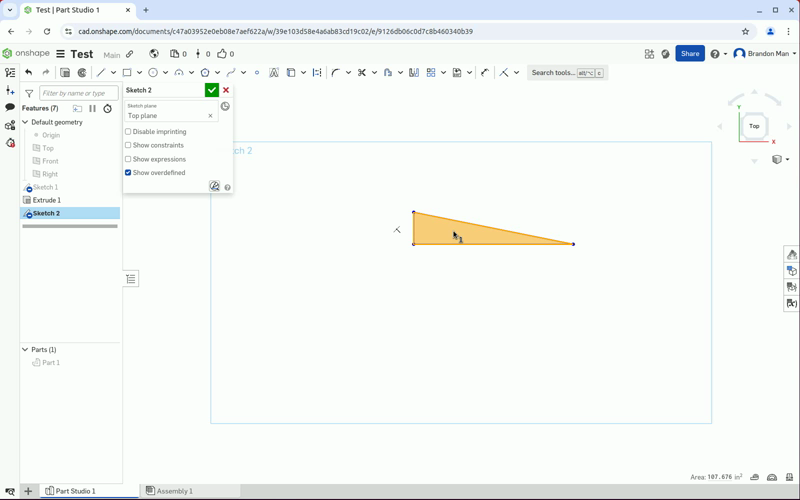
mouse_move(73, 352)
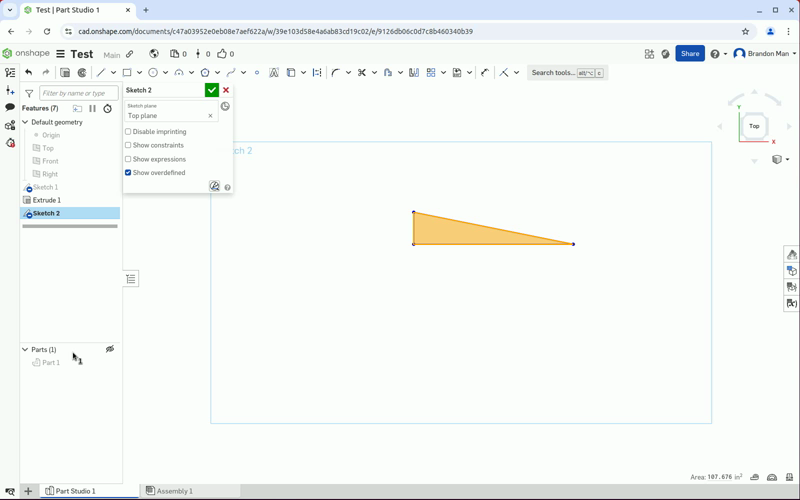
key(shift+y)
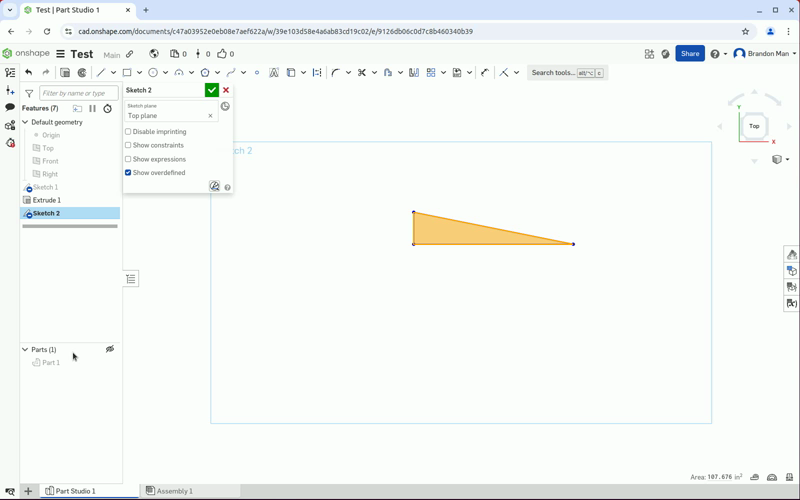
key(shift+e)
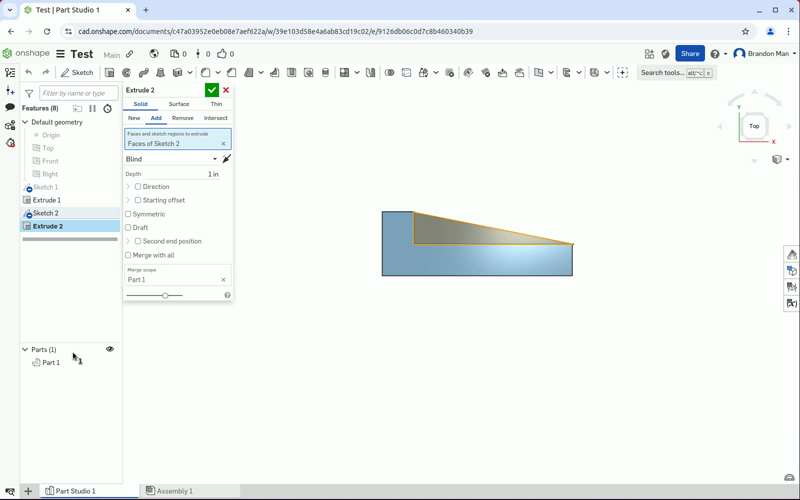
mouse_move(143, 106)
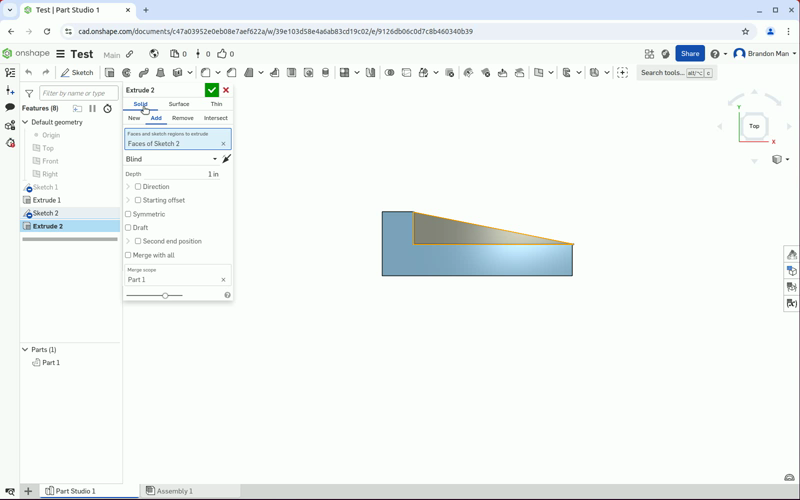
click(143, 106)
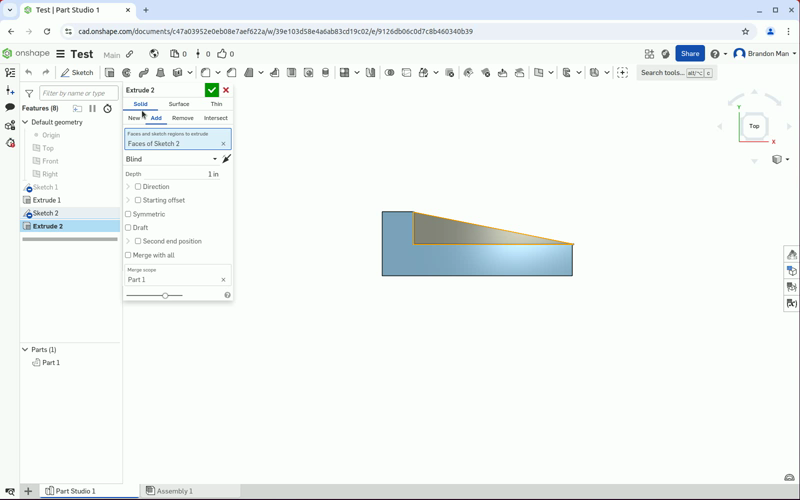
mouse_move(137, 120)
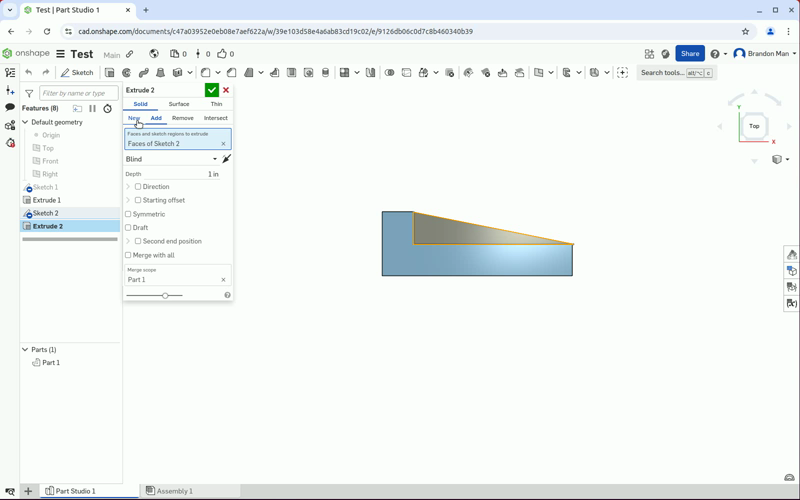
click(137, 120)
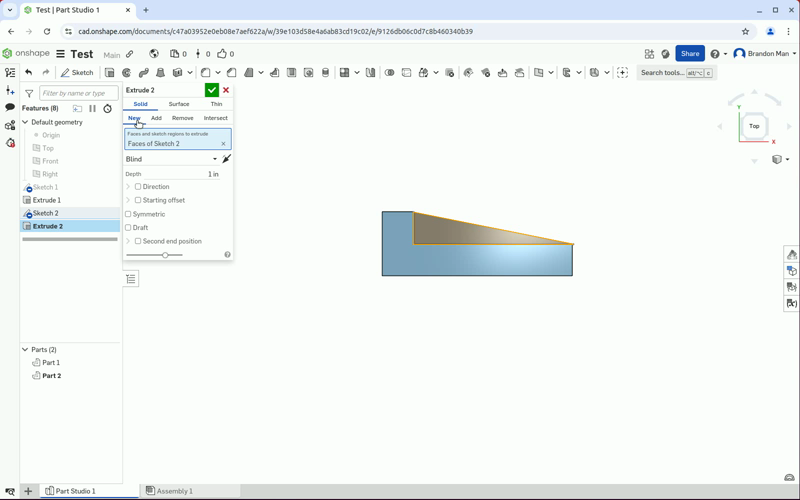
key(tab, 4)
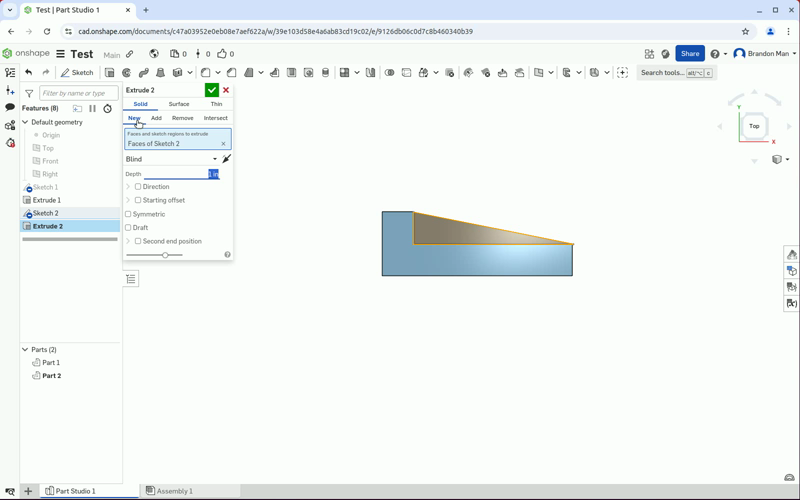
text(-6.499)
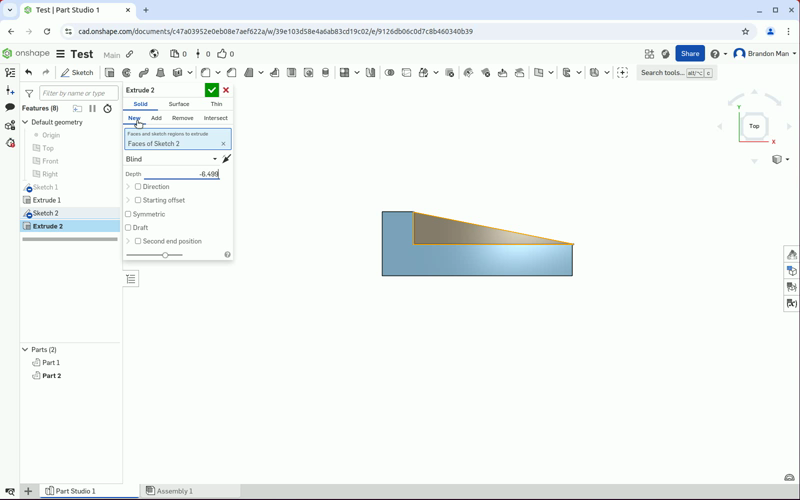
key(enter)
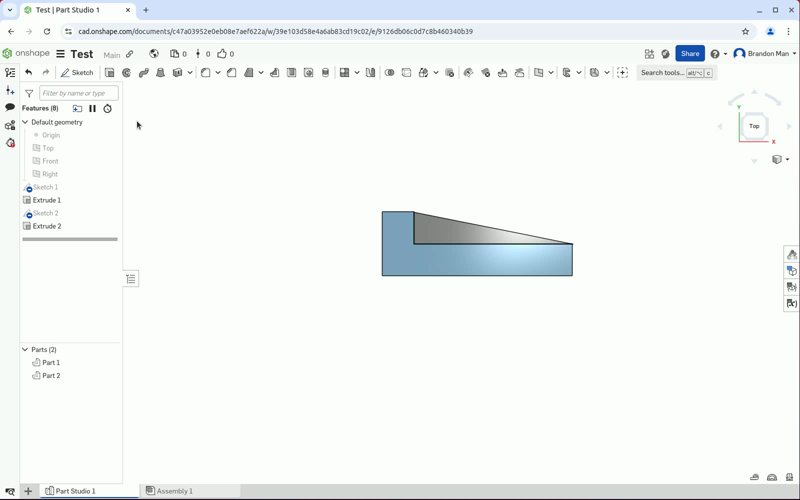
key(shift+h)
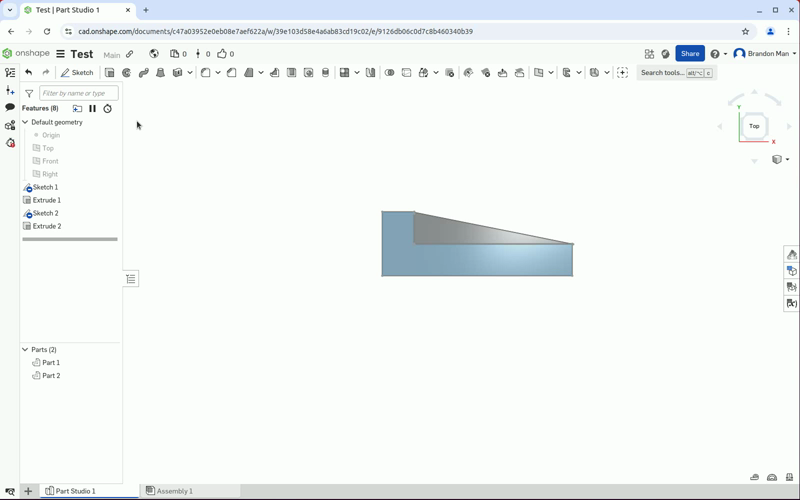
key(shift+h)
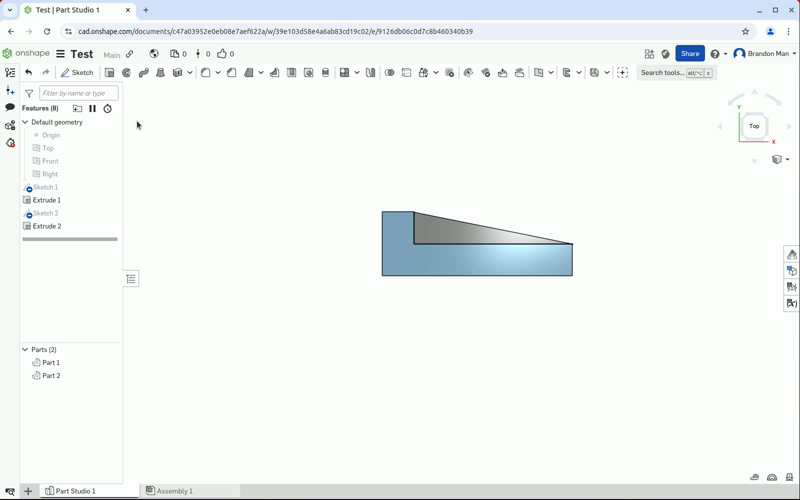
mouse_move(73, 189)
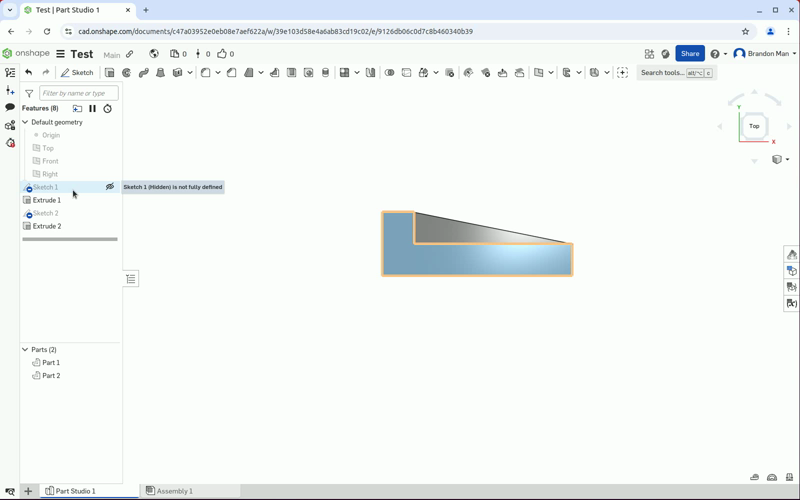
click(73, 189)
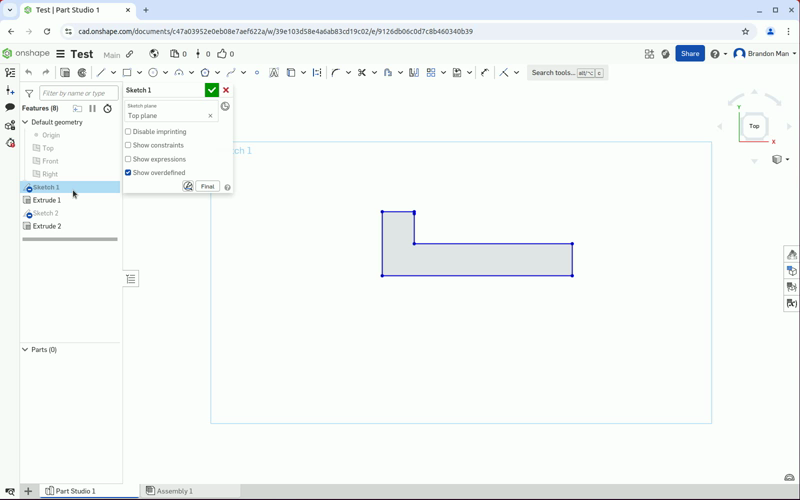
mouse_move(229, 92)
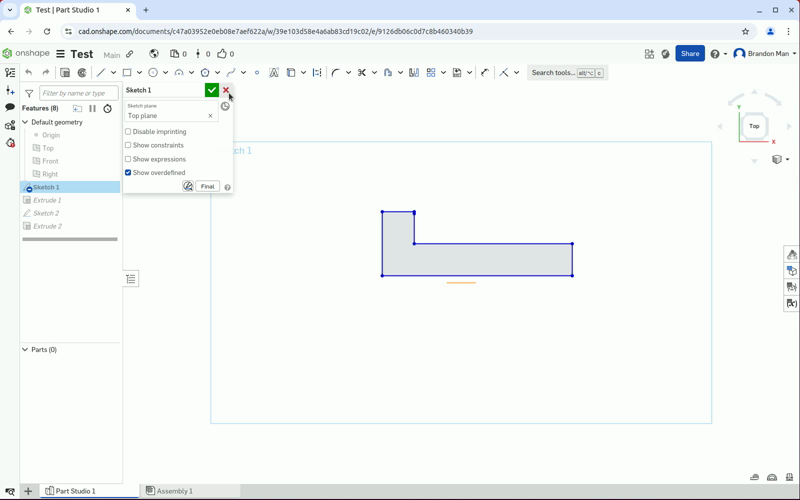
click(229, 92)
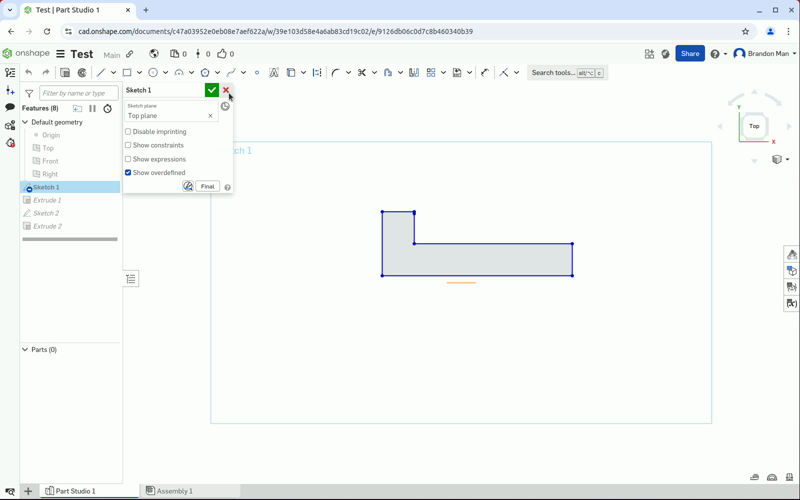
key(shift+s)
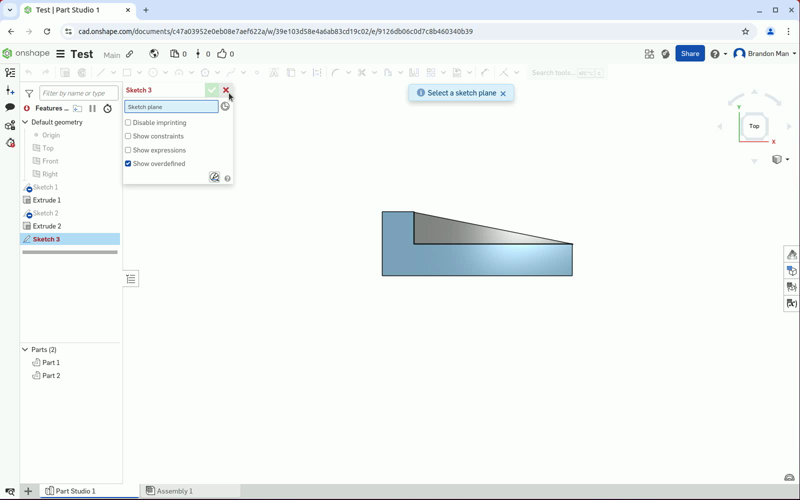
mouse_move(73, 150)
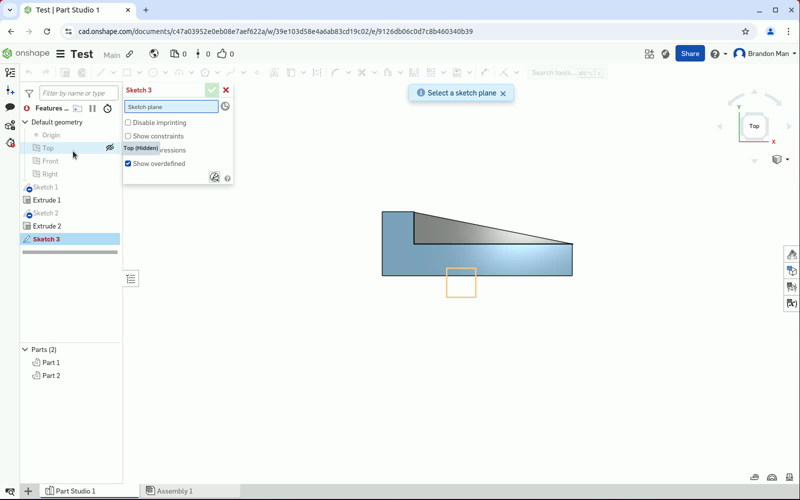
click(73, 150)
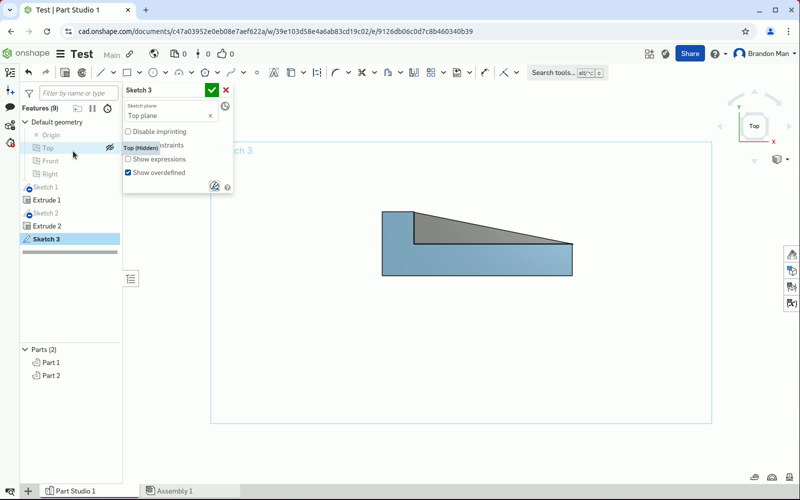
mouse_move(73, 352)
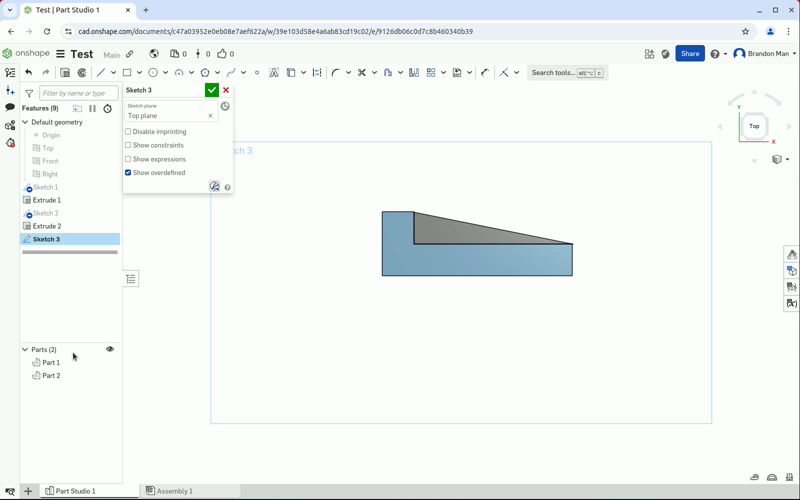
key(y)
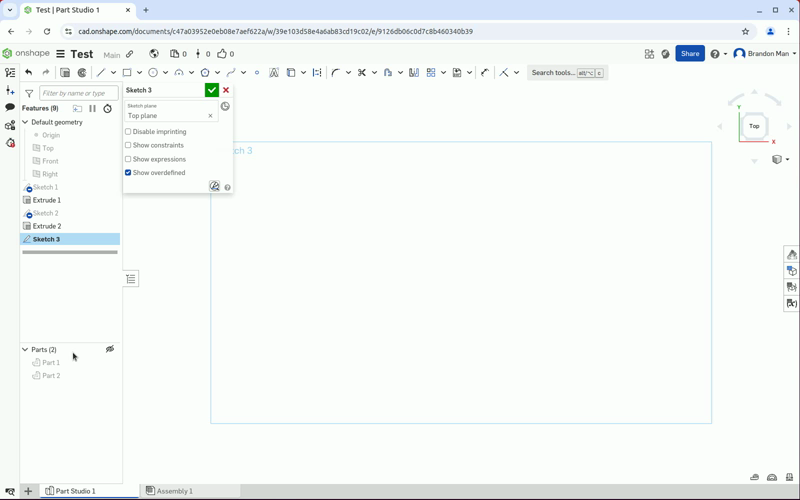
key(l)
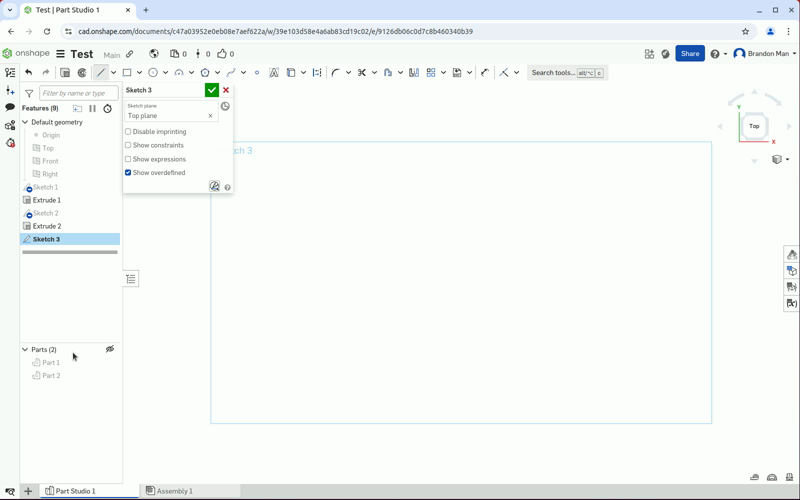
key_down(shift)
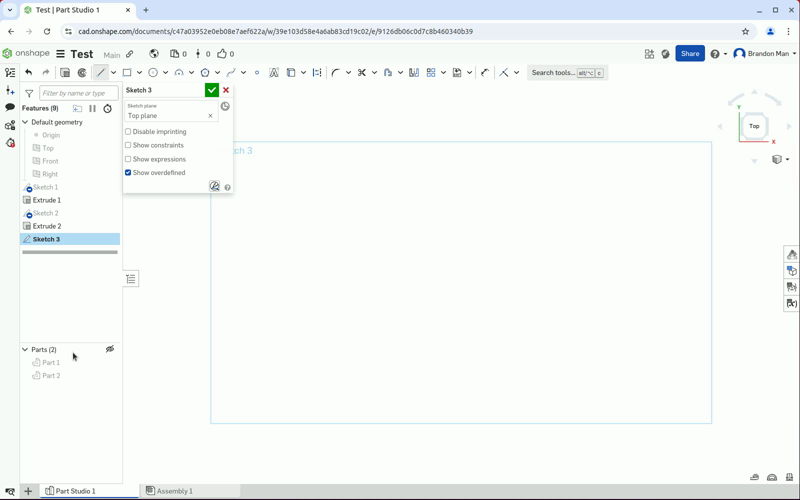
mouse_move(382, 275)
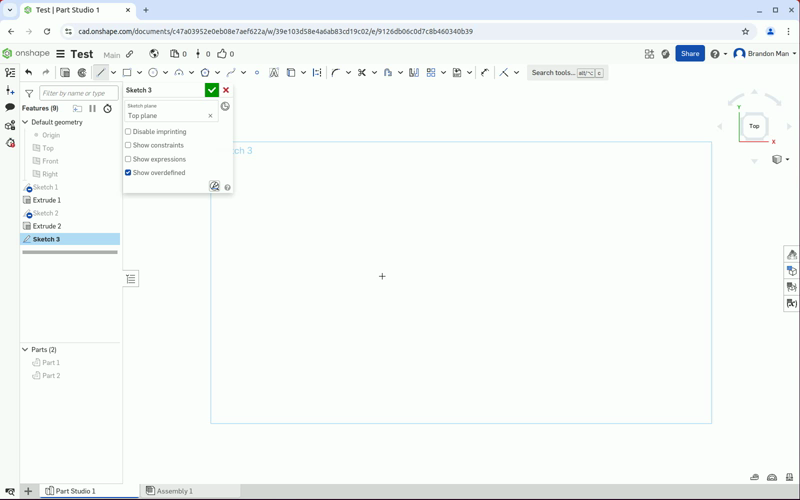
click(382, 275)
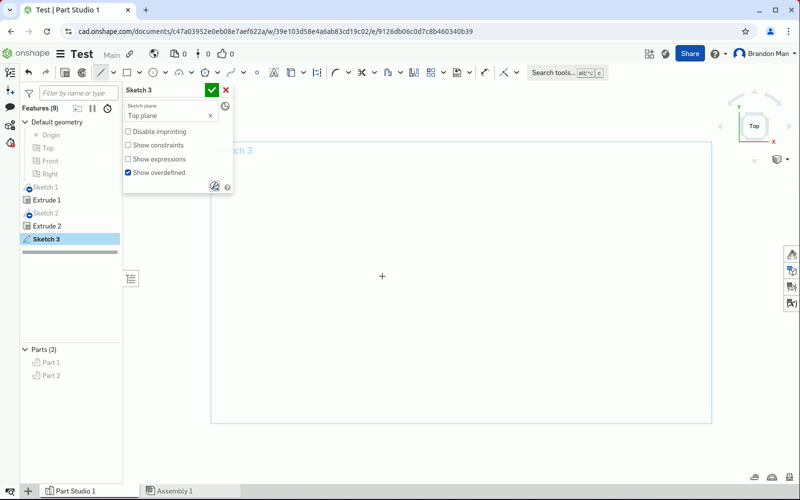
key_up(shift)
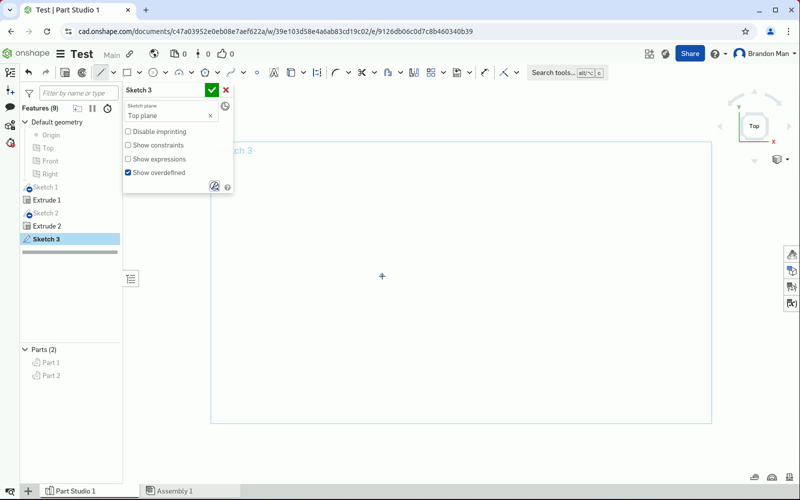
key_down(shift)
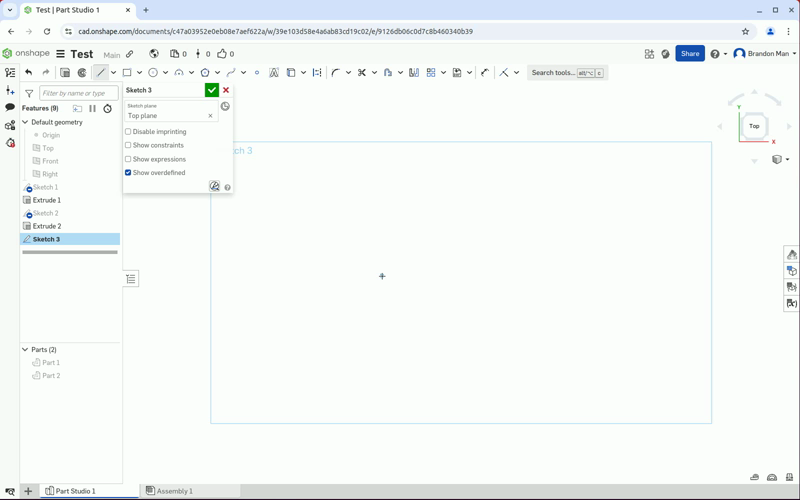
mouse_move(572, 275)
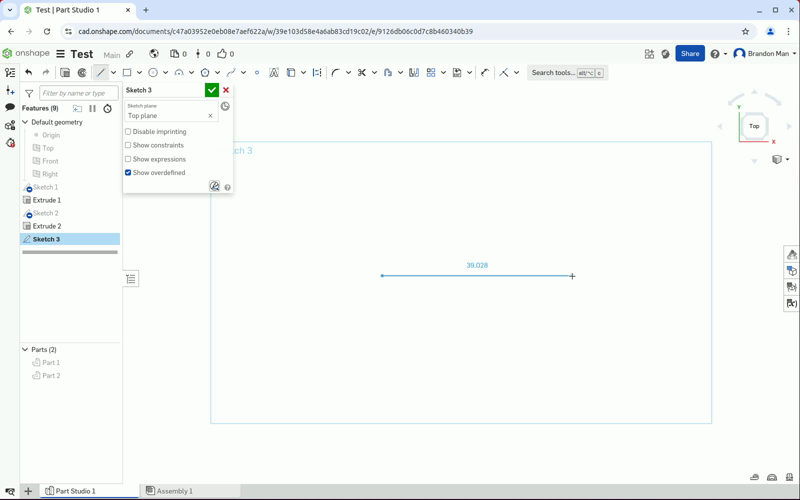
click(572, 275)
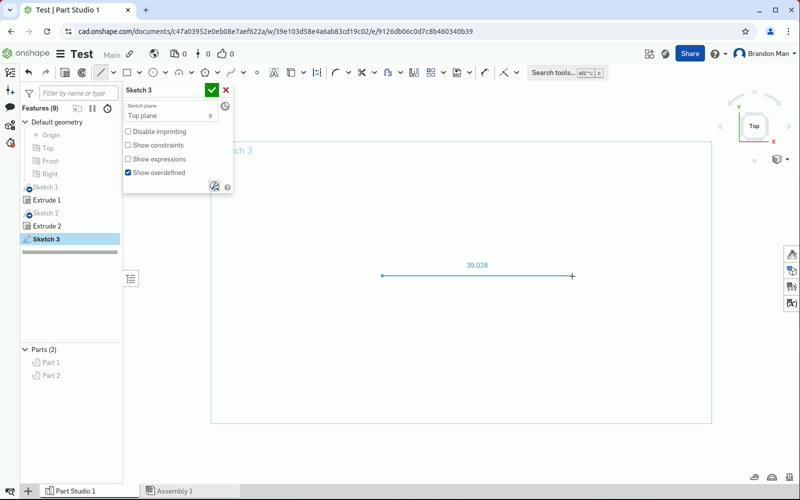
key_up(shift)
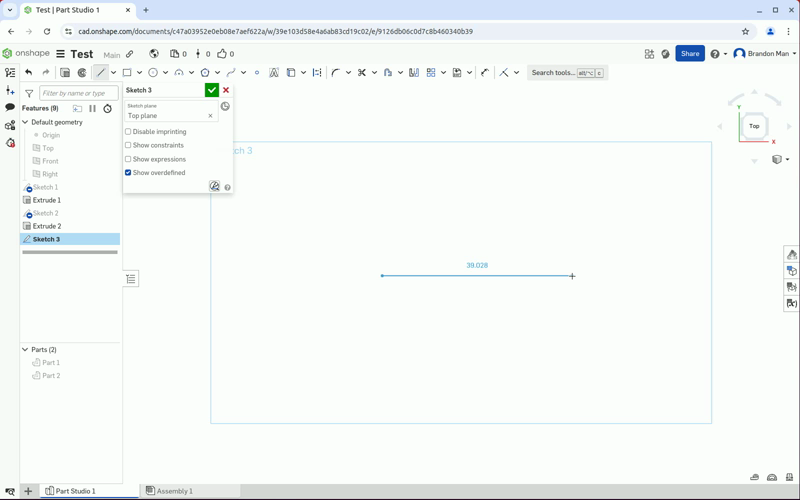
key_down(shift)
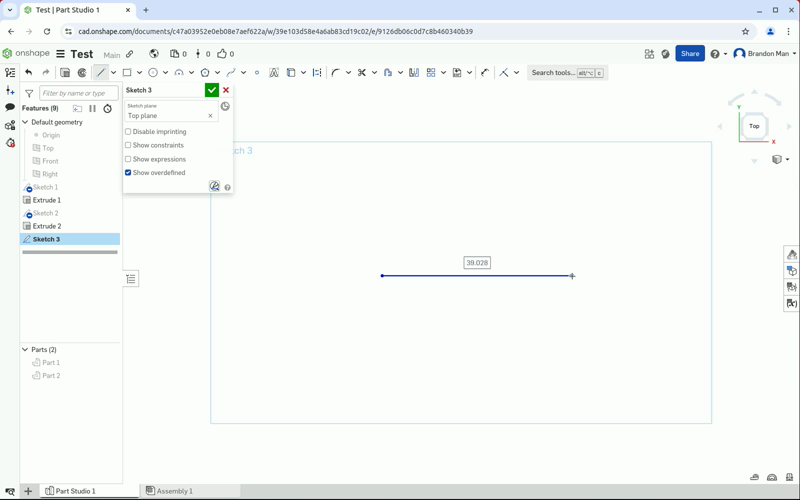
mouse_move(589, 275)
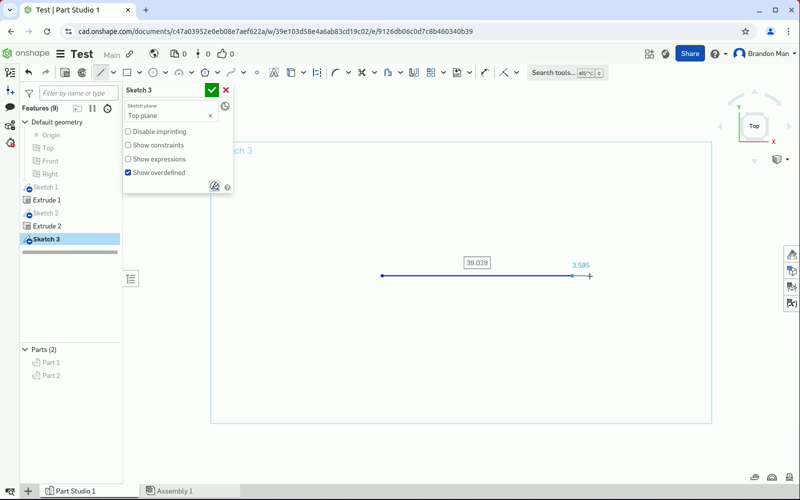
mouse_move(572, 243)
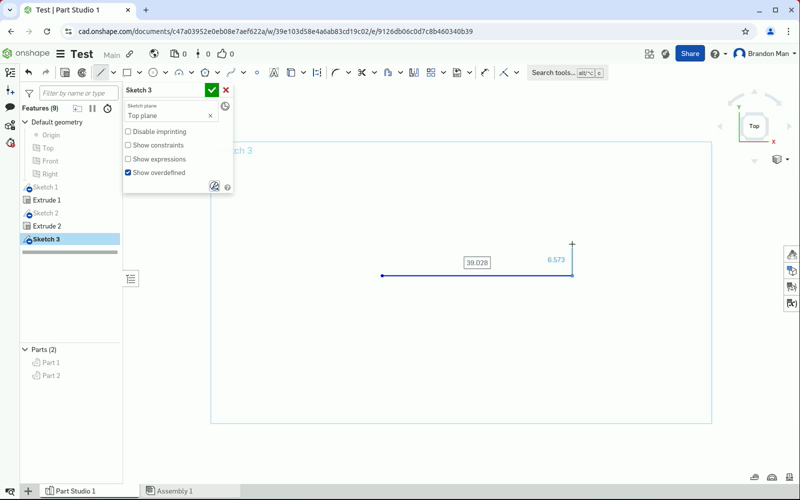
click(572, 243)
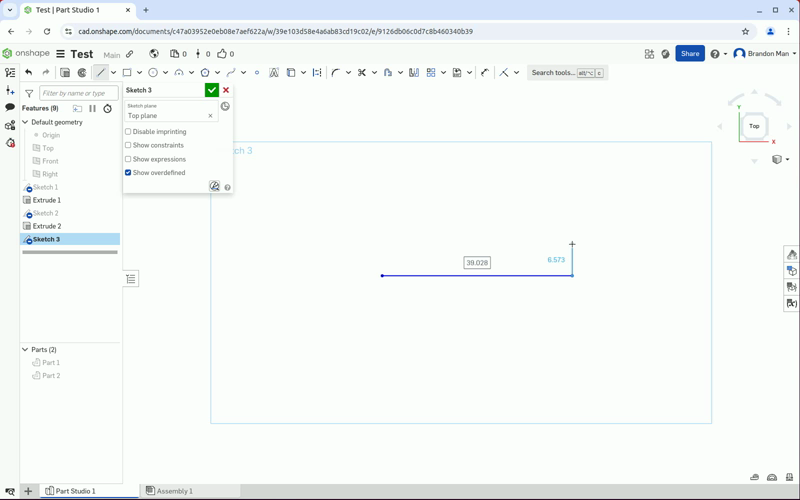
key_up(shift)
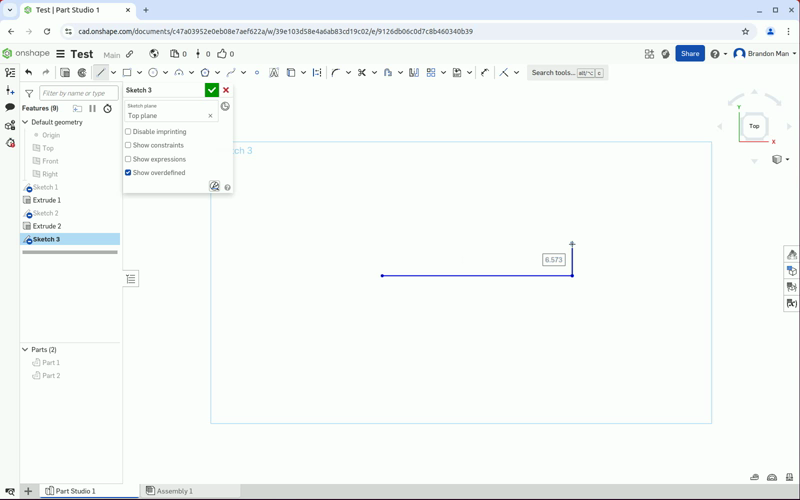
key_down(shift)
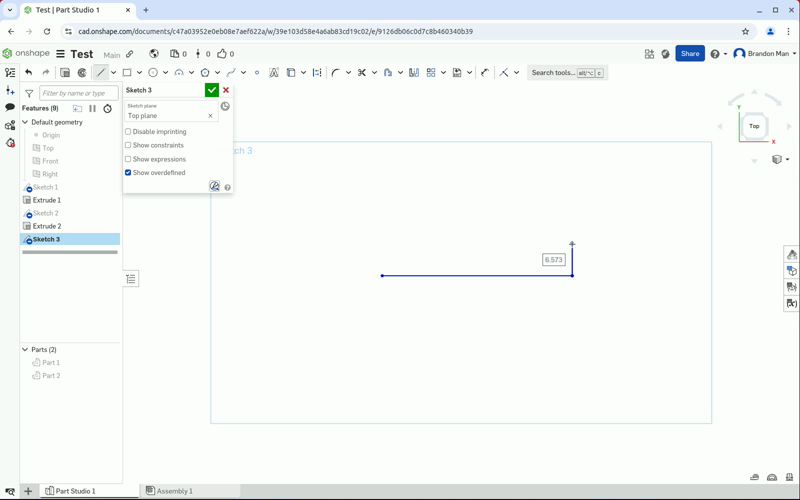
mouse_move(414, 243)
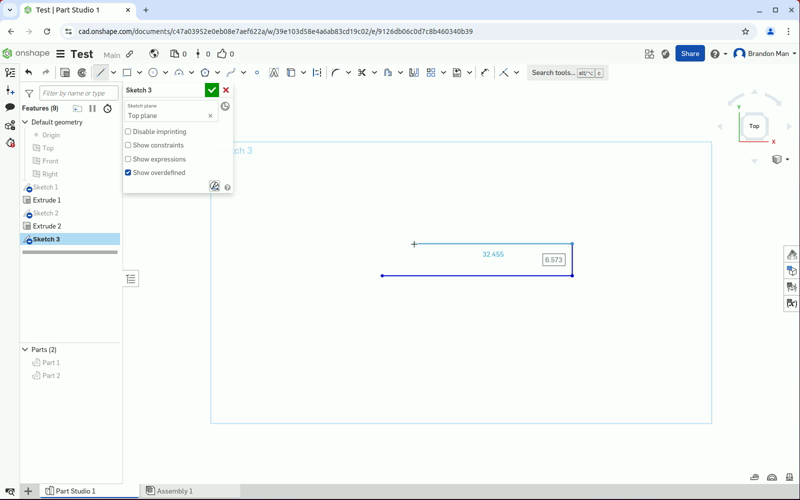
click(414, 243)
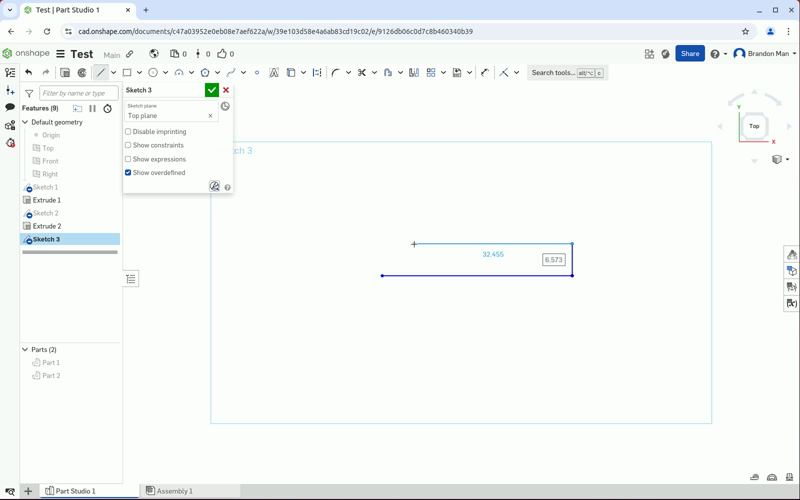
key_up(shift)
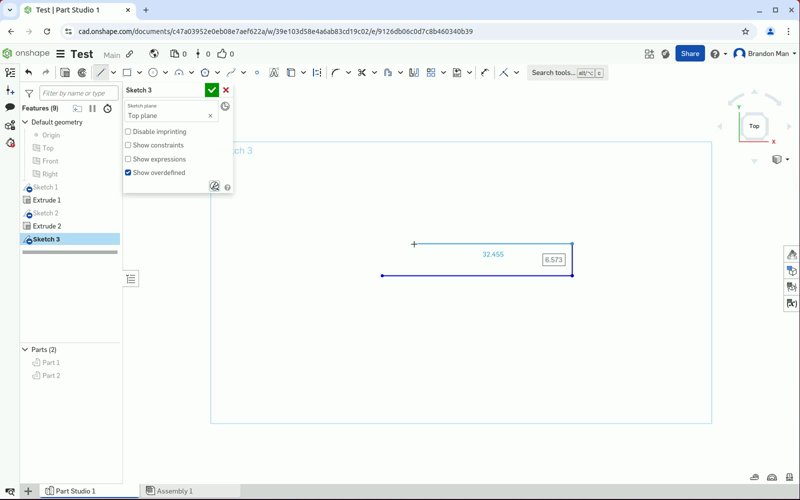
key_down(shift)
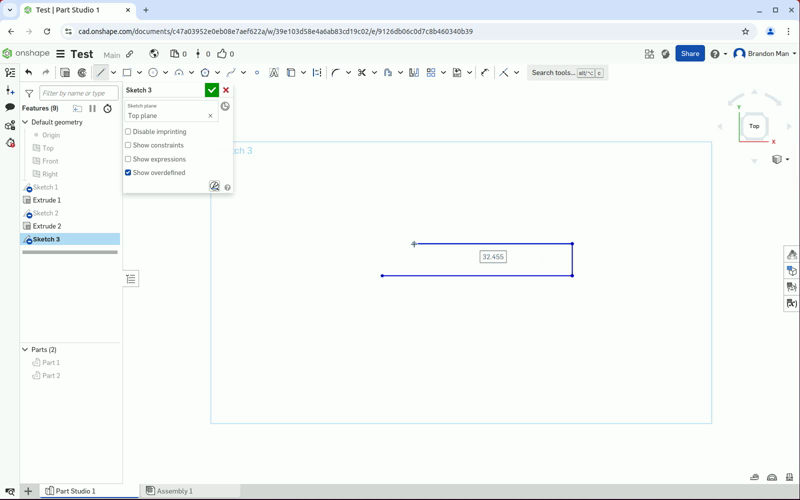
mouse_move(444, 243)
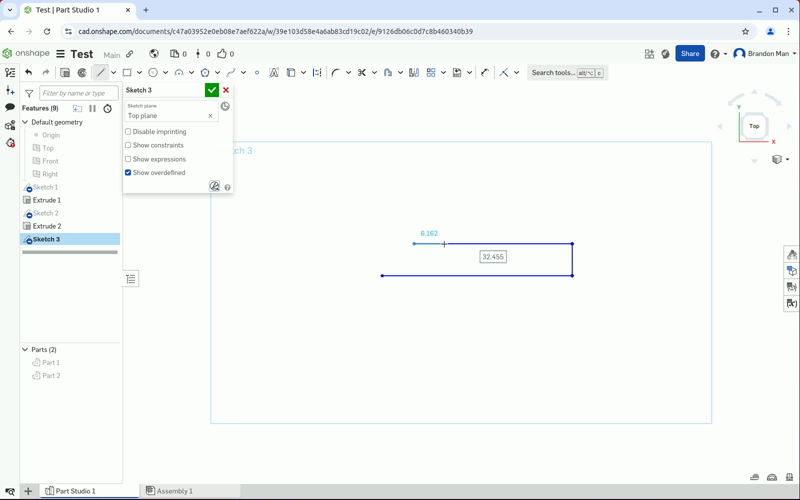
mouse_move(414, 213)
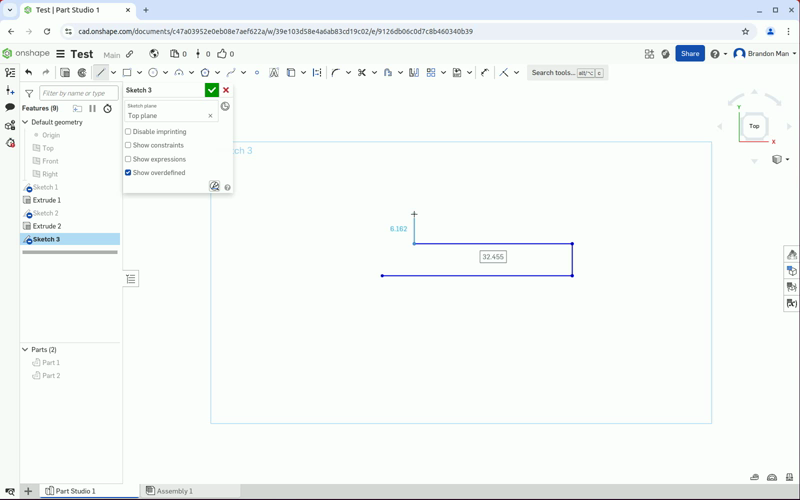
click(414, 213)
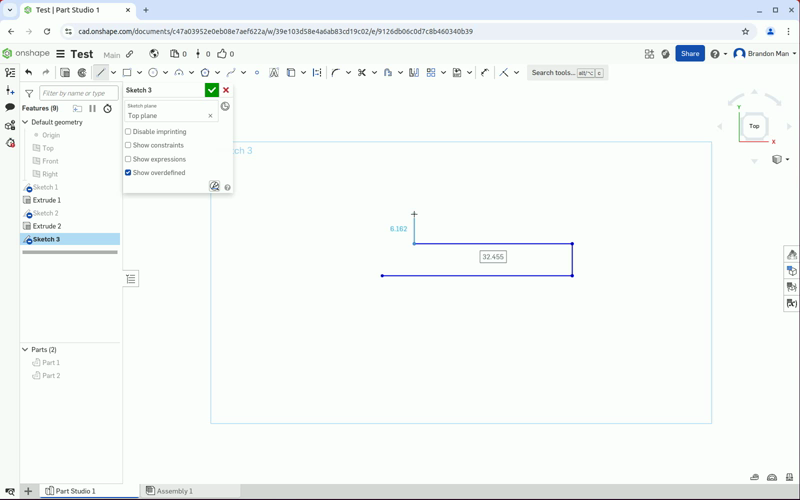
key_up(shift)
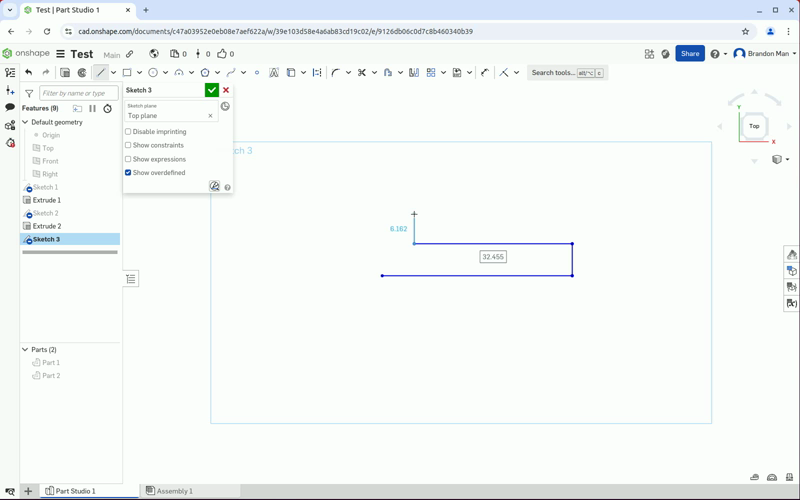
key_down(shift)
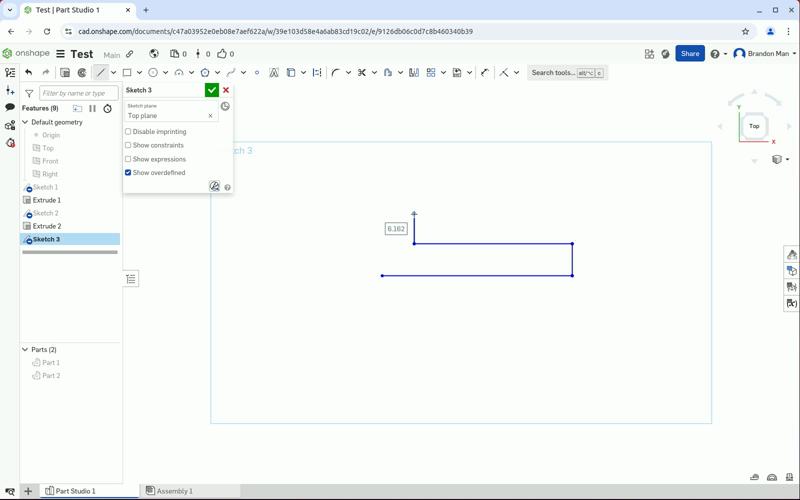
mouse_move(444, 213)
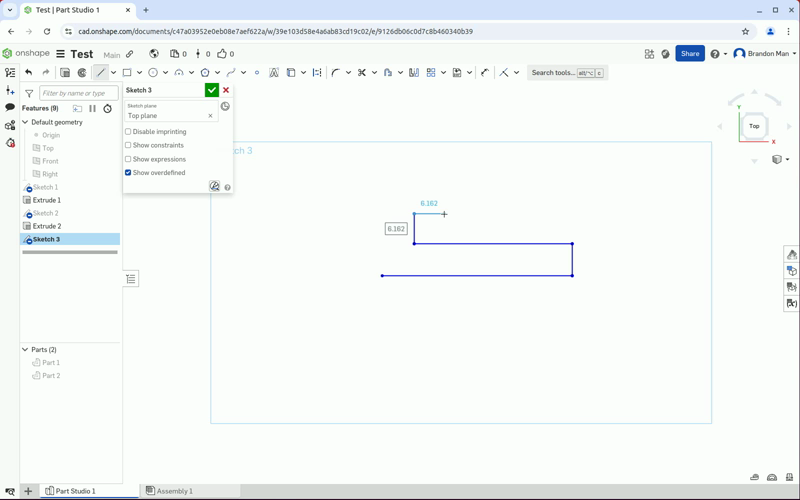
mouse_move(414, 211)
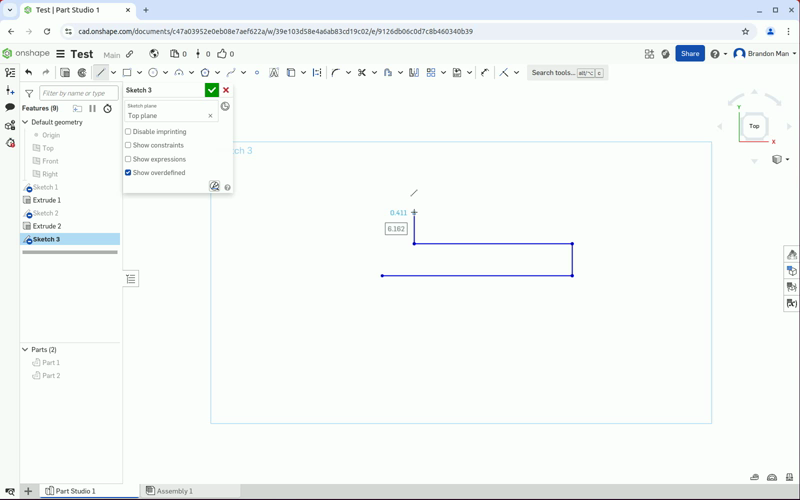
scroll(6)
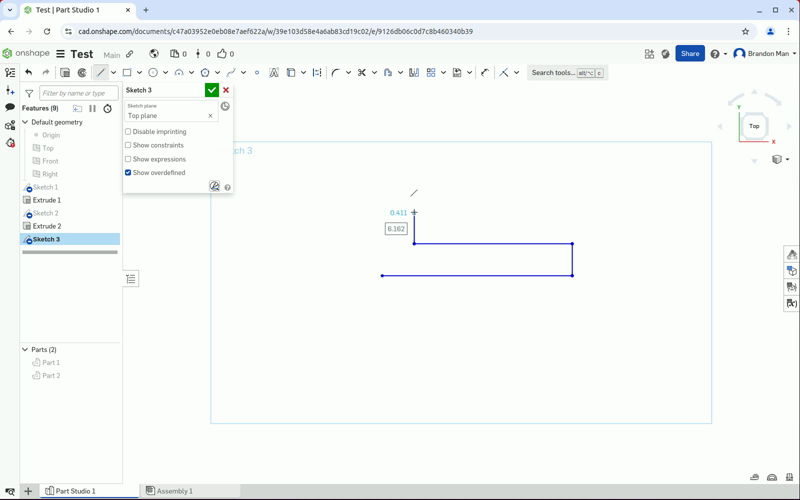
scroll(6)
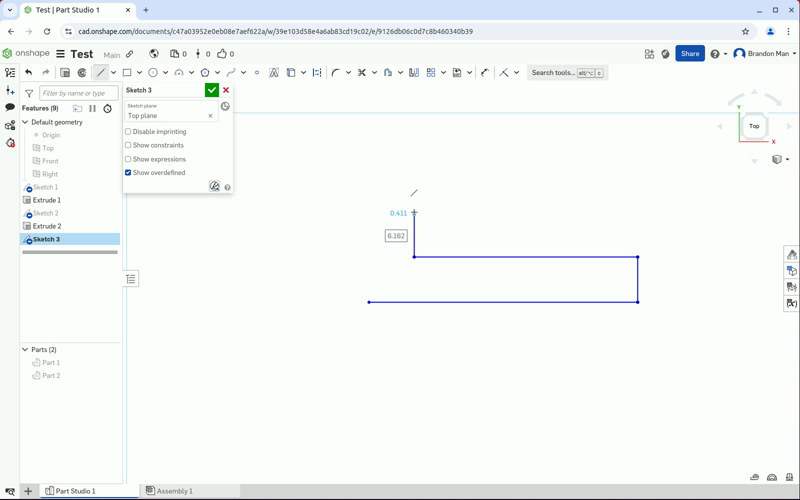
scroll(6)
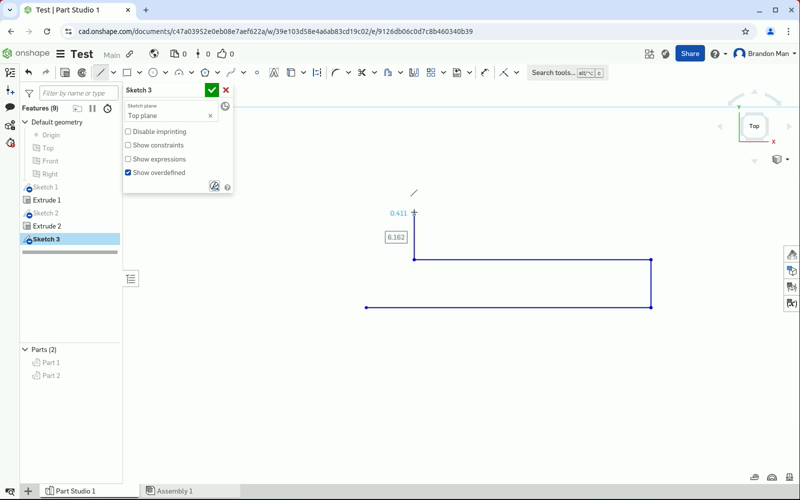
scroll(6)
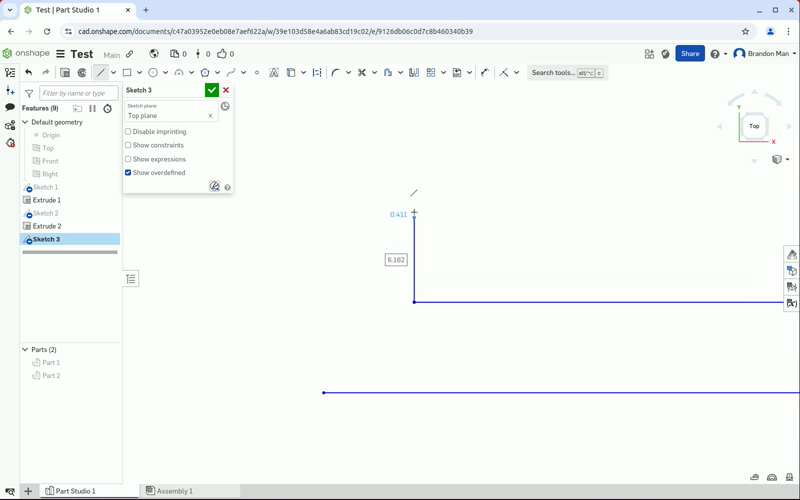
scroll(6)
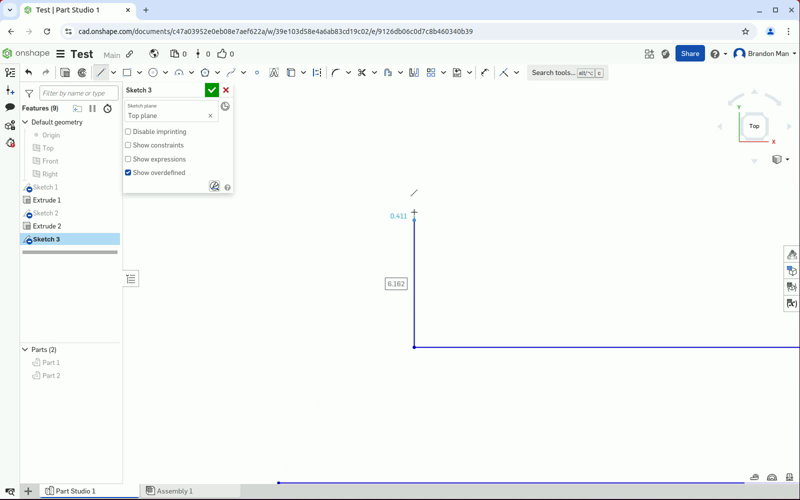
scroll(6)
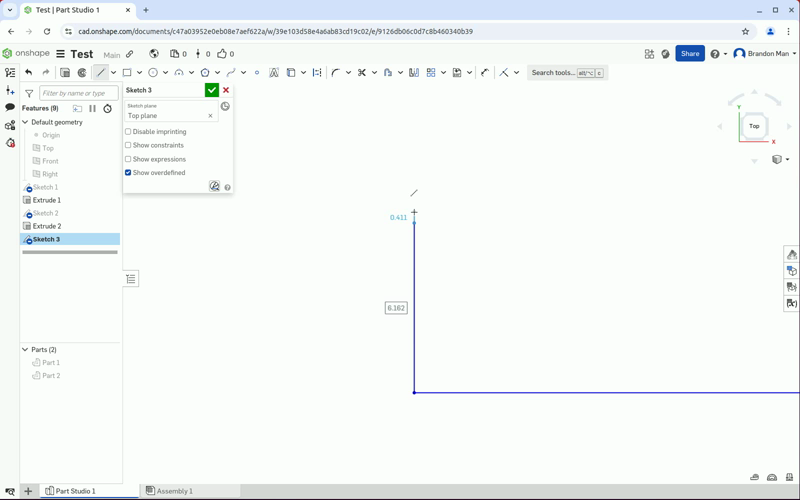
scroll(6)
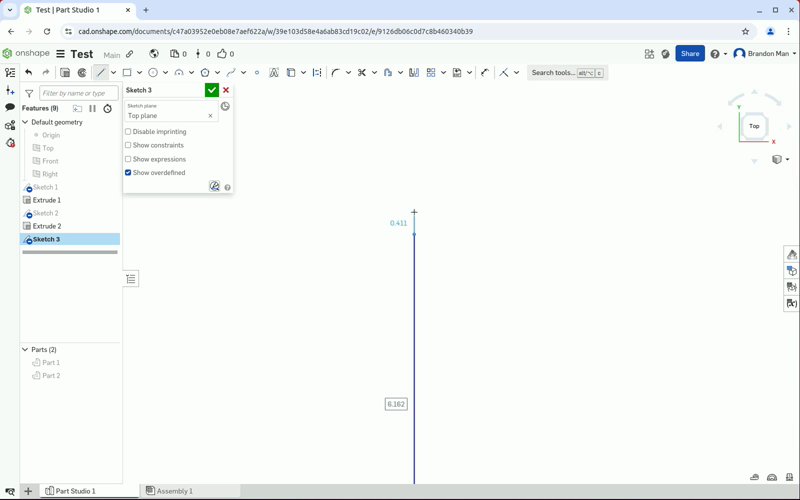
click(414, 211)
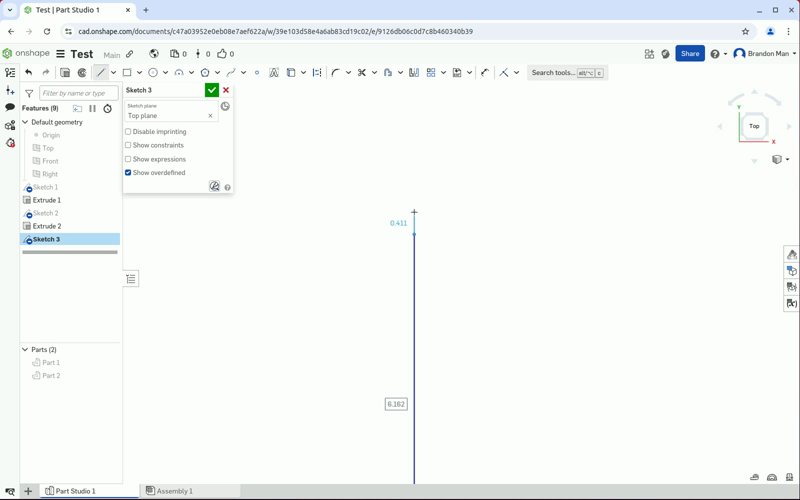
scroll(-6)
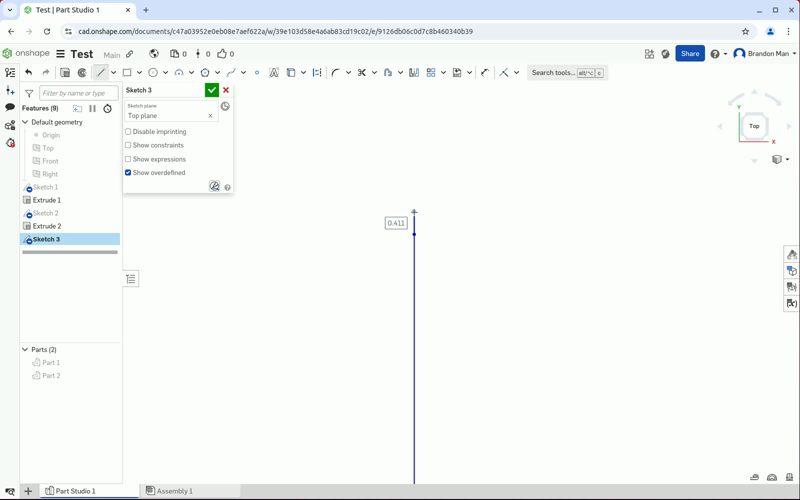
scroll(-6)
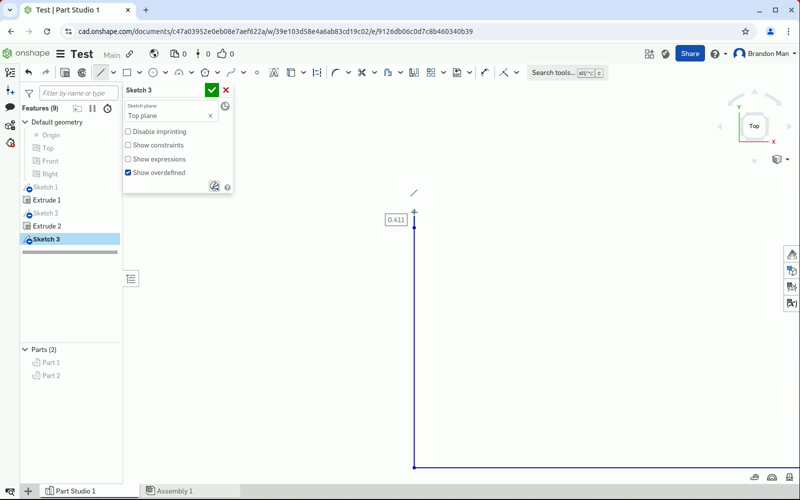
scroll(-6)
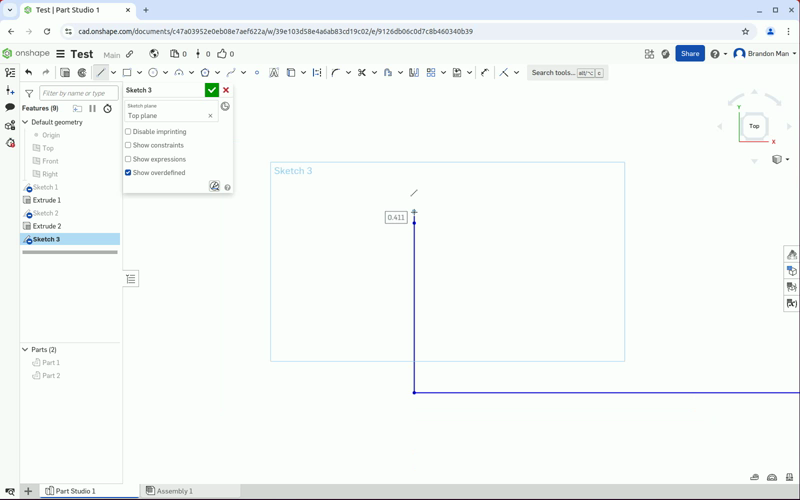
scroll(-6)
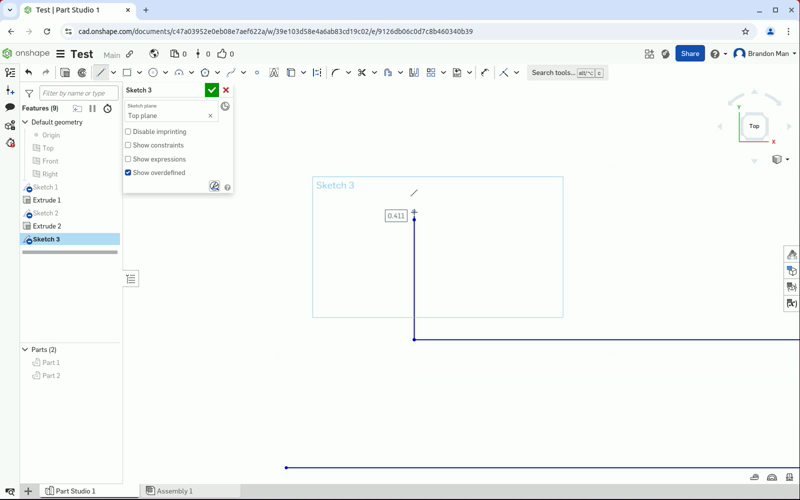
scroll(-6)
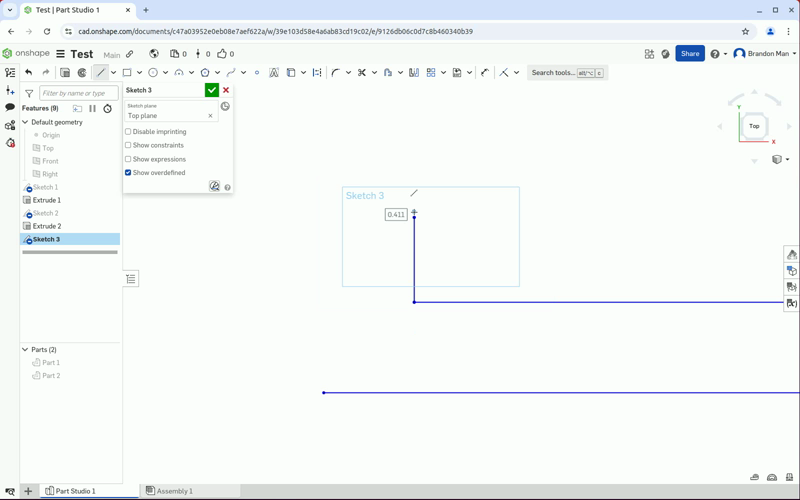
scroll(-6)
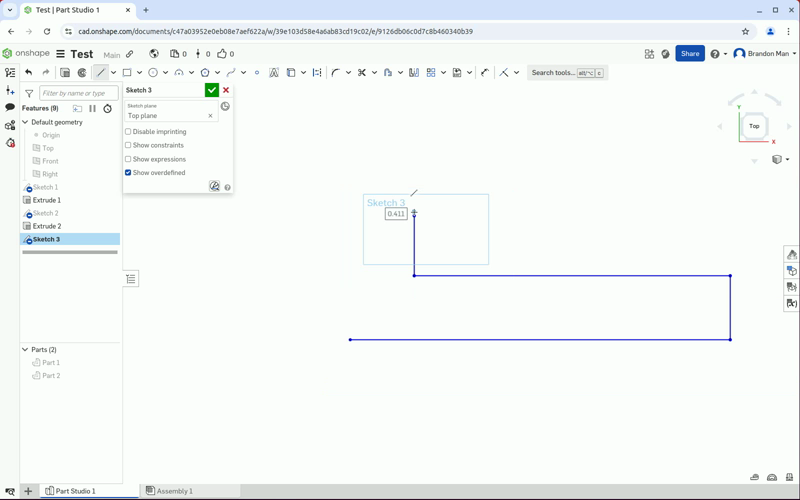
scroll(-6)
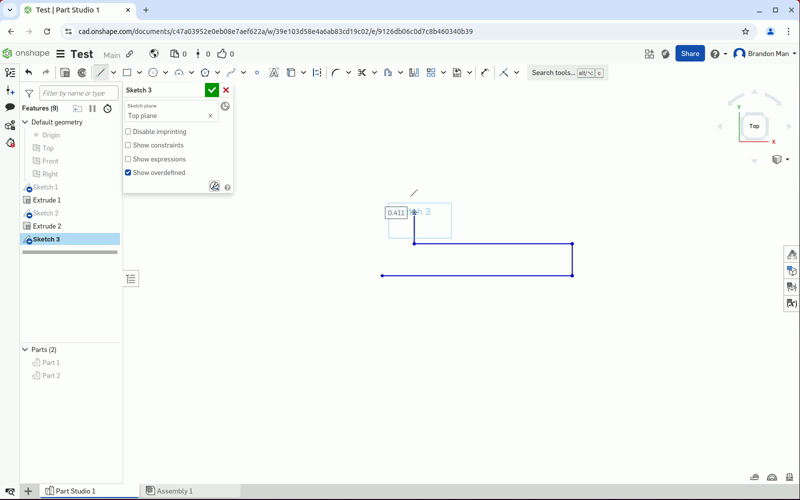
key_up(shift)
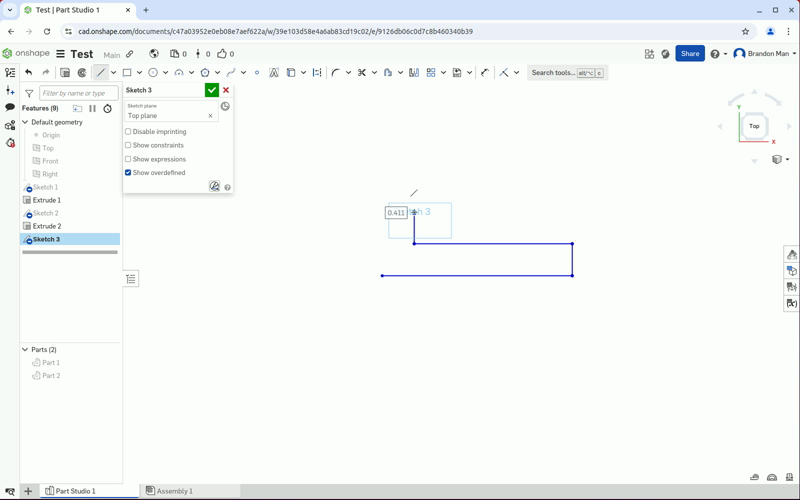
key_down(shift)
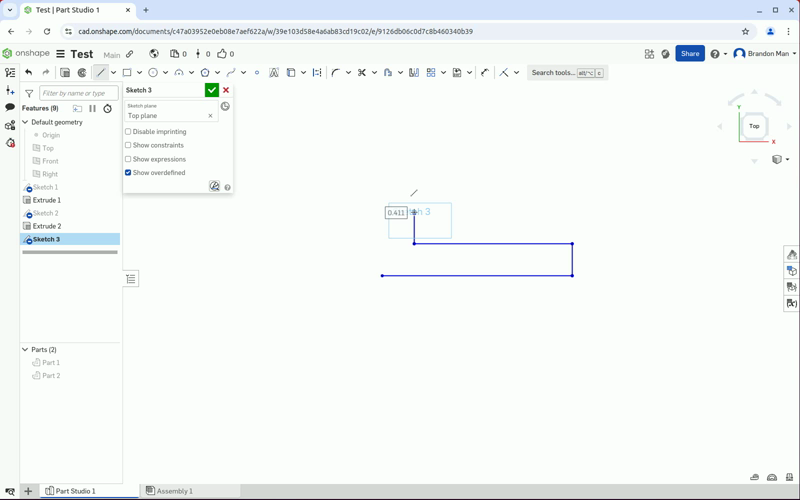
mouse_move(444, 211)
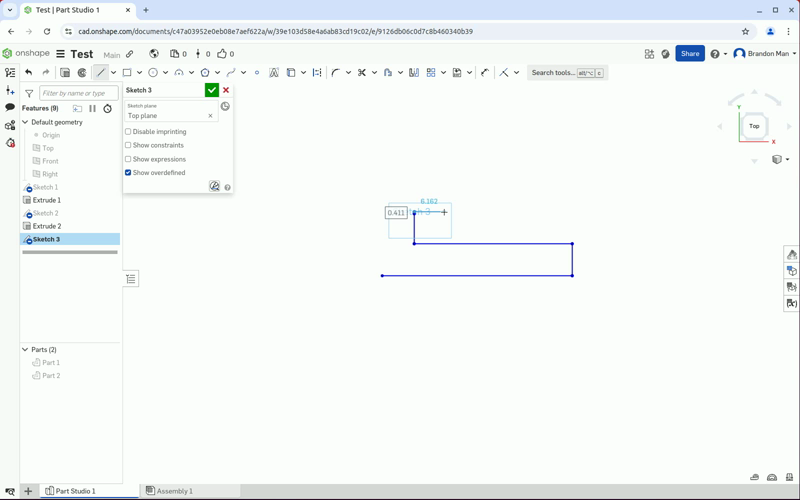
mouse_move(382, 211)
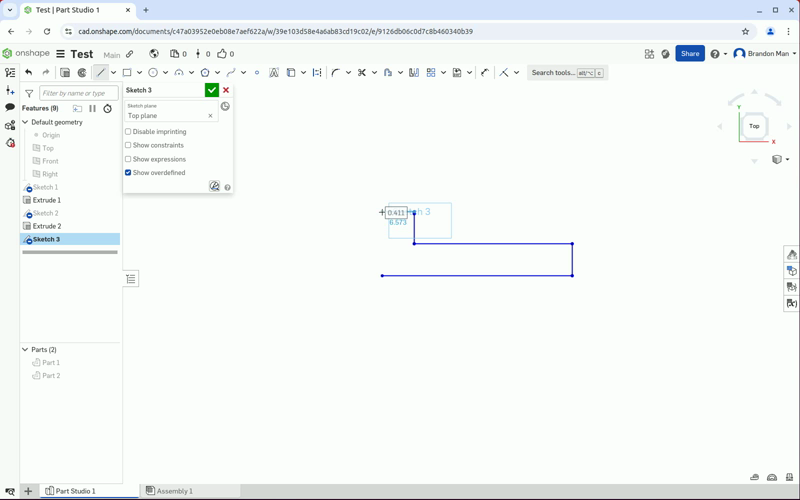
click(382, 211)
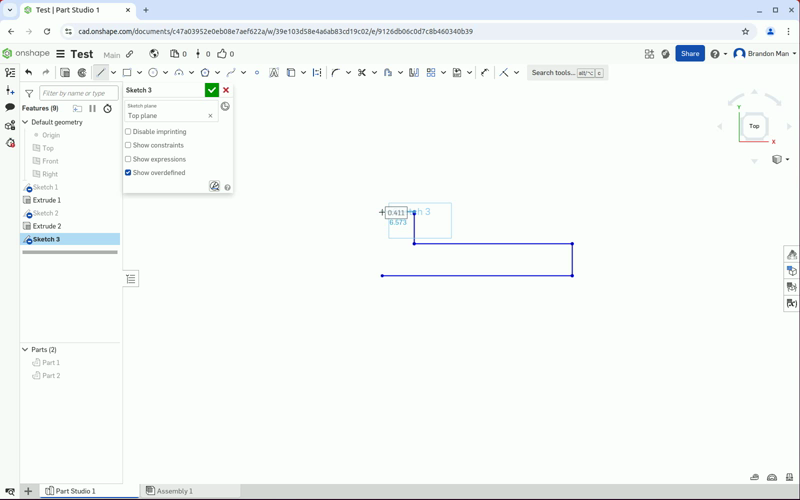
key_up(shift)
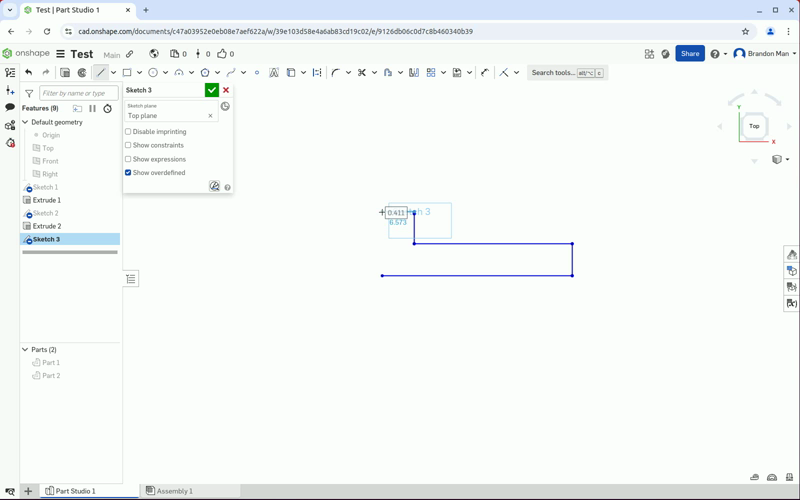
key_down(shift)
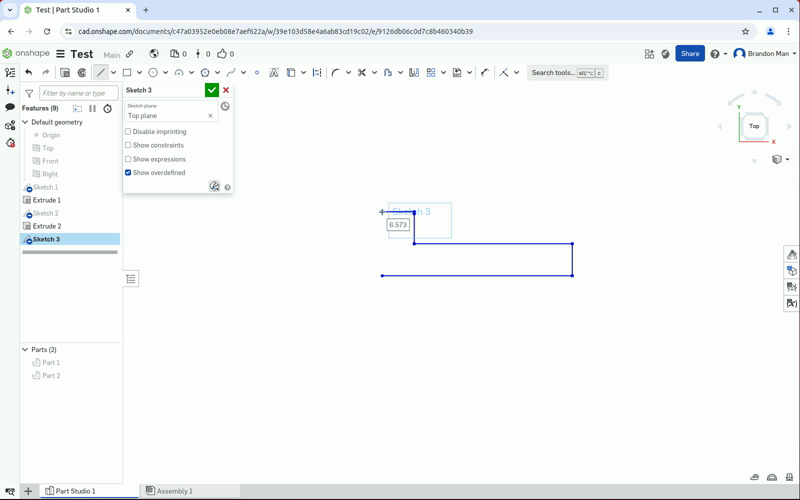
mouse_move(382, 275)
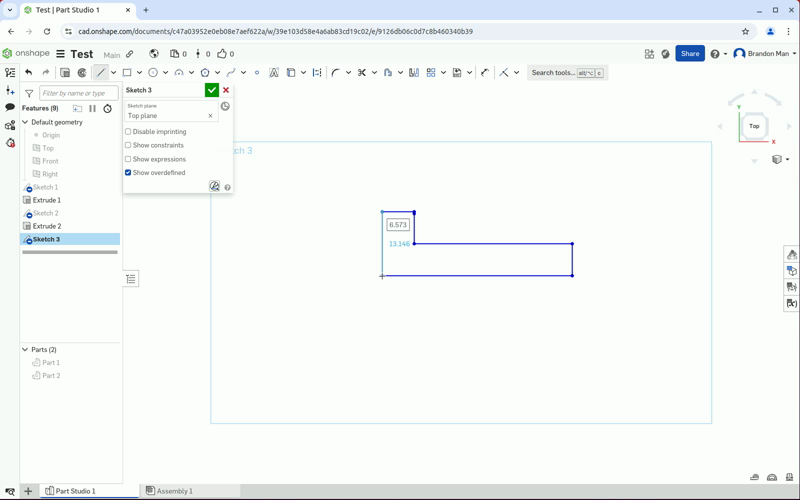
key_up(shift)
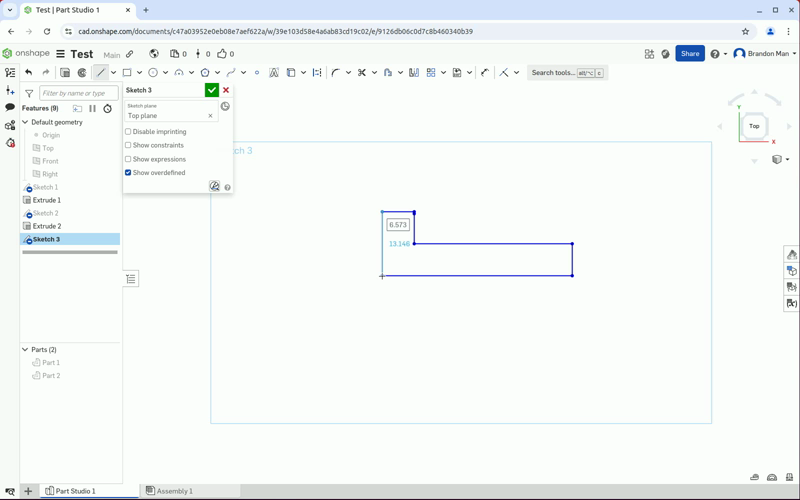
click(382, 275)
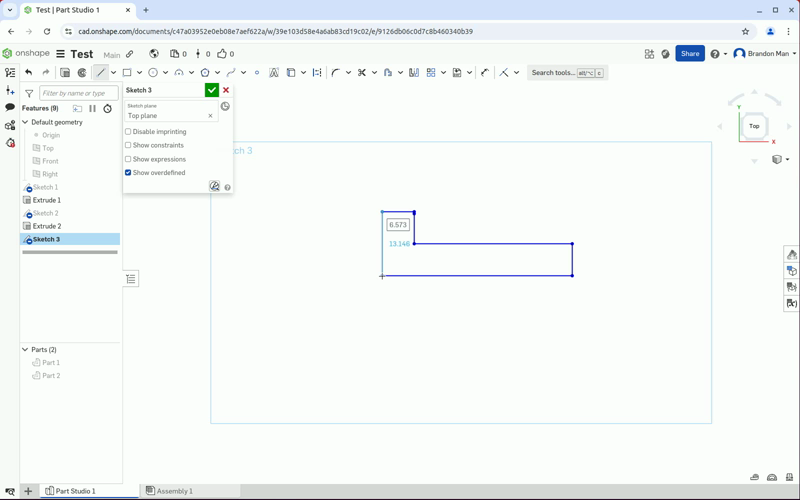
key(esc)
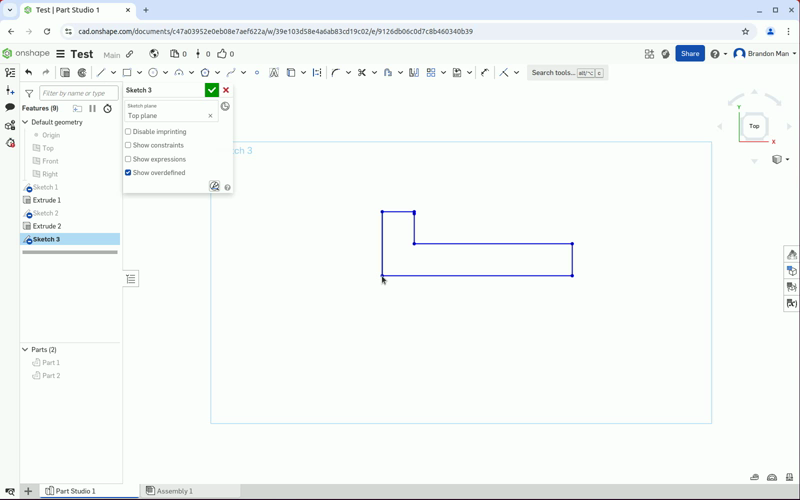
mouse_move(400, 223)
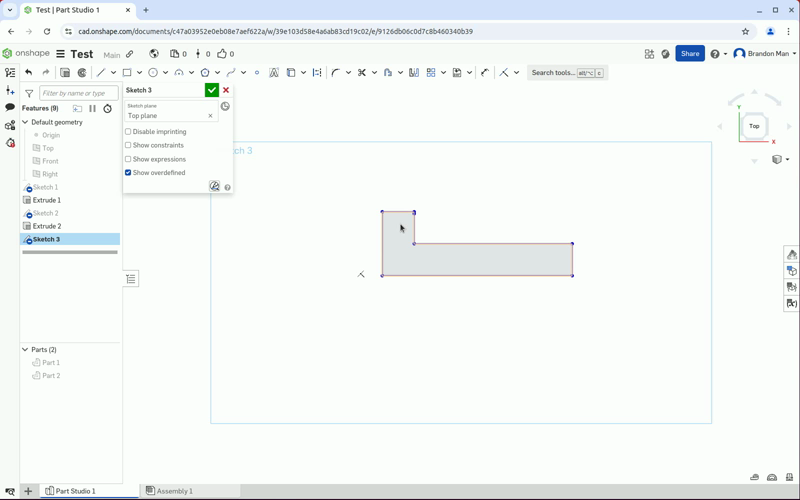
click(400, 223)
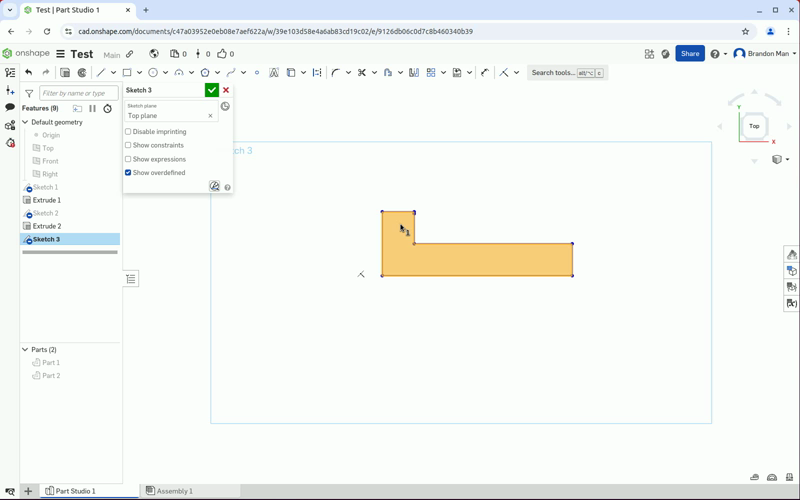
mouse_move(73, 352)
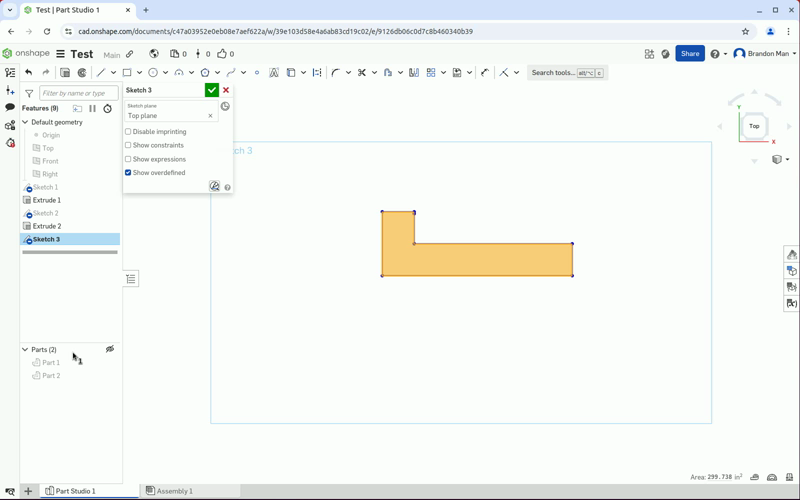
key(shift+y)
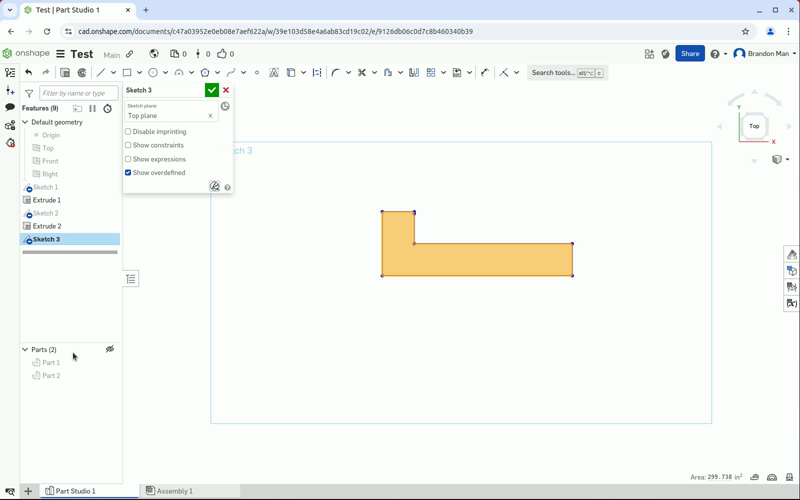
key(shift+e)
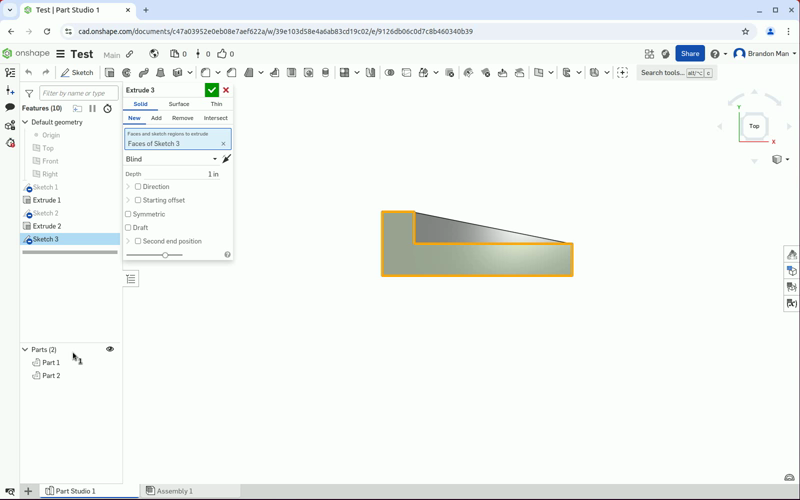
mouse_move(143, 106)
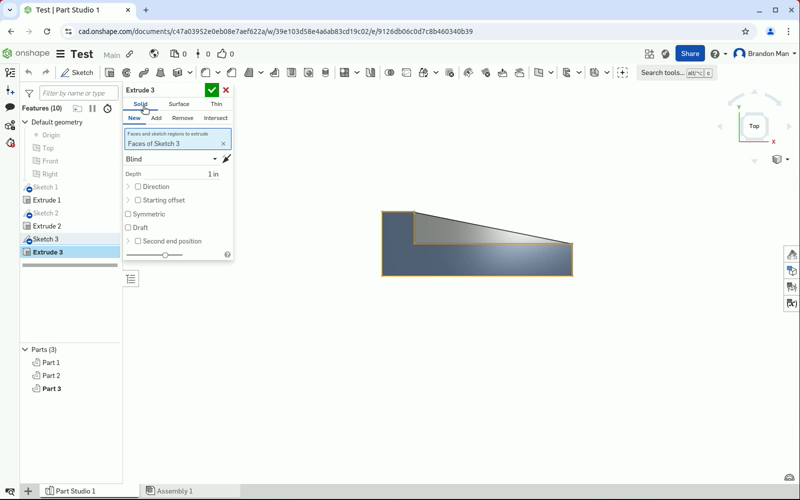
click(143, 106)
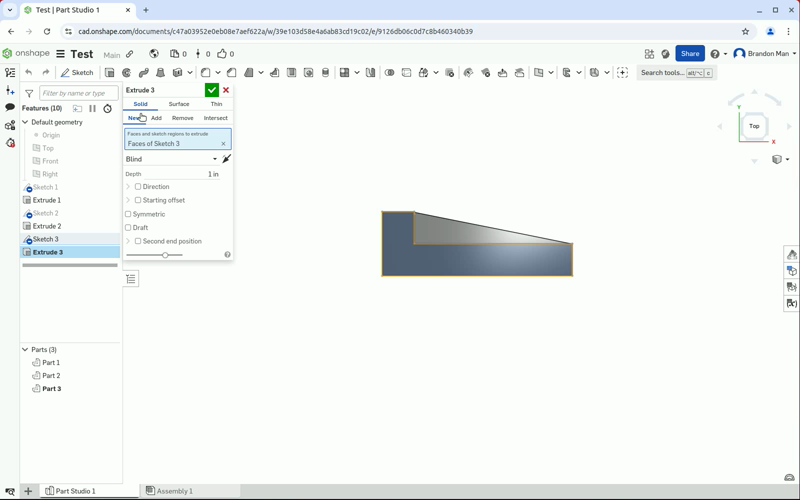
mouse_move(137, 120)
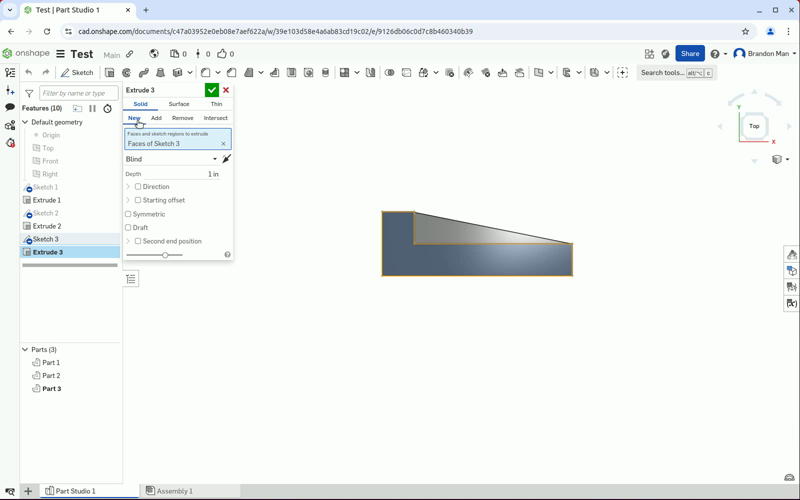
click(137, 120)
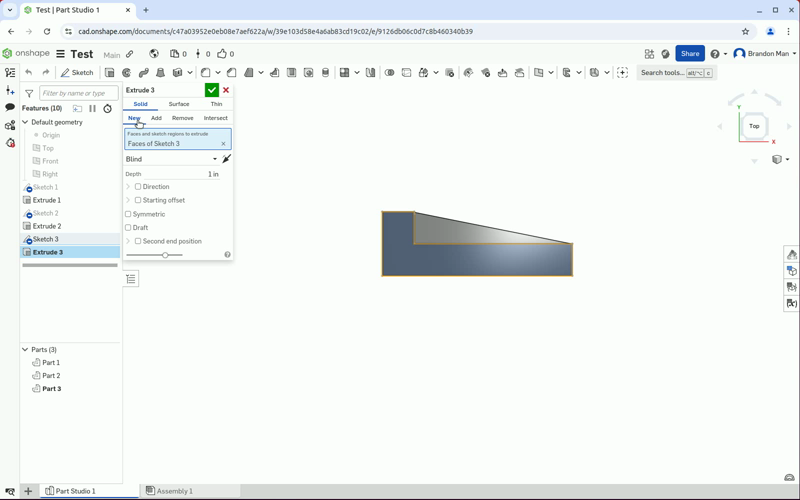
key(tab, 4)
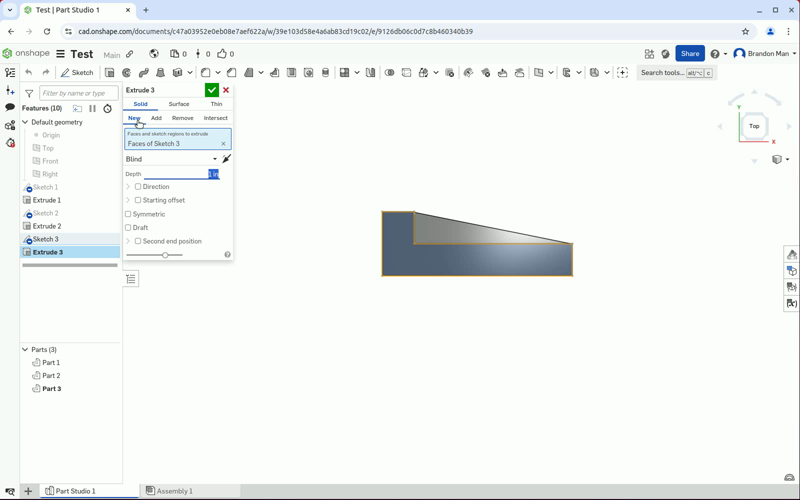
text(6.499)
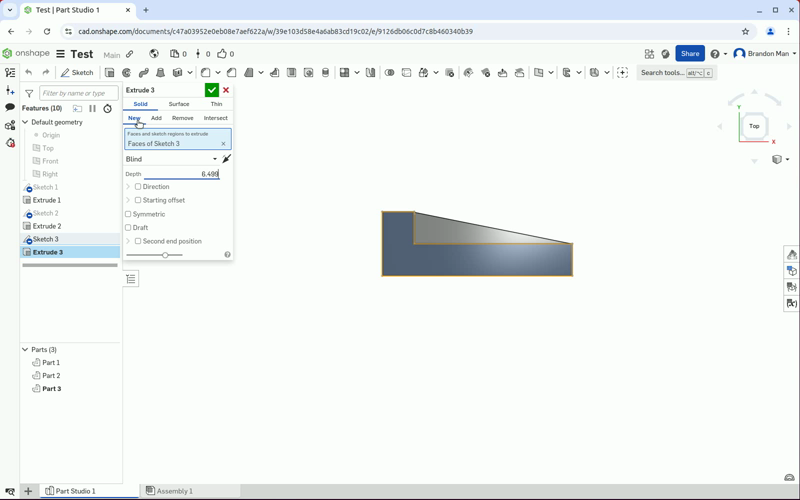
key(enter)
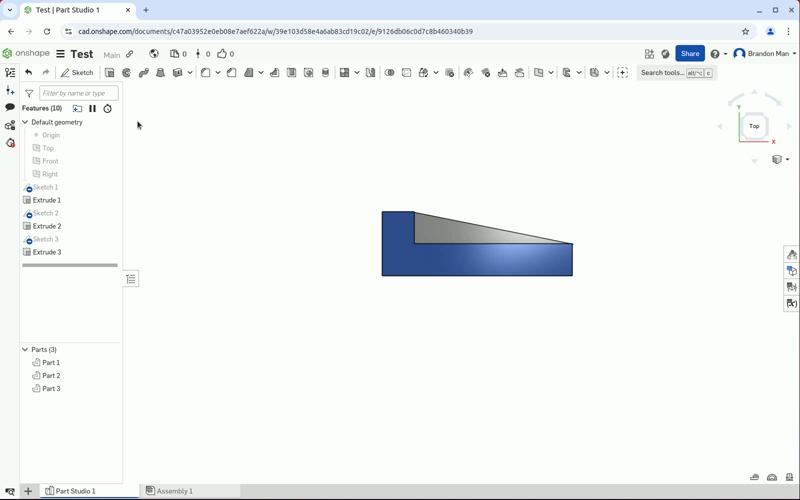
key(shift+h)
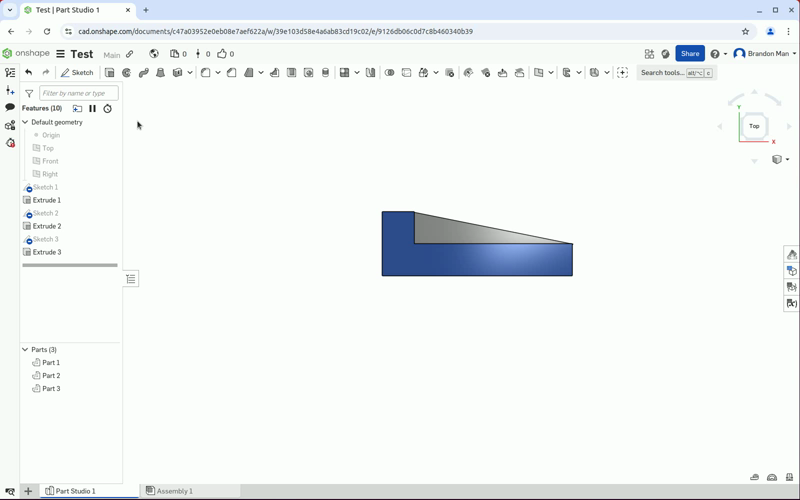
key(shift+h)
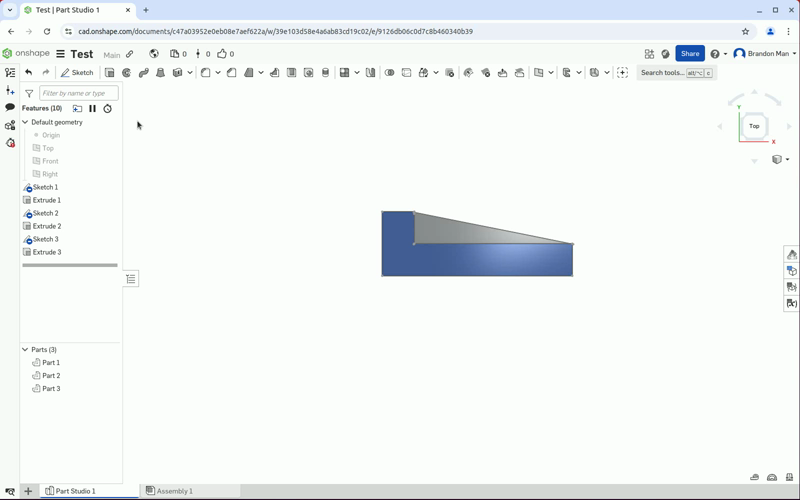
key(shift+7)
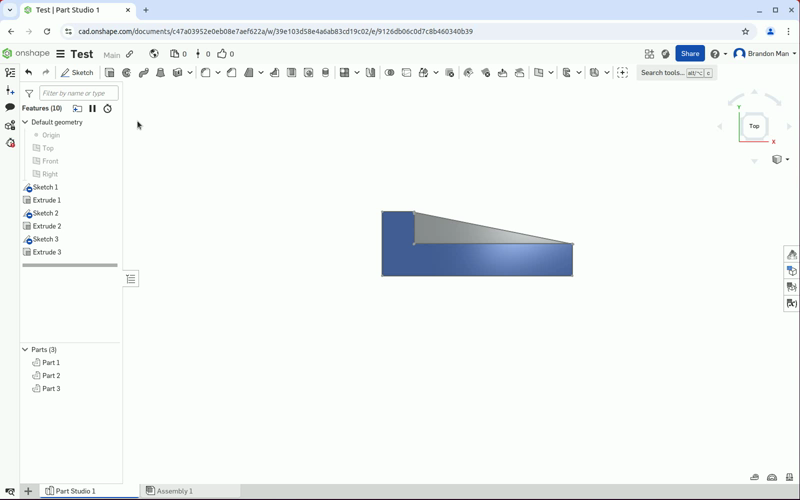
key(up, 3)
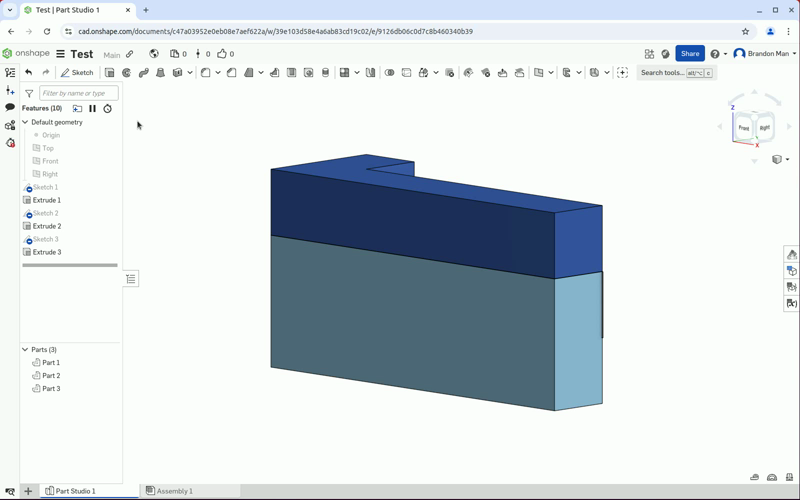
key(left, 3)
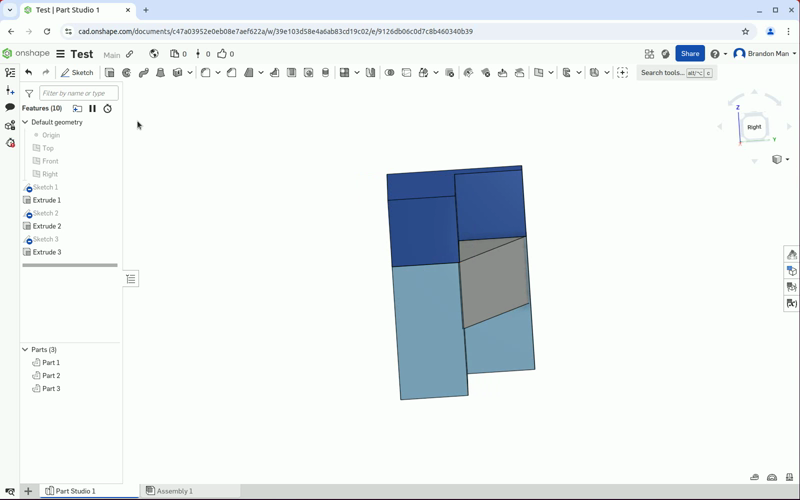
key(right, 3)
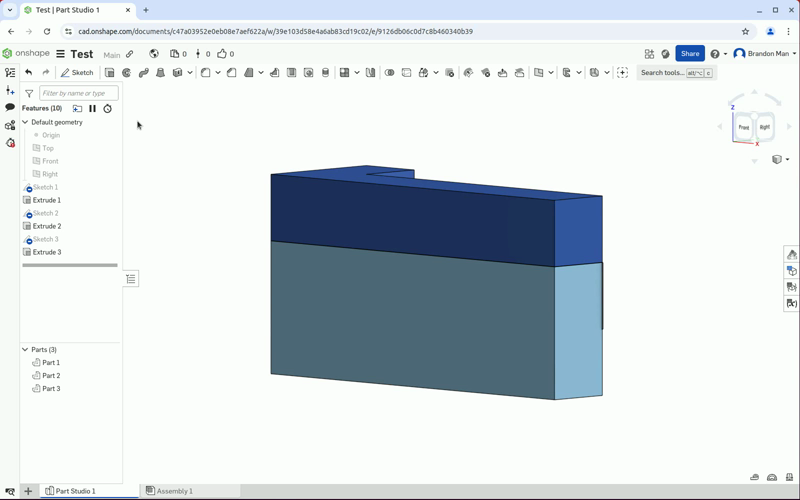
key(down, 3)
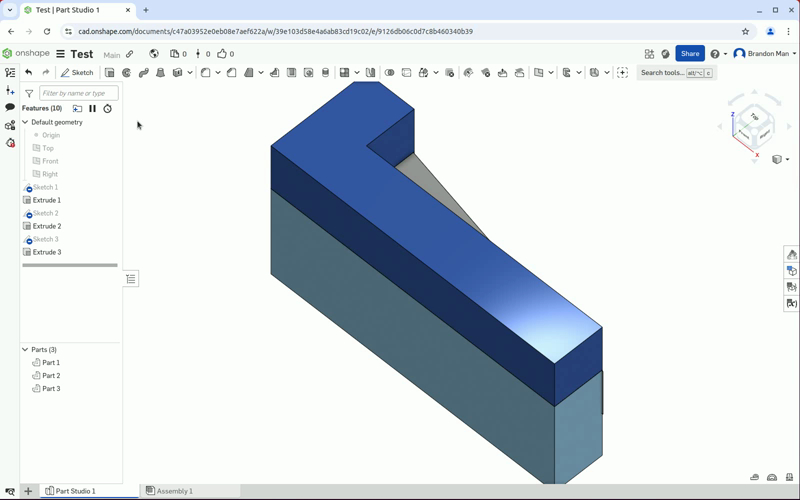
mouse_move(73, 189)
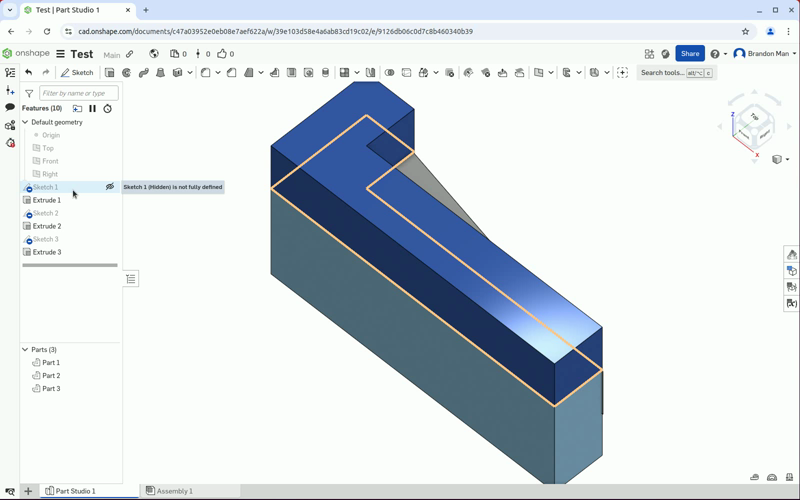
click(73, 189)